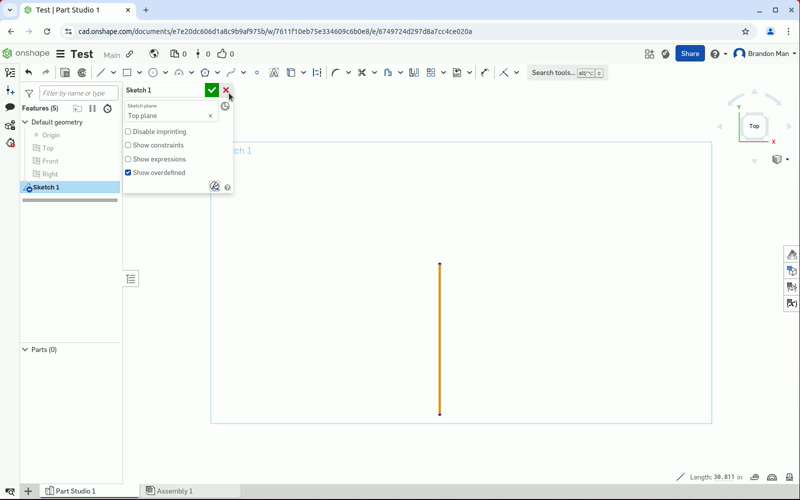
key(shift+h)
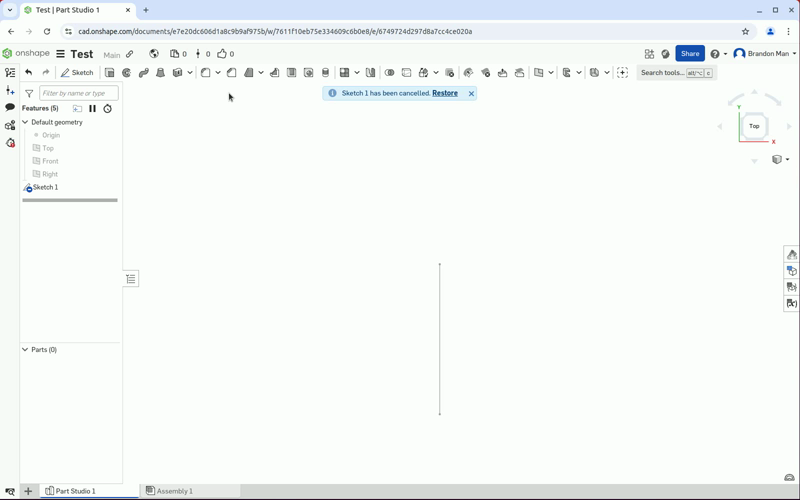
mouse_move(73, 352)
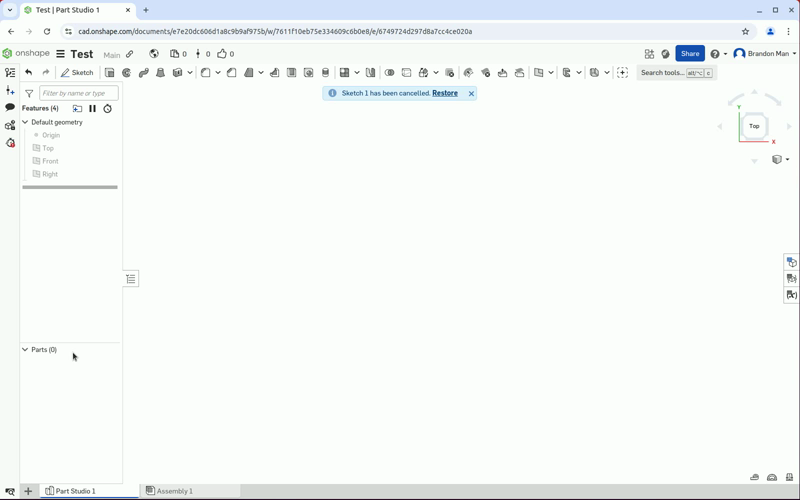
key(y)
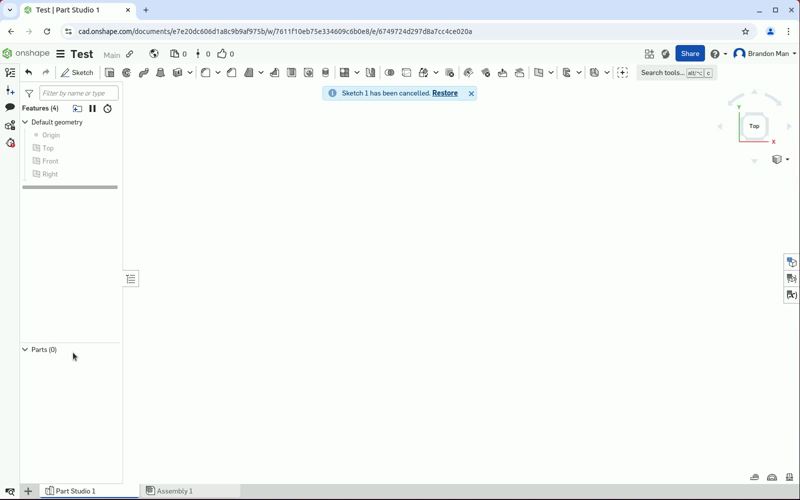
key(shift+p)
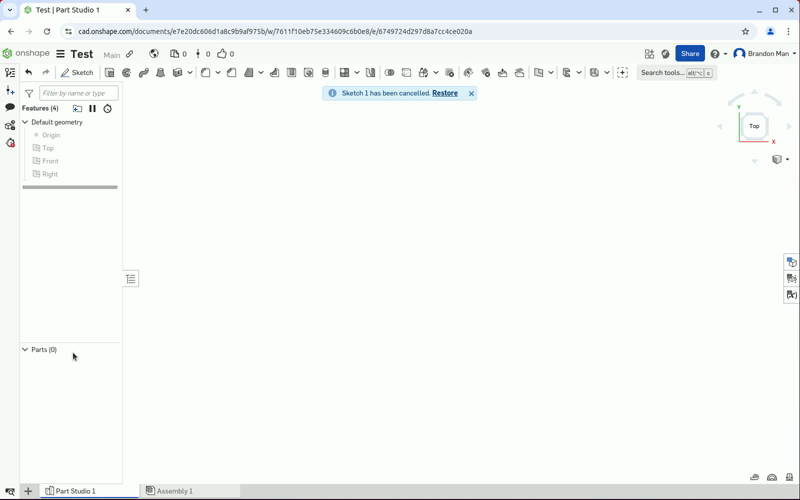
key(space)
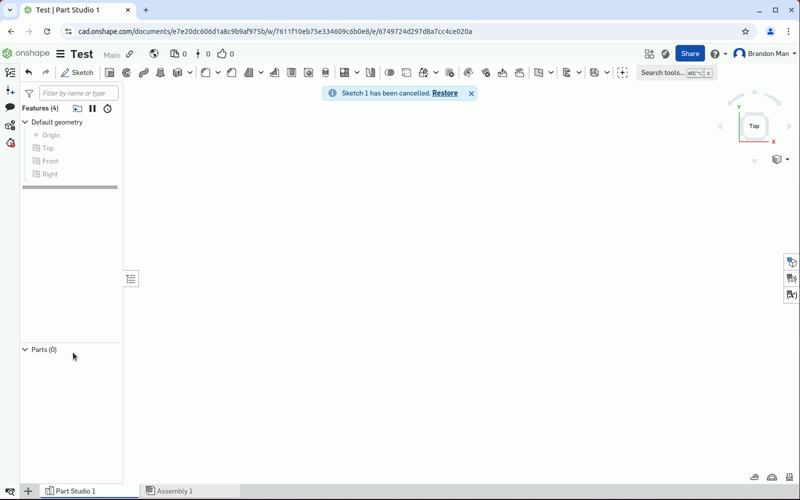
key_down(shift)
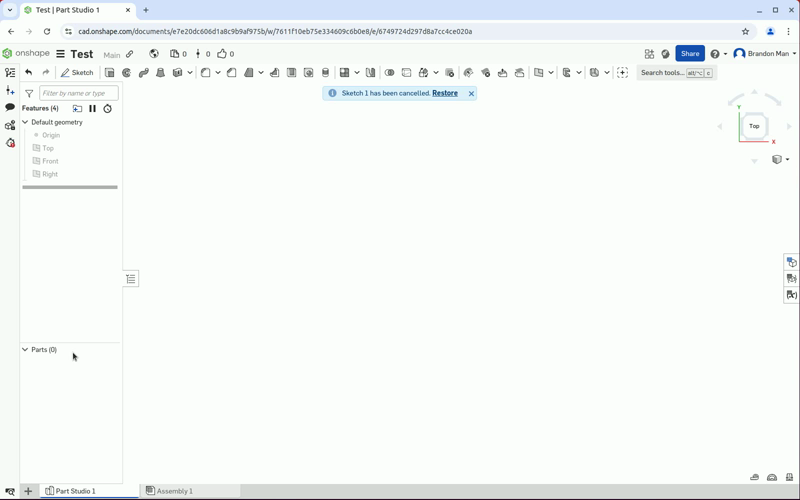
key(up)
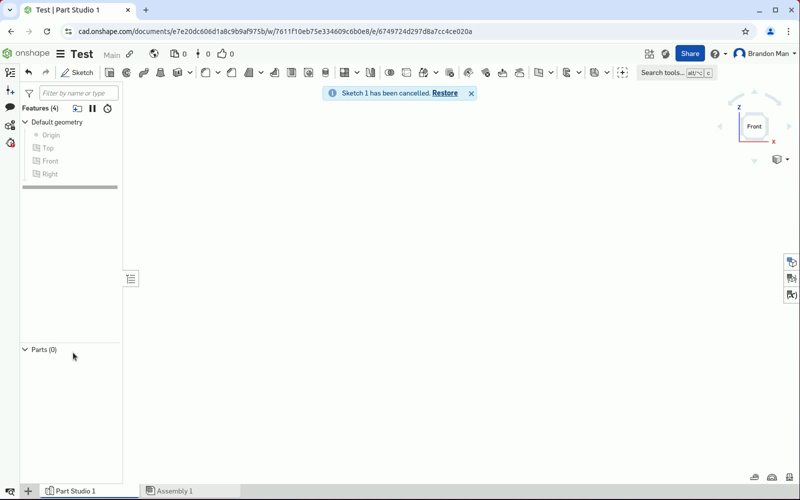
key_up(shift)
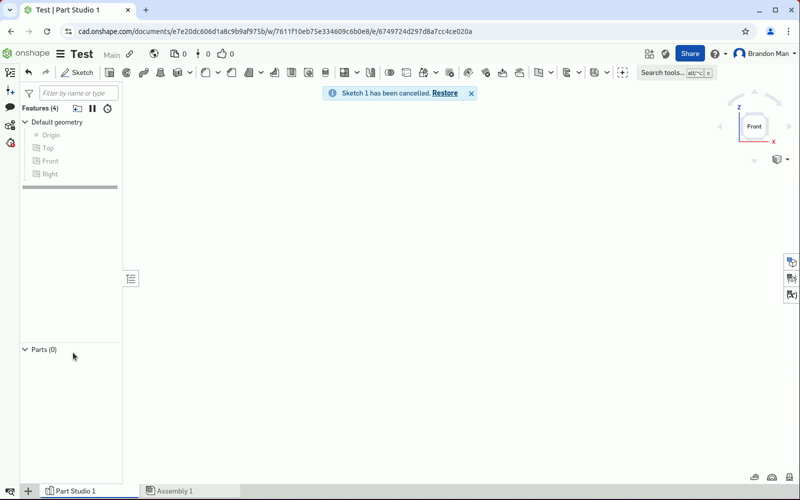
mouse_move(73, 352)
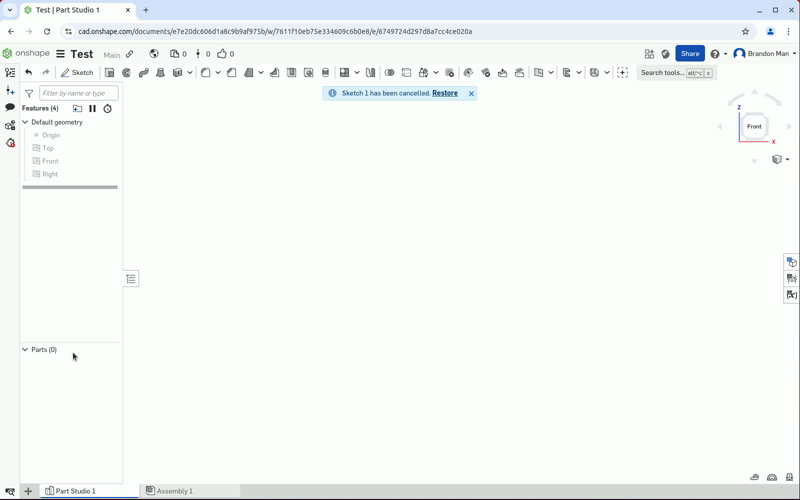
key(shift+y)
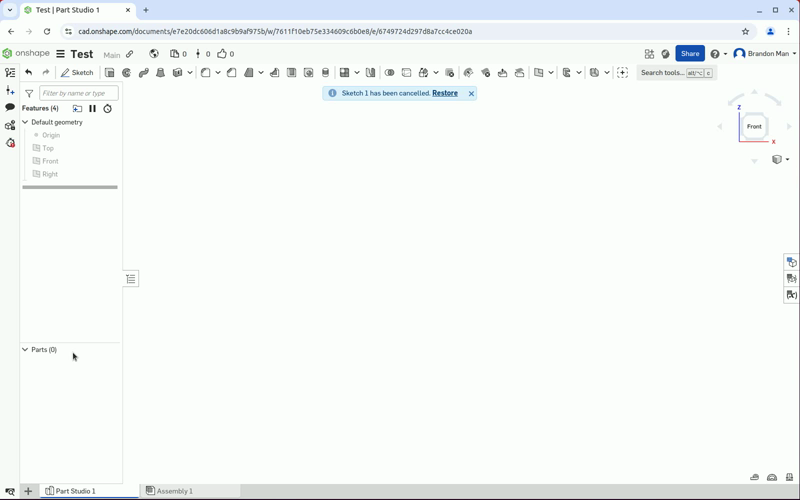
key(shift+s)
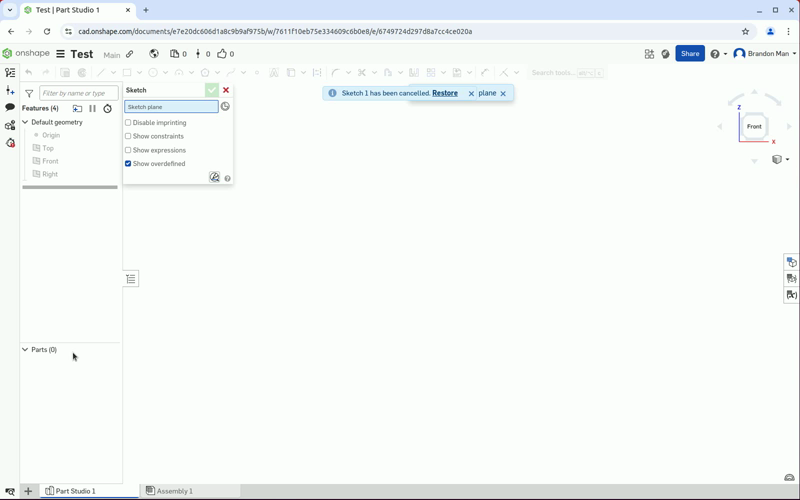
mouse_move(73, 163)
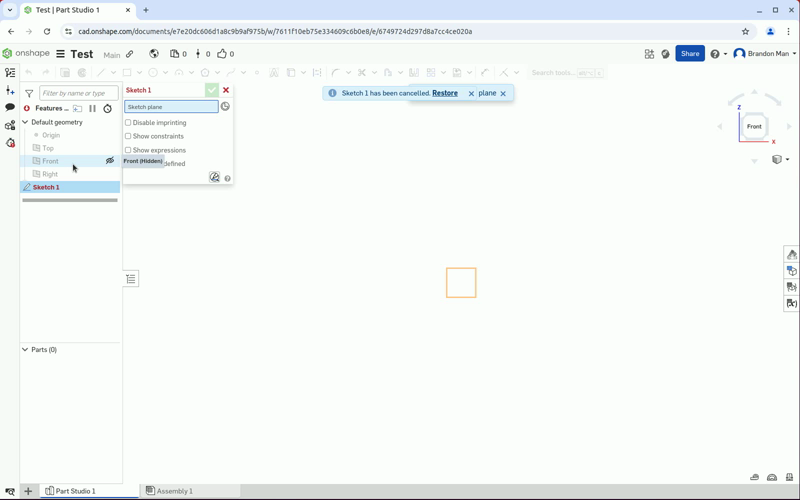
click(73, 163)
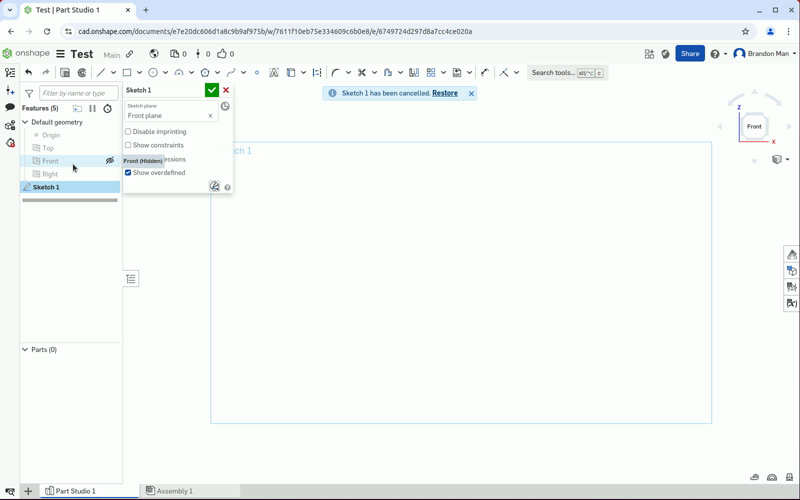
mouse_move(73, 352)
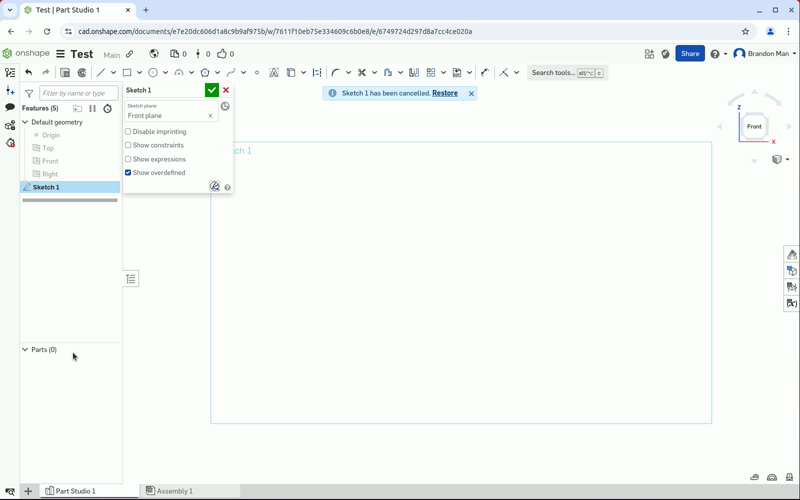
key(y)
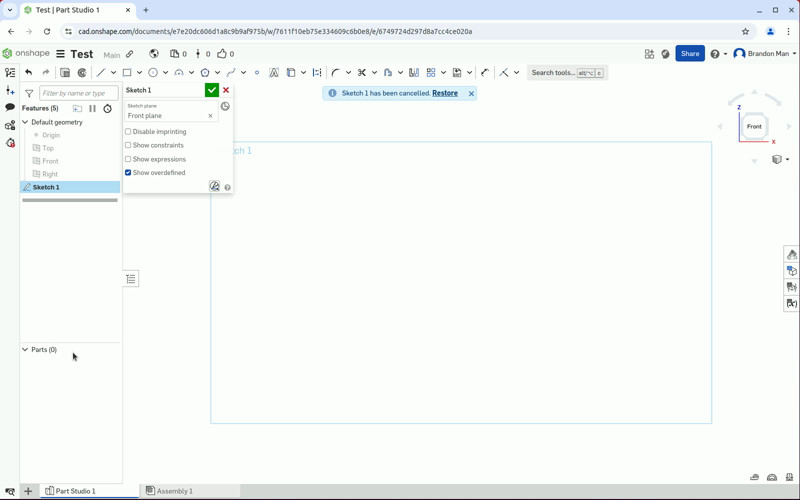
key(l)
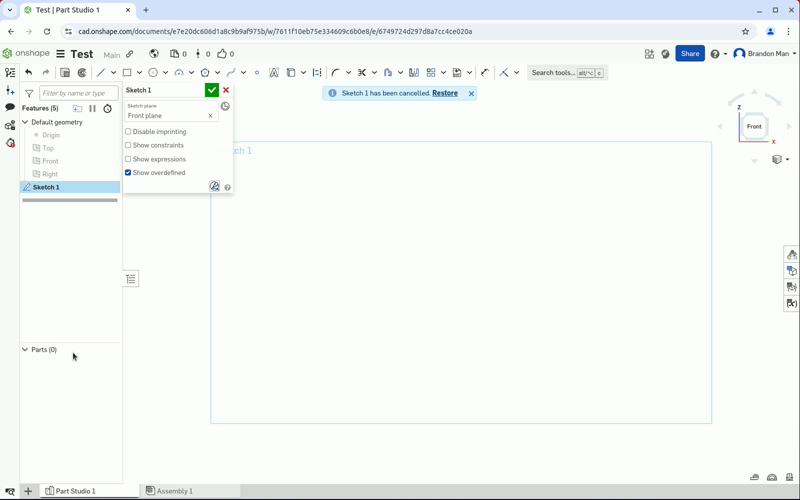
key_down(shift)
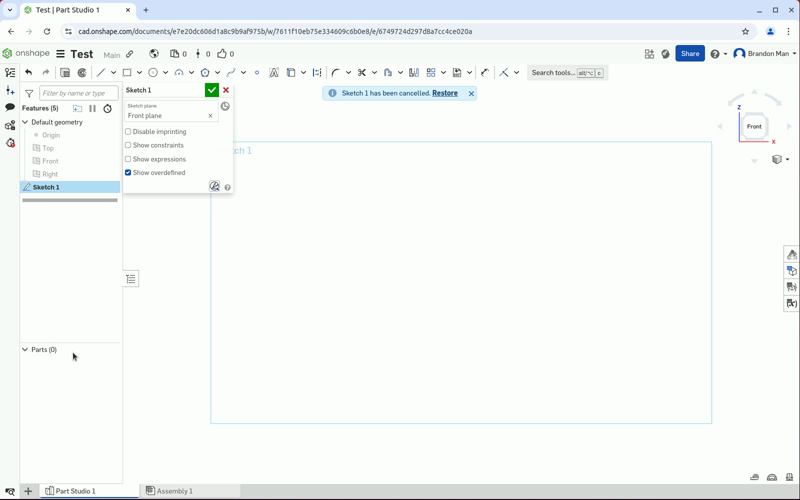
mouse_move(444, 275)
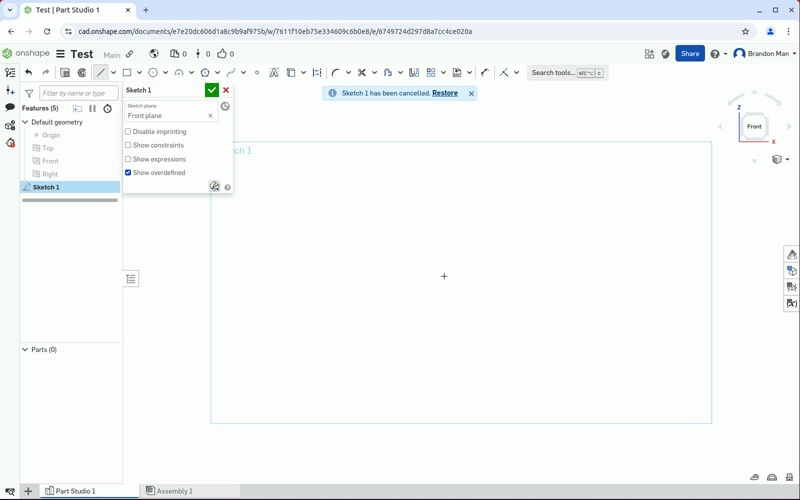
click(444, 275)
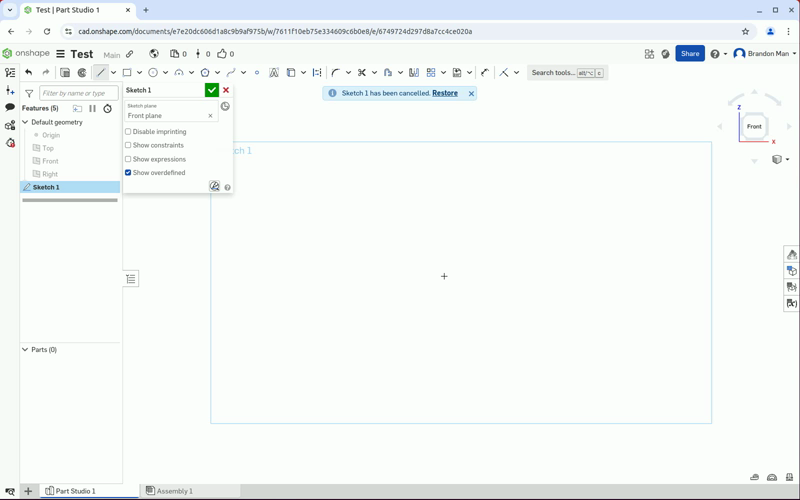
key_up(shift)
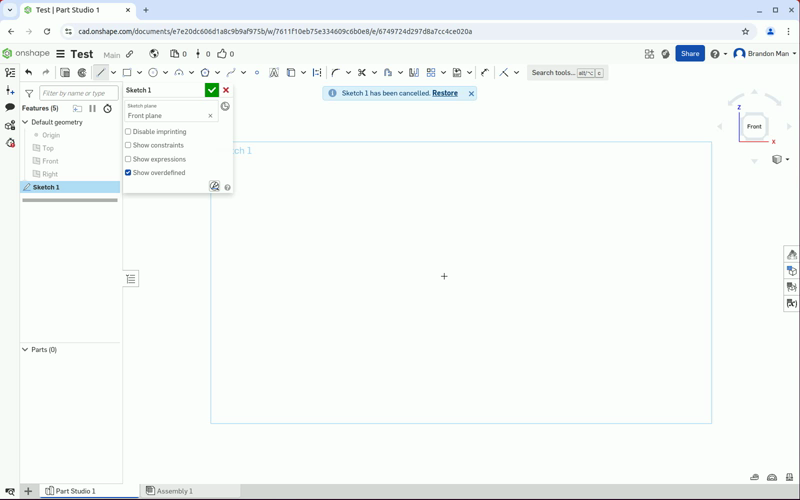
key_down(shift)
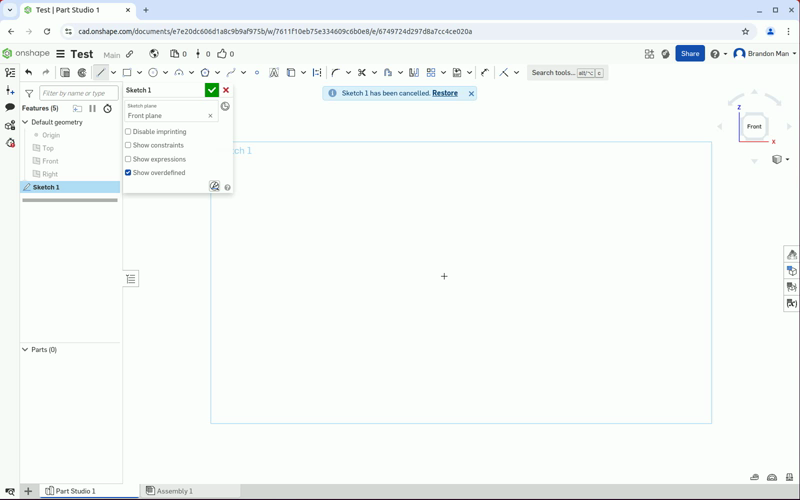
mouse_move(510, 276)
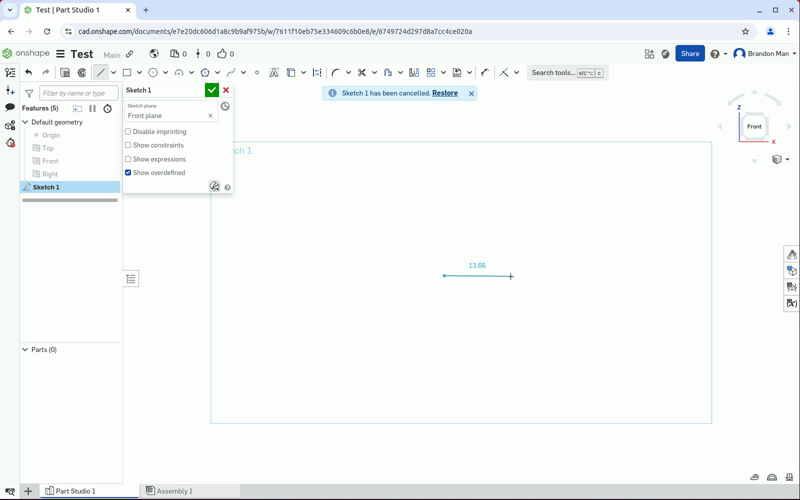
click(510, 276)
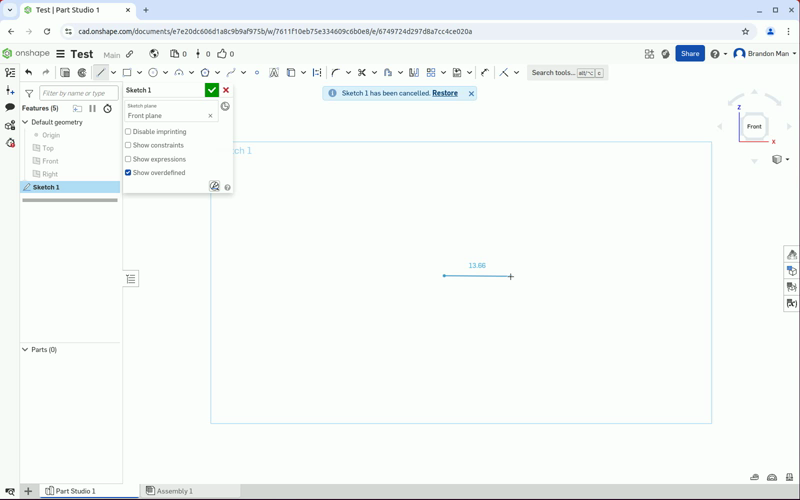
key_up(shift)
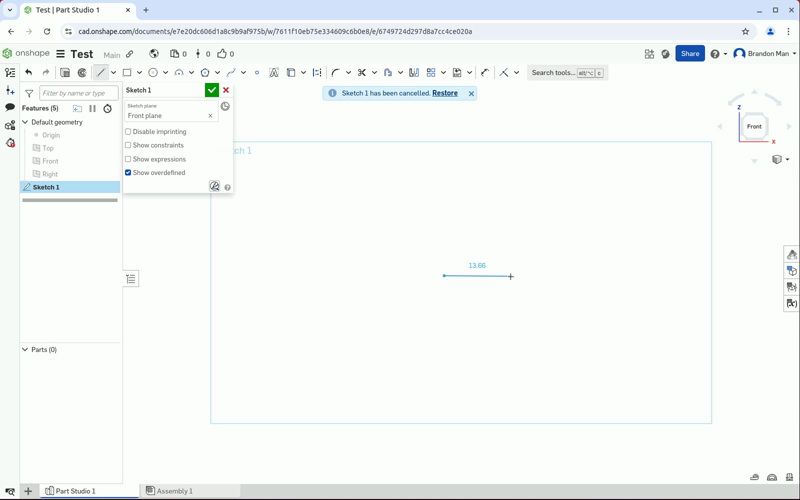
key_down(shift)
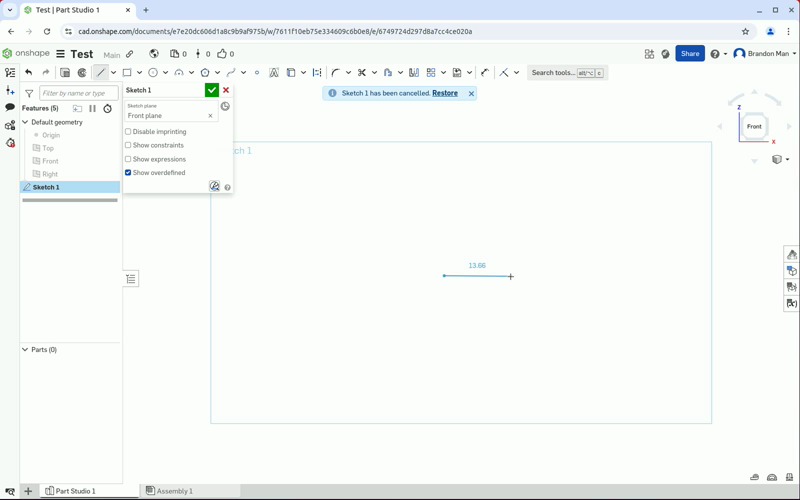
mouse_move(540, 276)
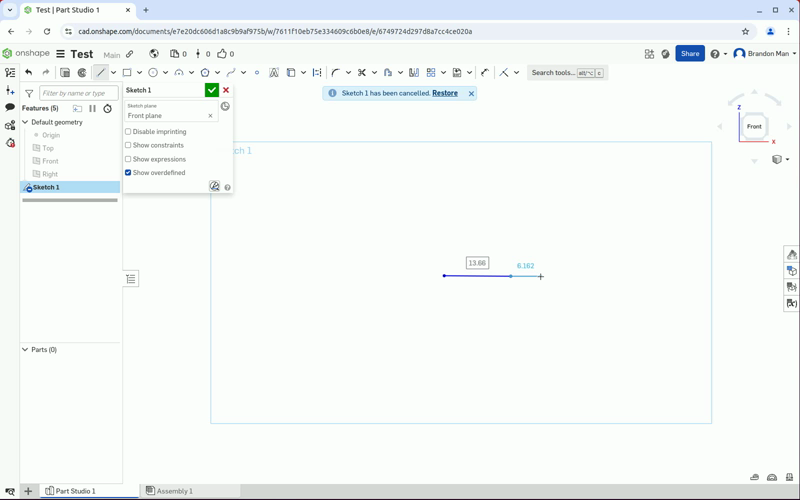
mouse_move(535, 232)
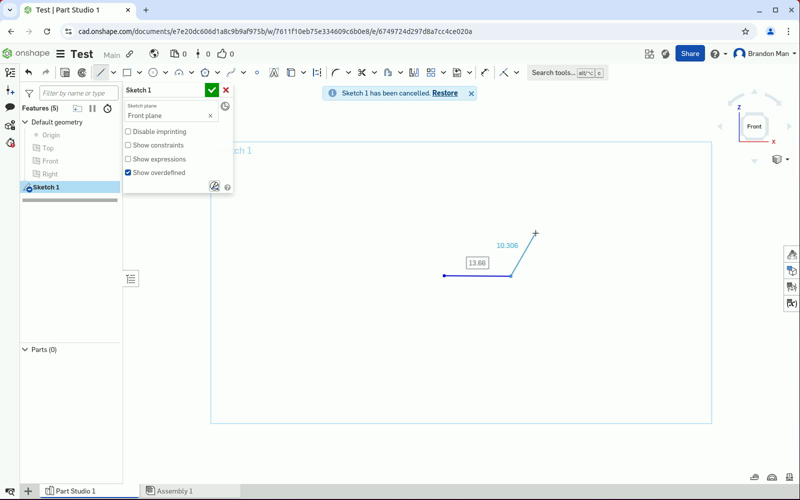
click(535, 232)
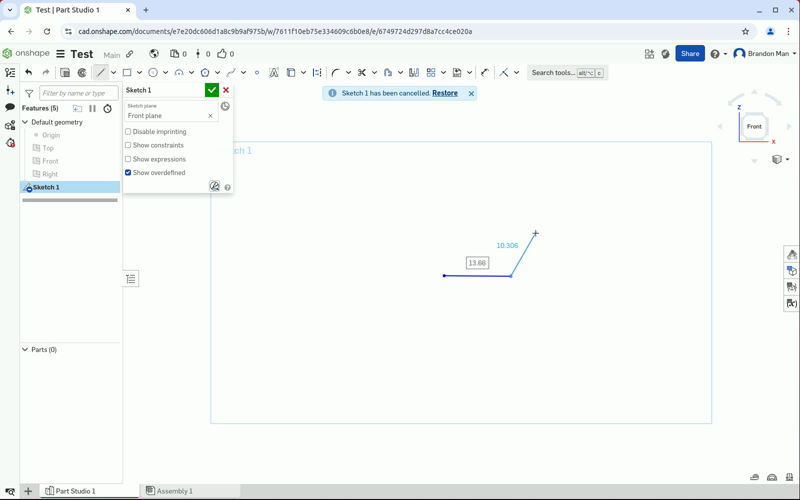
key_up(shift)
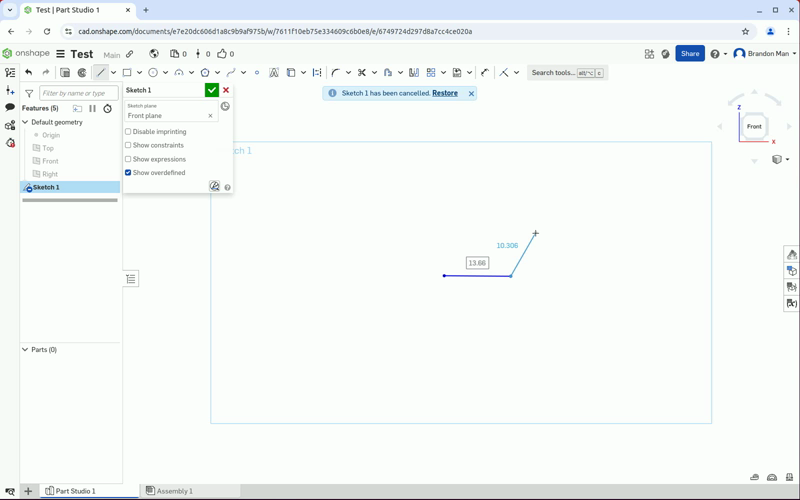
key_down(shift)
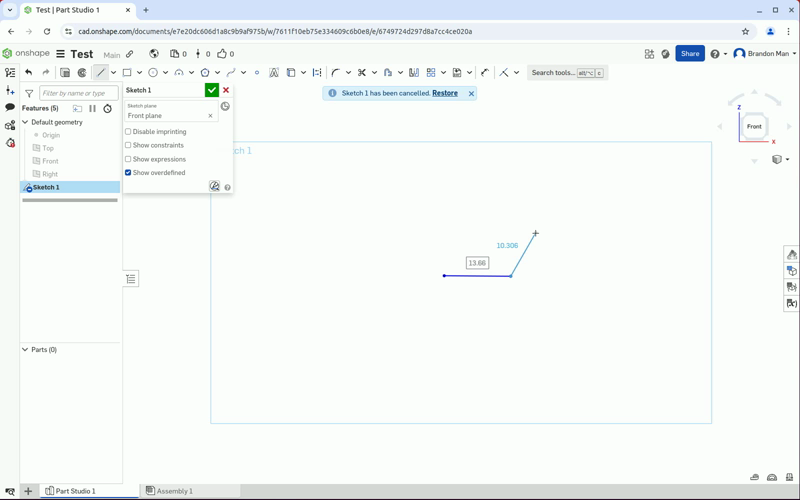
mouse_move(565, 232)
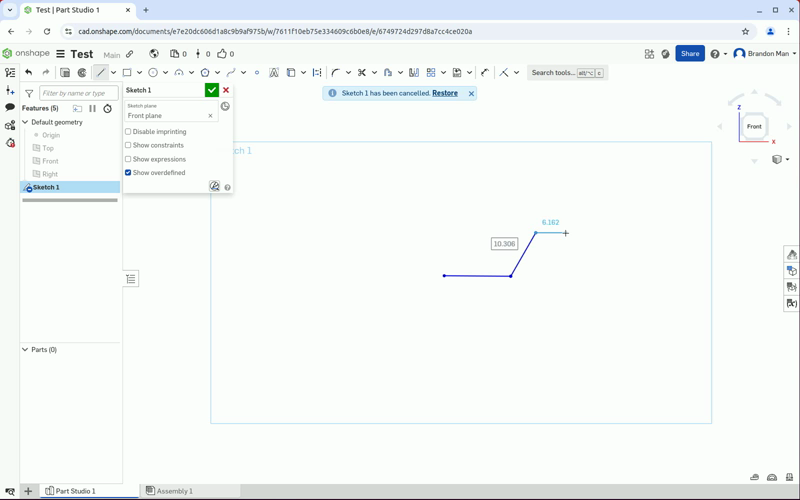
mouse_move(544, 218)
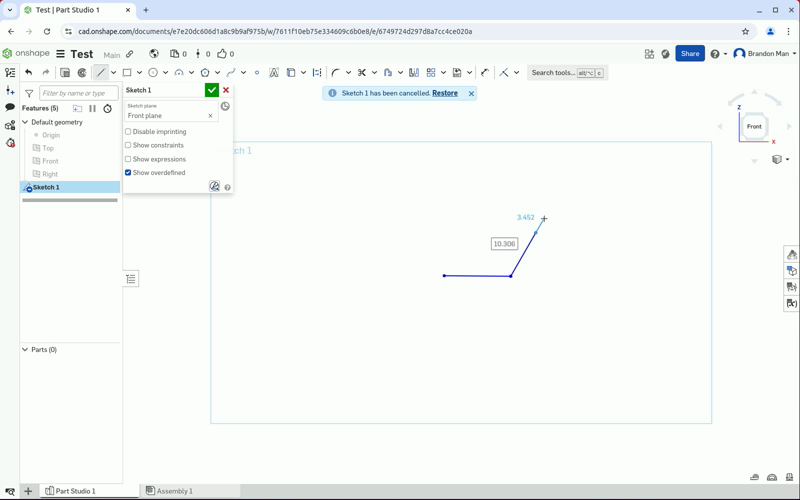
click(544, 218)
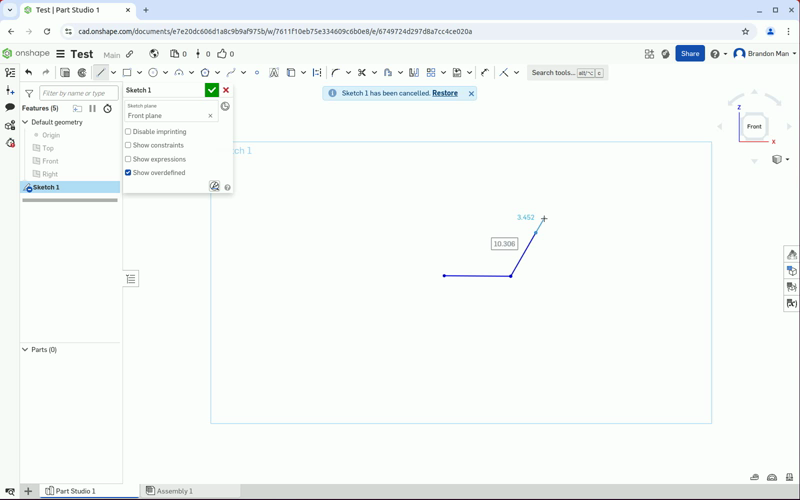
key_up(shift)
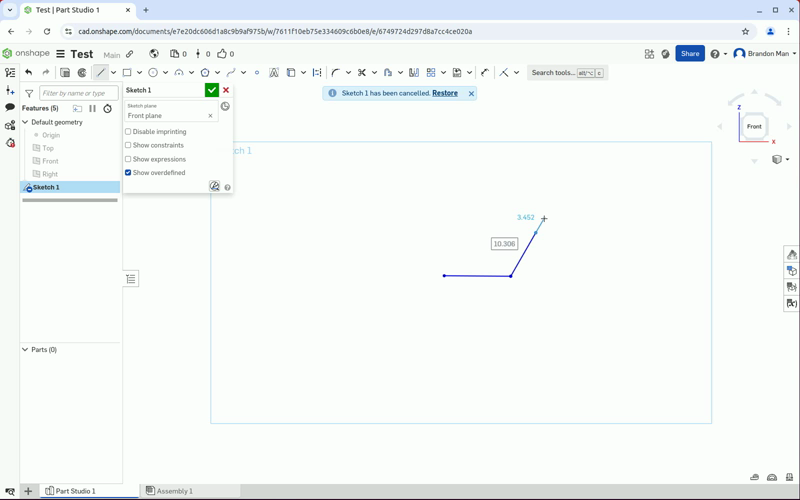
key_down(shift)
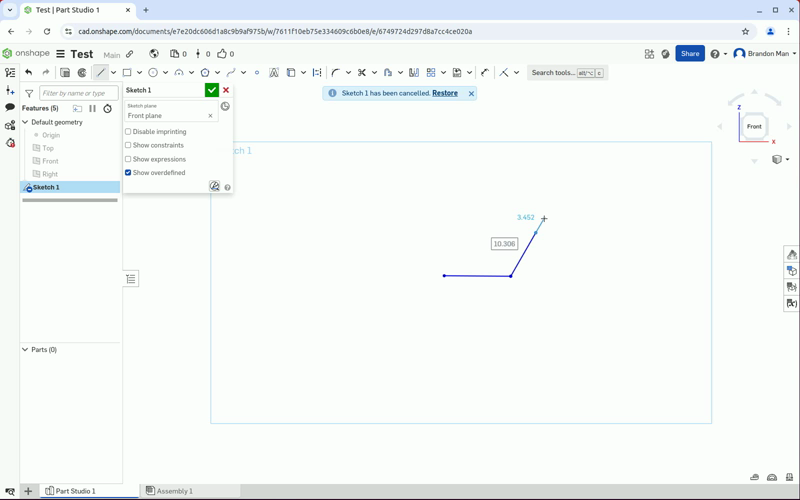
mouse_move(574, 218)
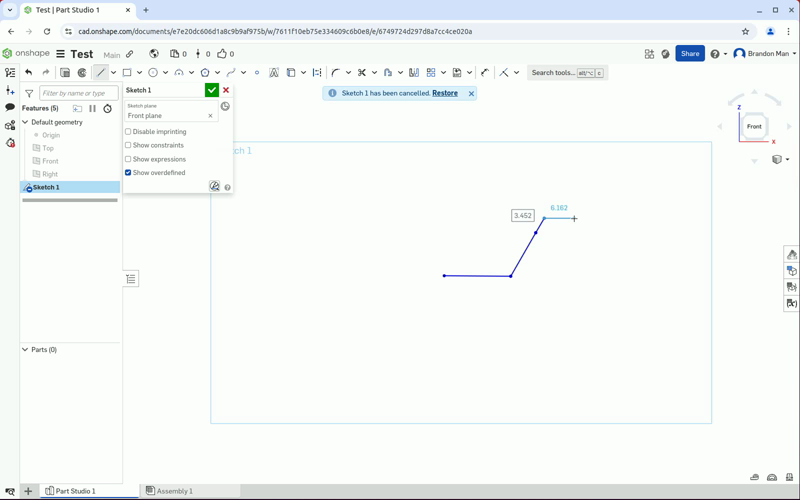
mouse_move(529, 209)
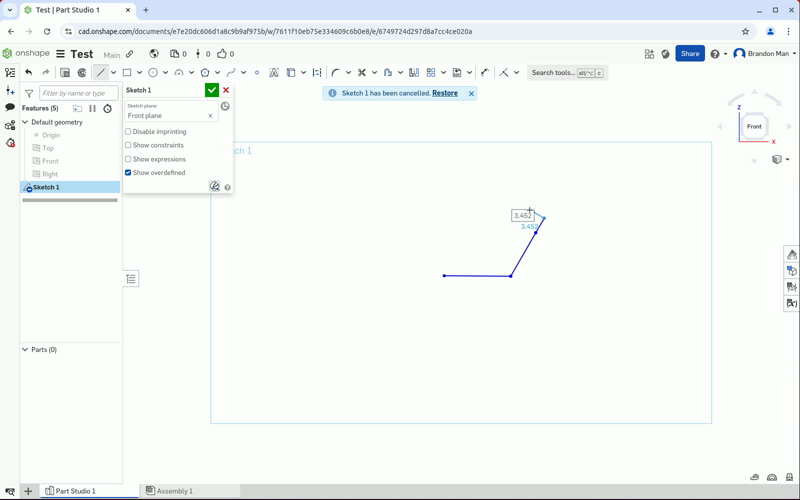
click(529, 209)
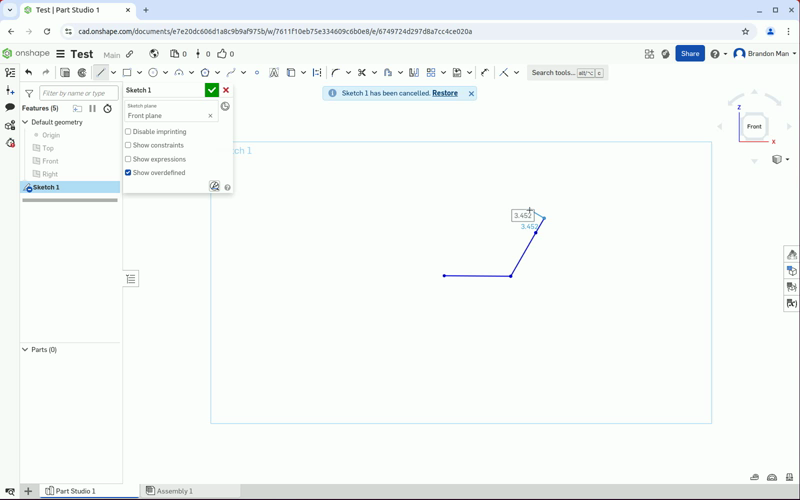
key_up(shift)
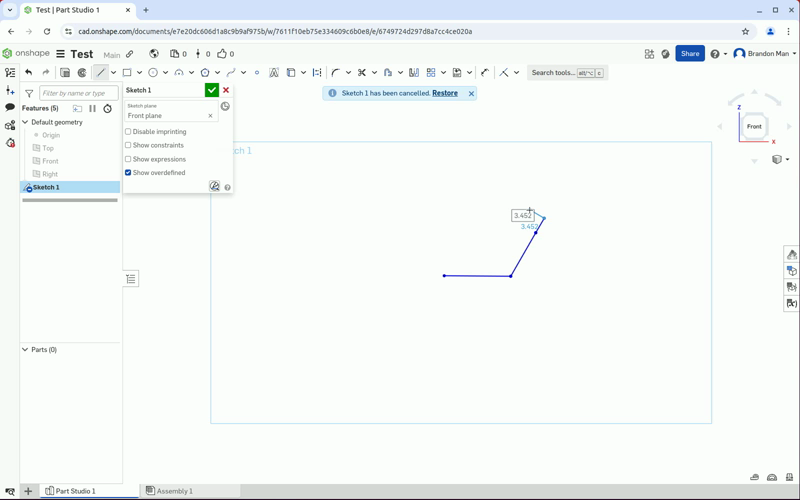
key_down(shift)
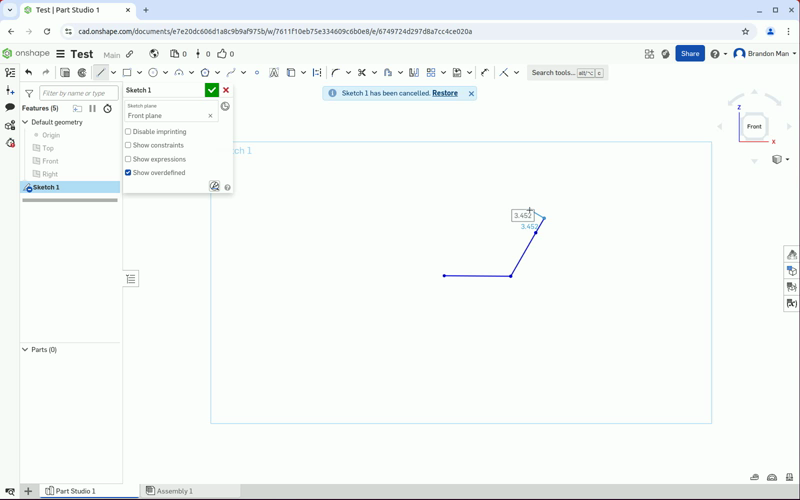
mouse_move(559, 209)
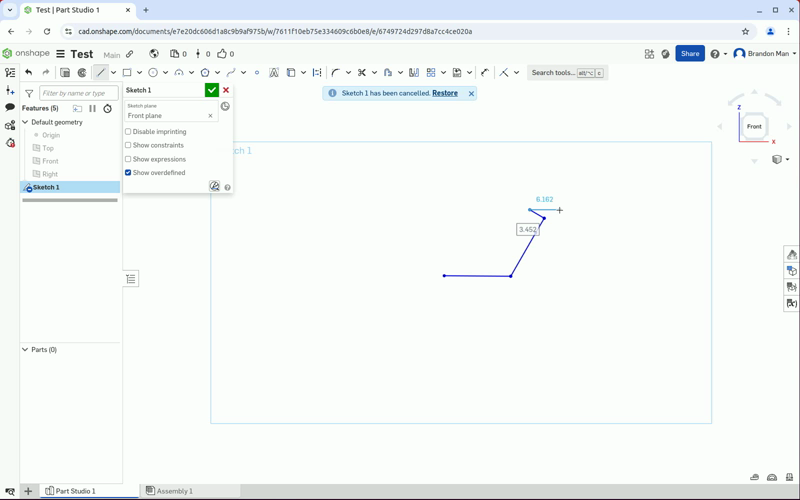
mouse_move(501, 255)
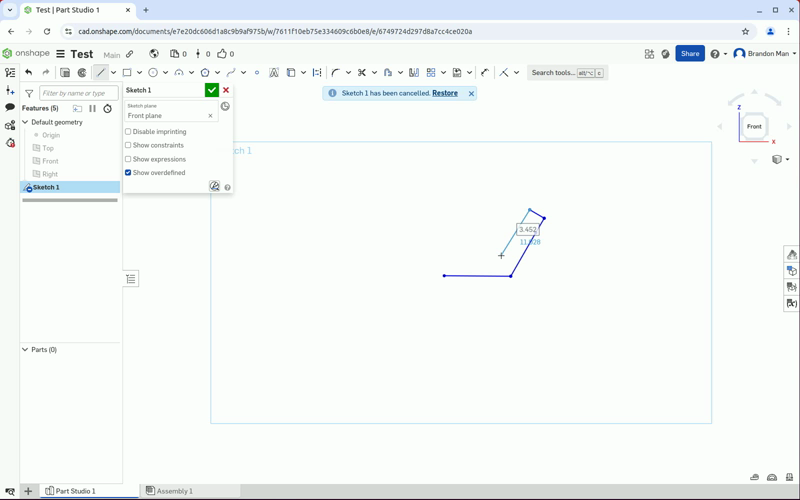
click(501, 255)
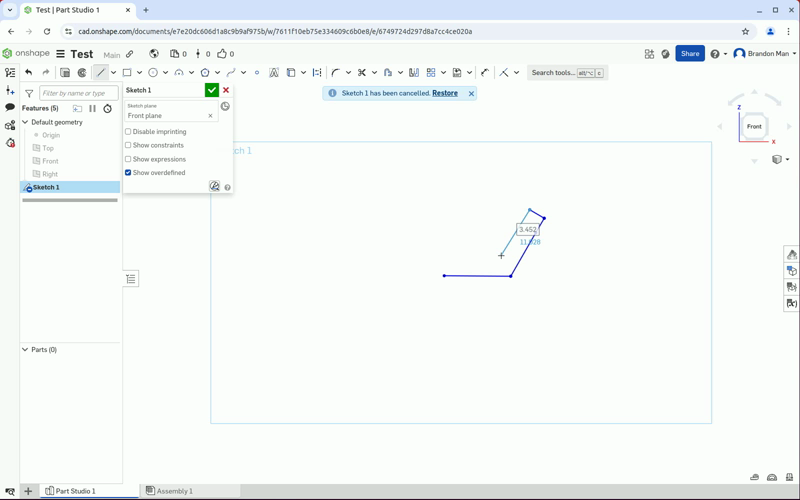
key_up(shift)
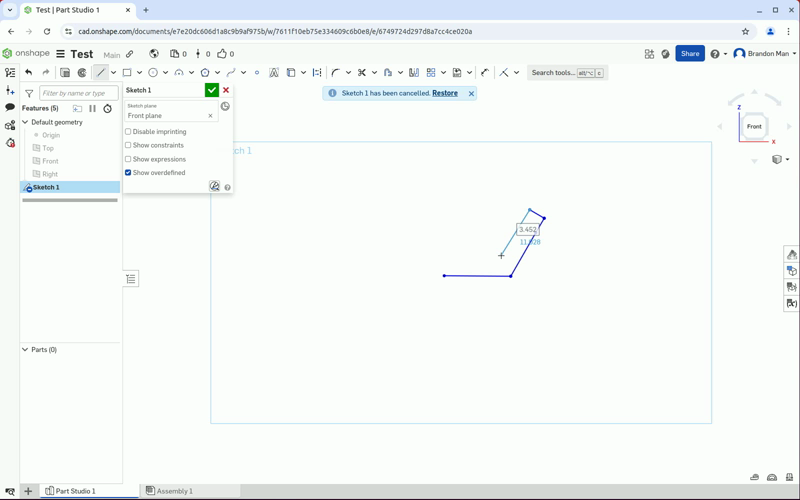
key(esc)
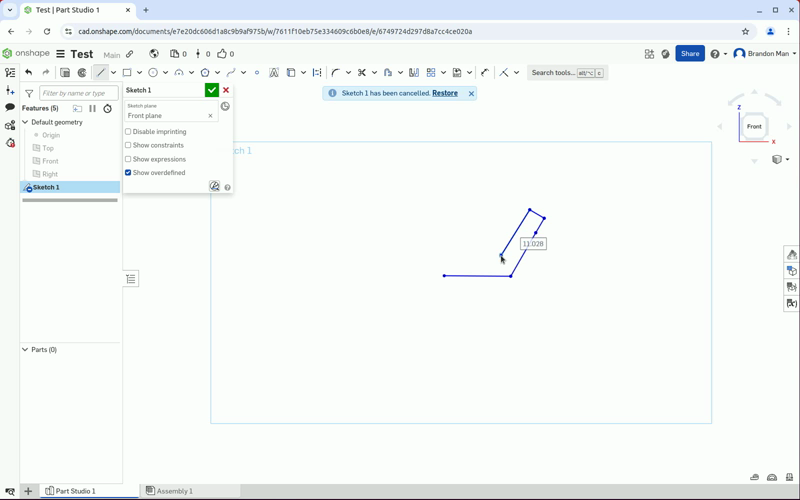
key(a)
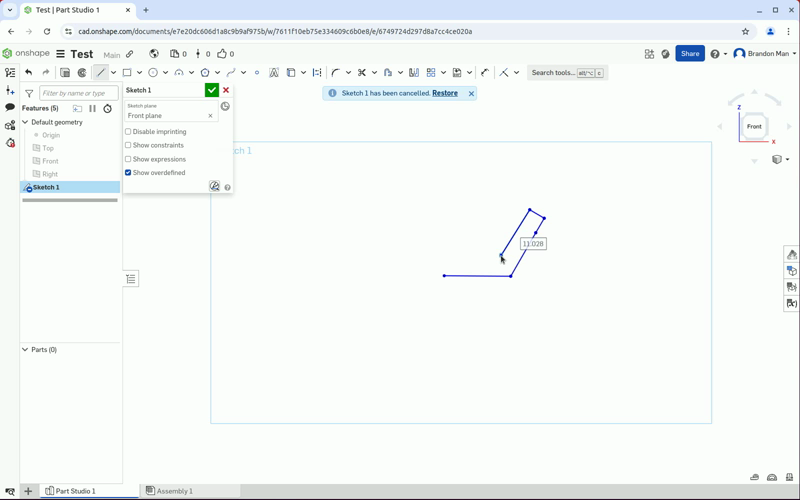
mouse_move(501, 255)
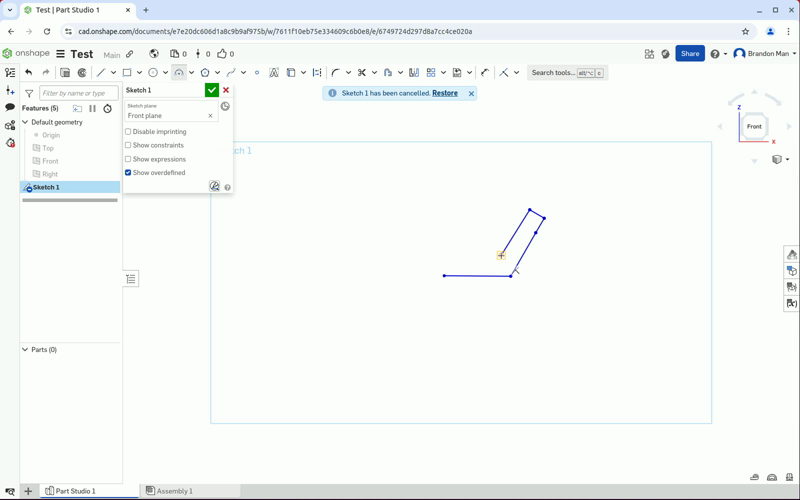
click(501, 255)
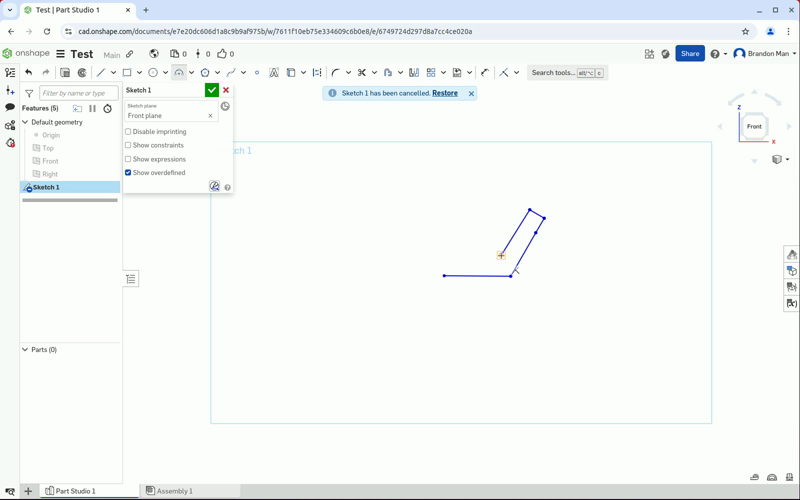
key_down(shift)
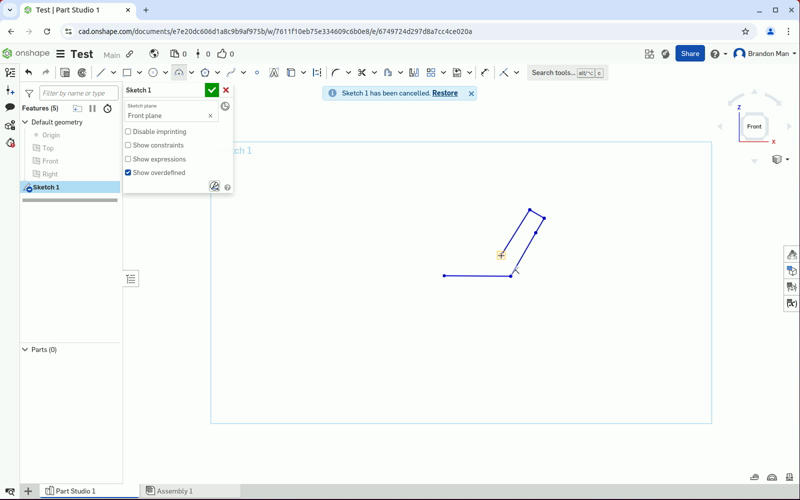
mouse_move(493, 259)
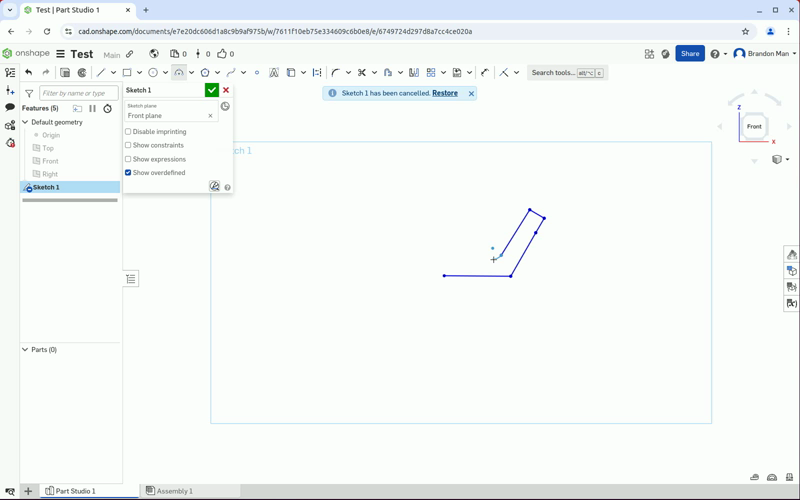
click(493, 259)
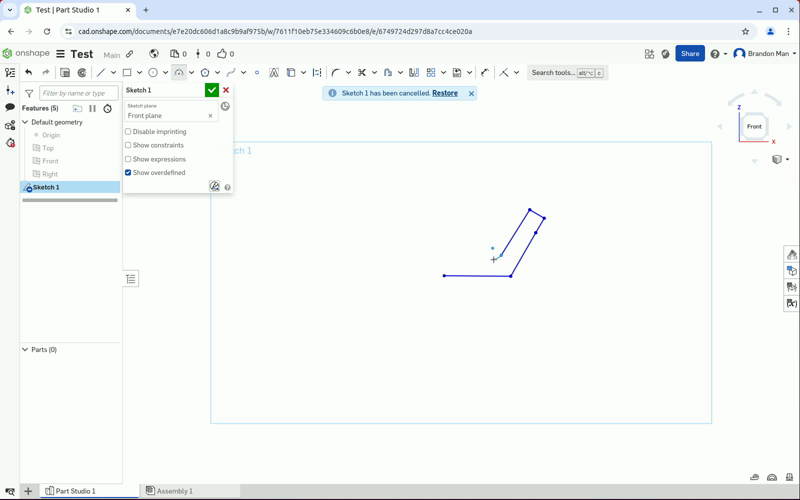
mouse_move(498, 258)
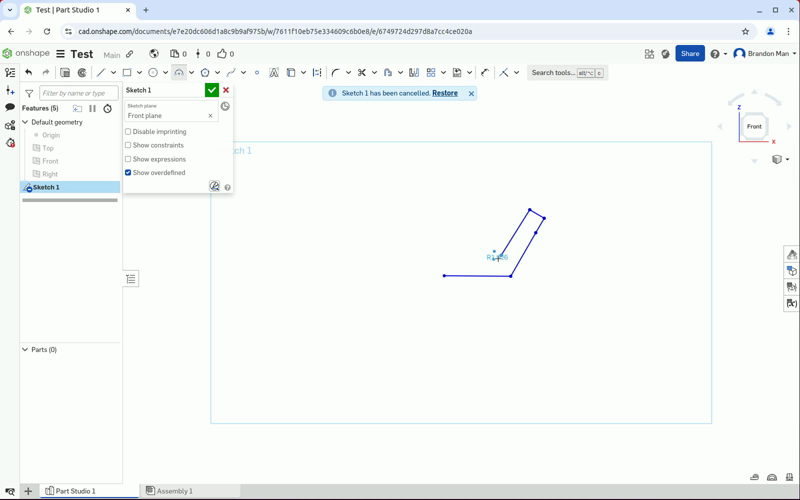
scroll(6)
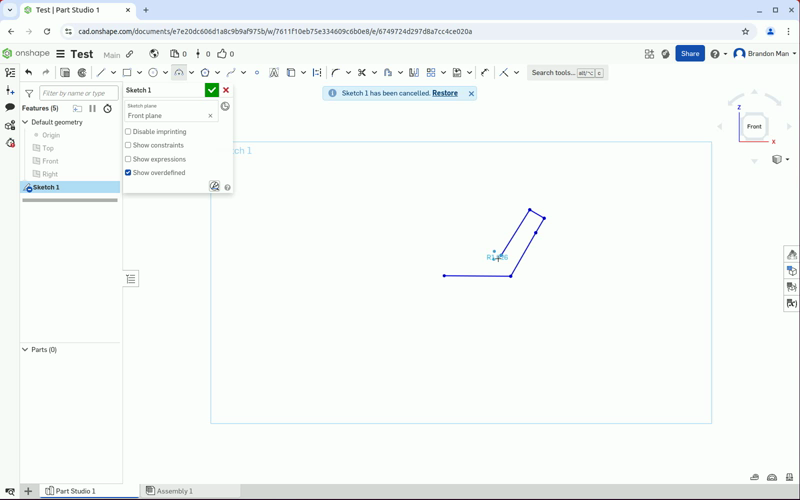
scroll(6)
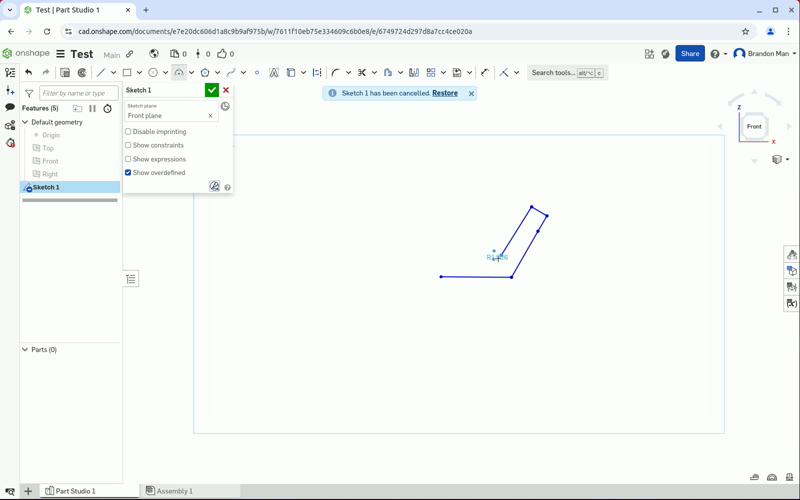
scroll(6)
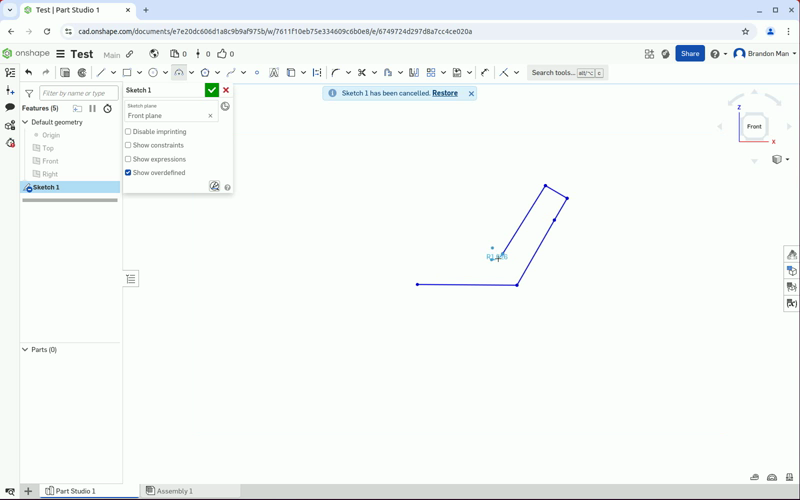
scroll(6)
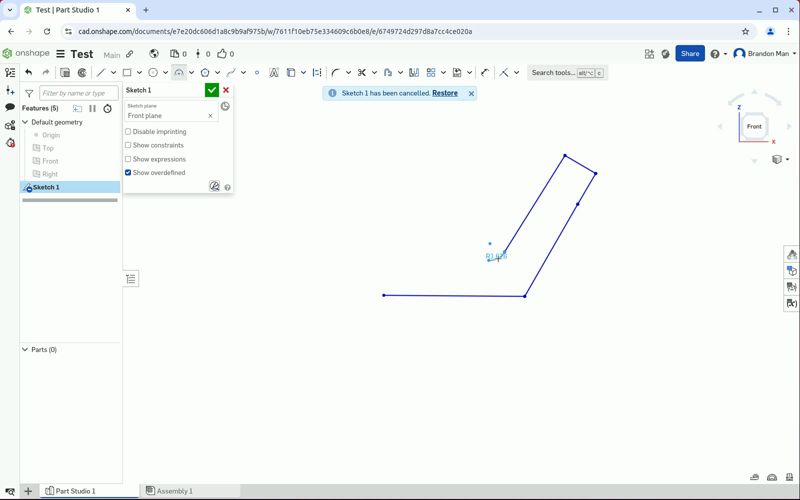
scroll(6)
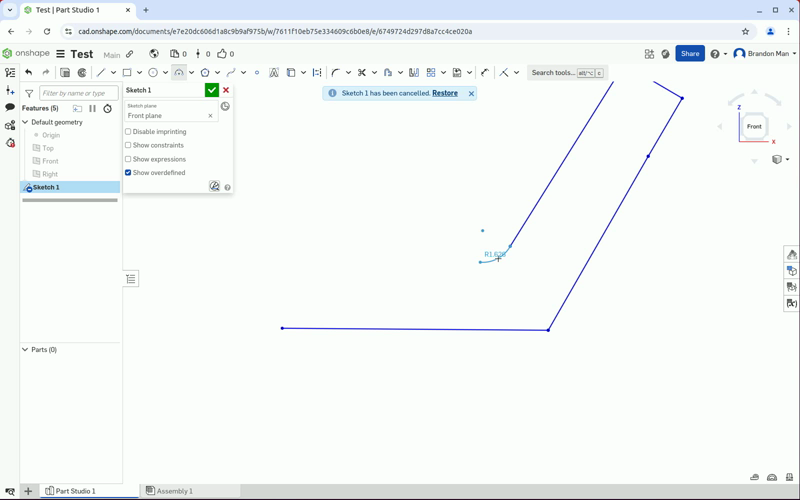
scroll(6)
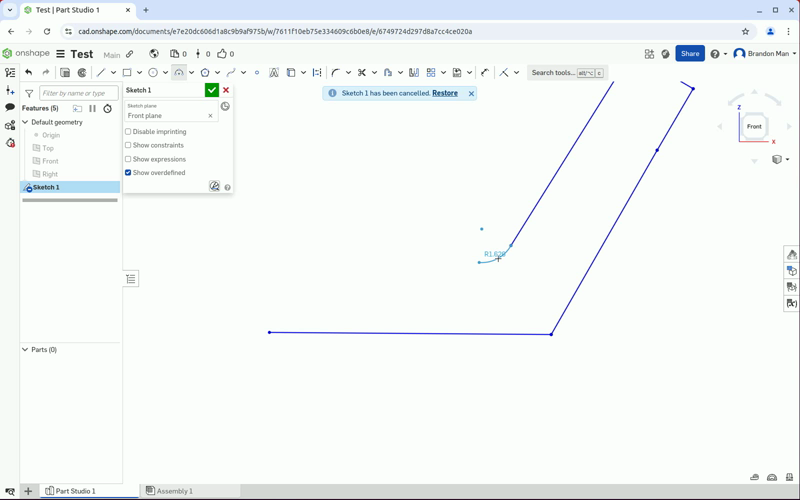
scroll(6)
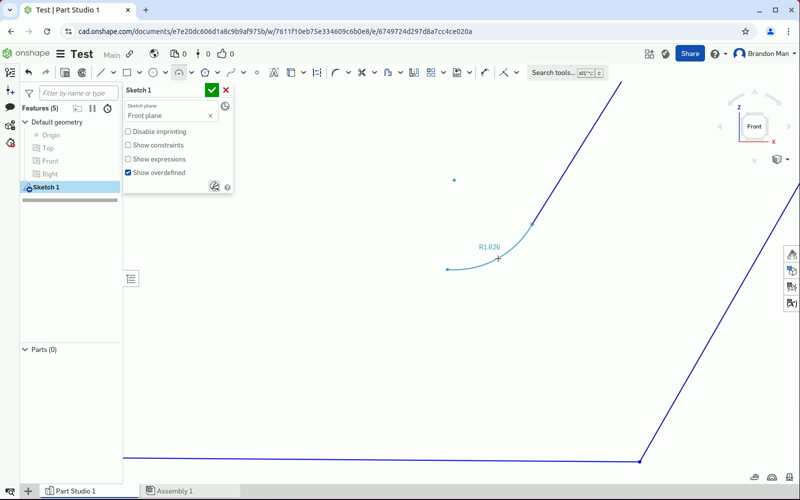
click(498, 258)
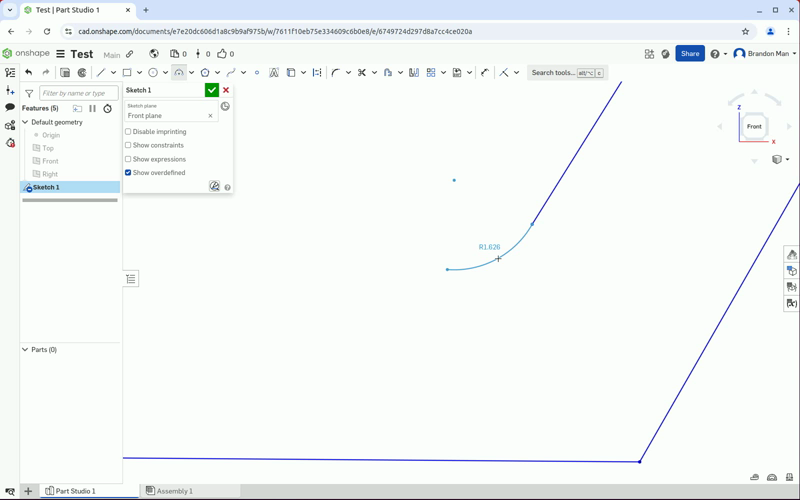
scroll(-6)
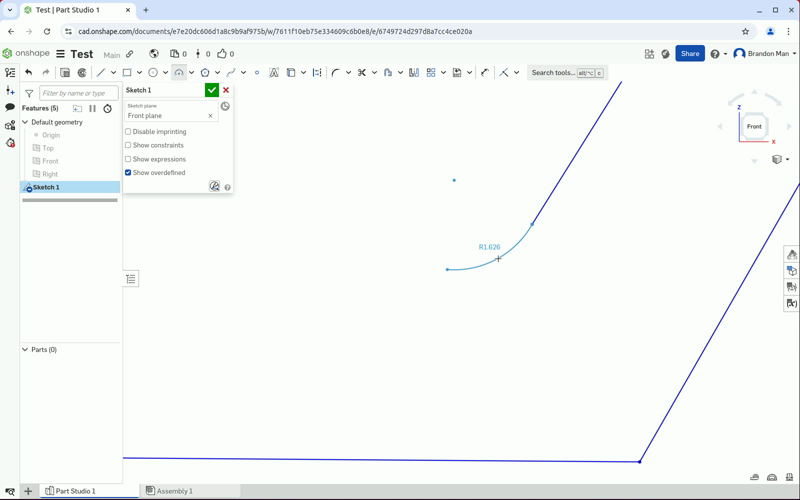
scroll(-6)
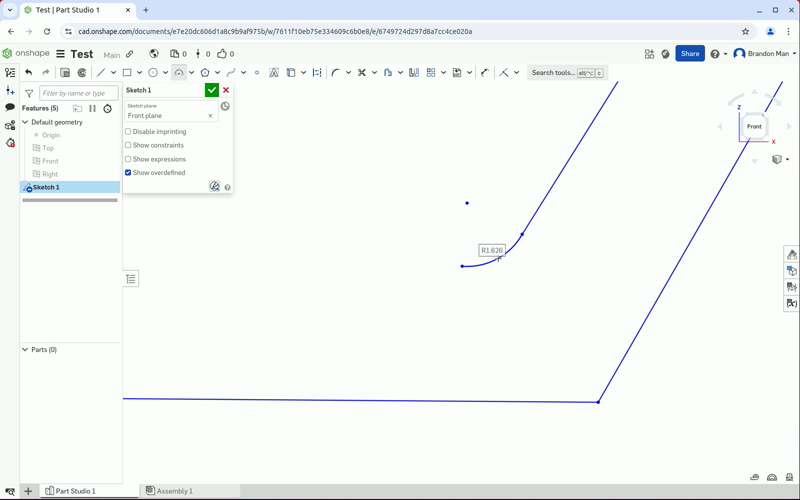
scroll(-6)
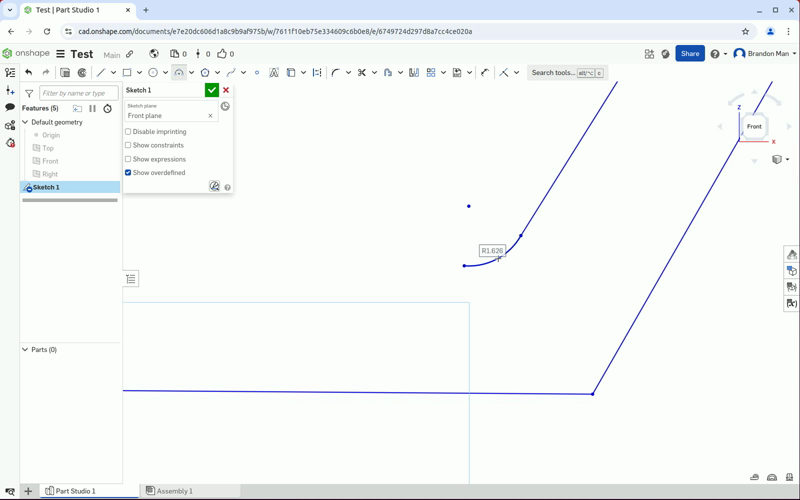
scroll(-6)
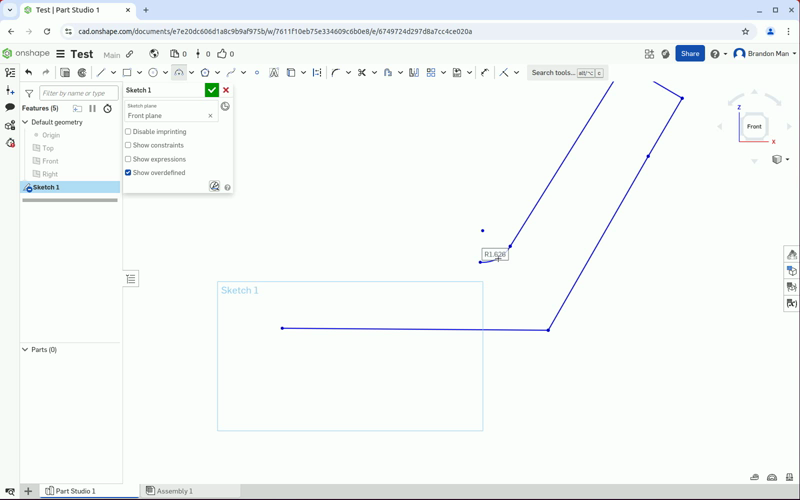
scroll(-6)
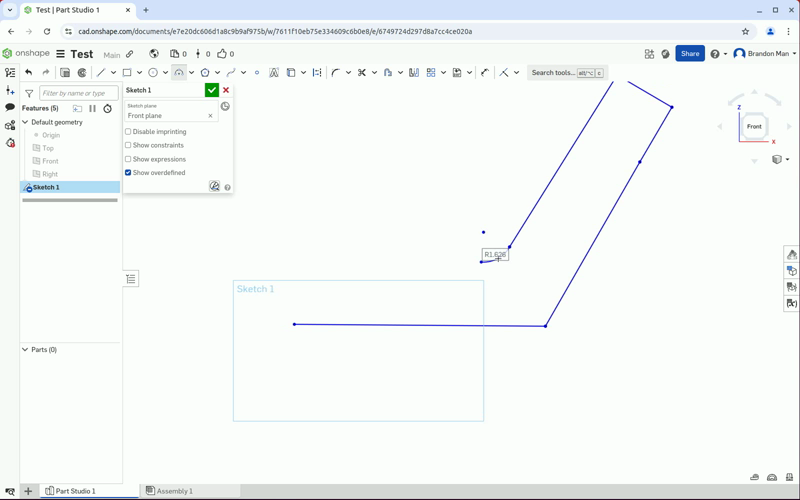
scroll(-6)
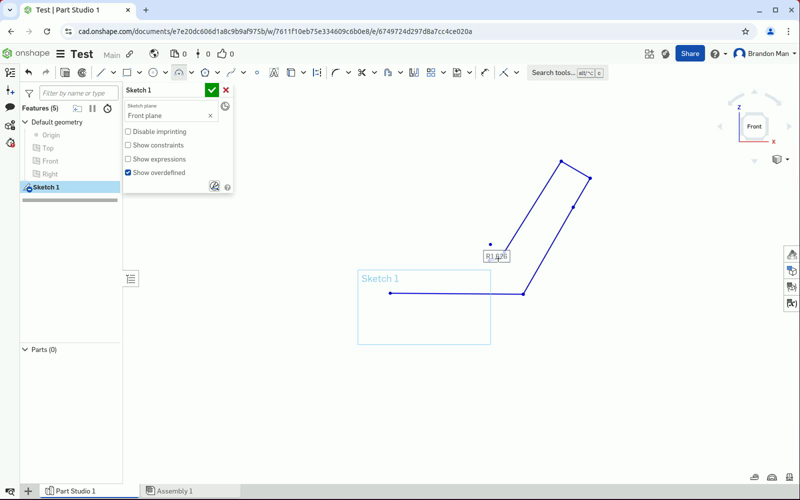
scroll(-6)
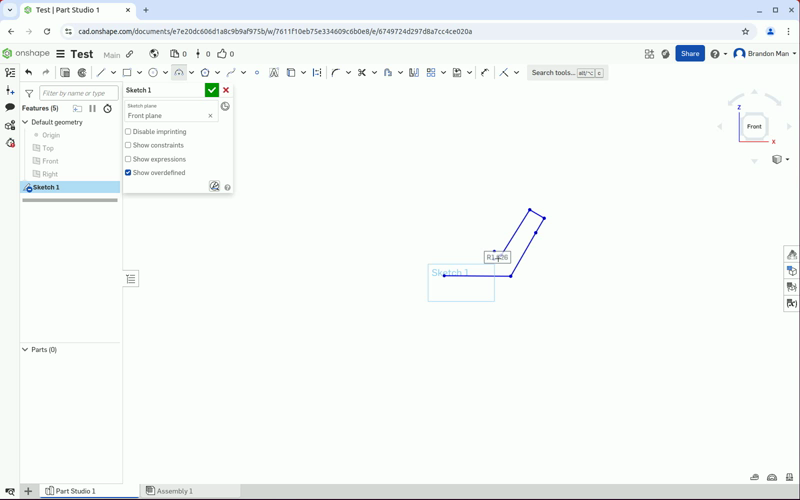
key_up(shift)
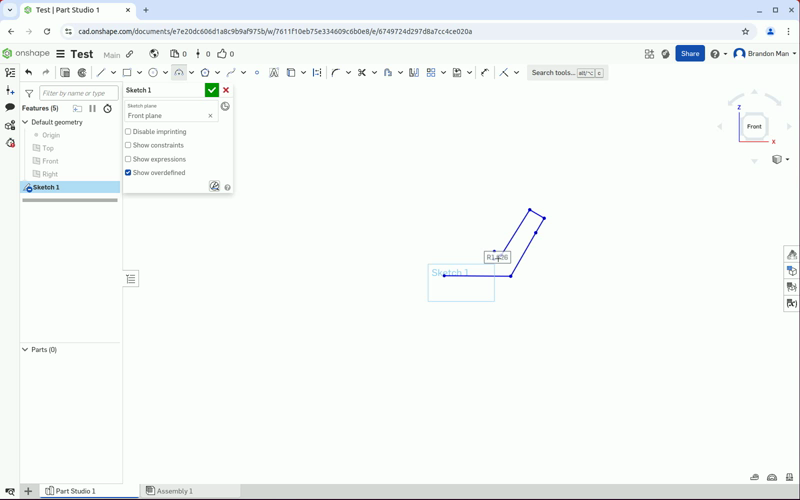
key(esc)
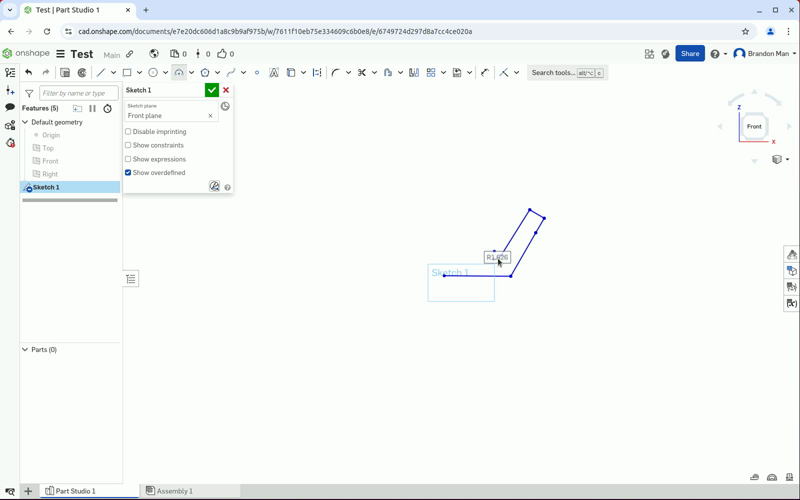
key(l)
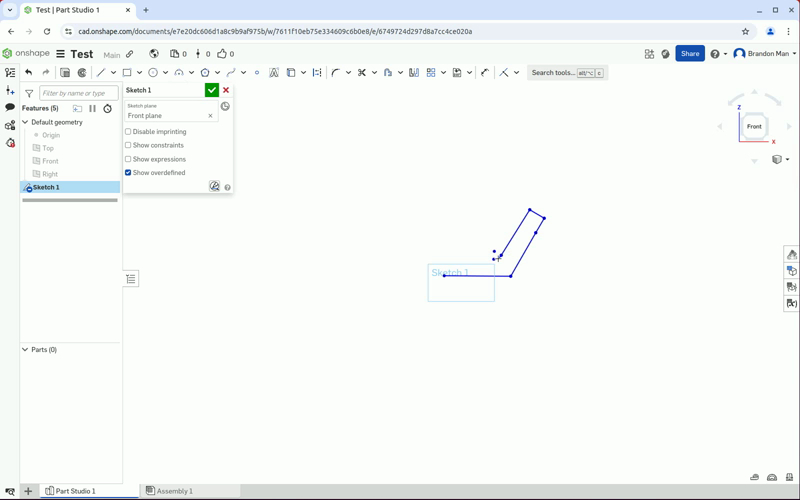
mouse_move(493, 259)
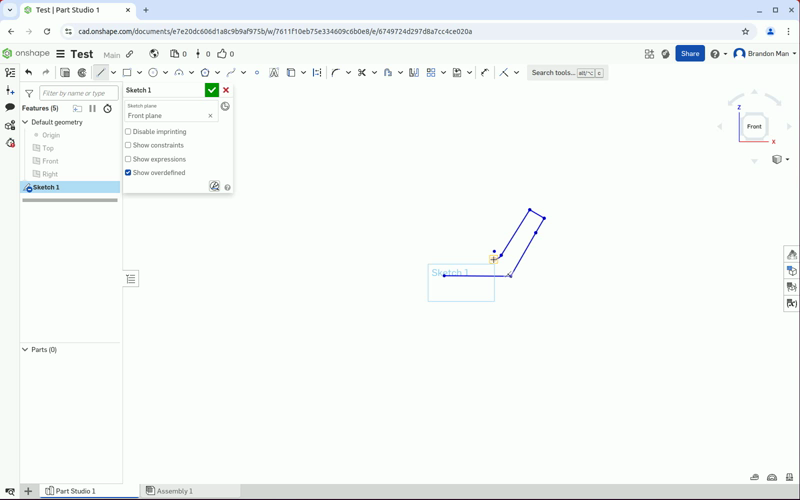
scroll(6)
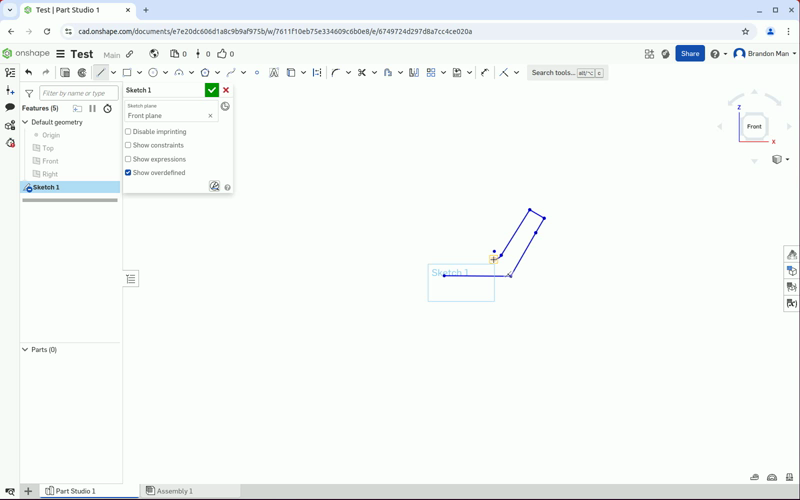
scroll(6)
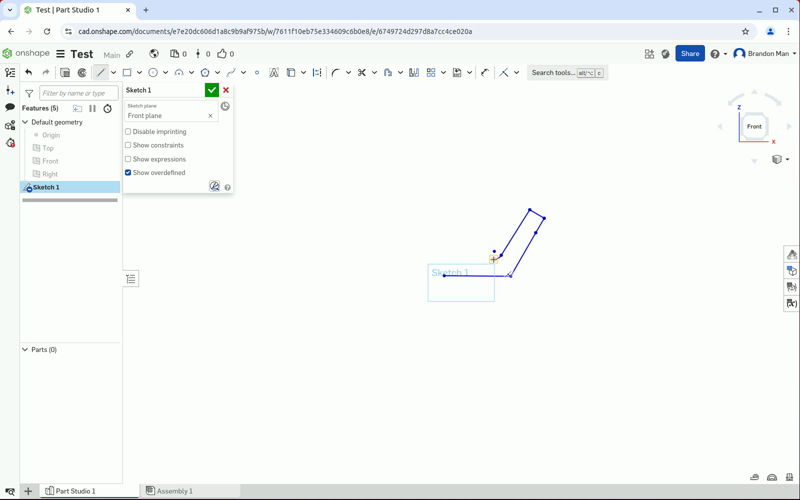
scroll(6)
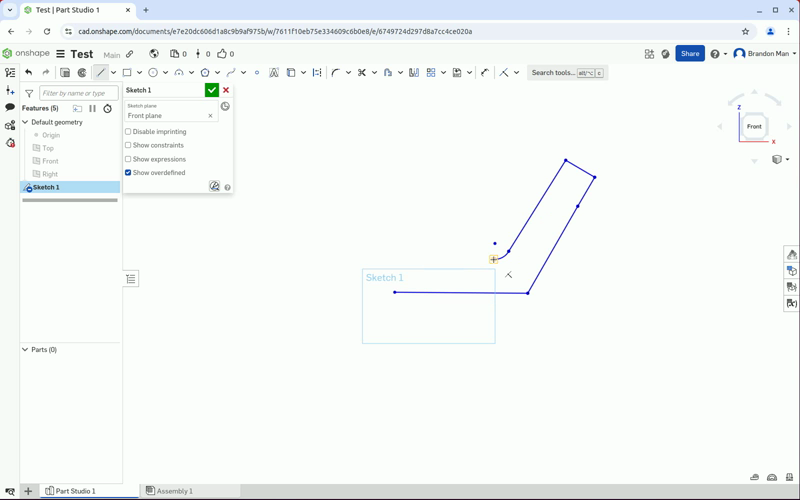
scroll(6)
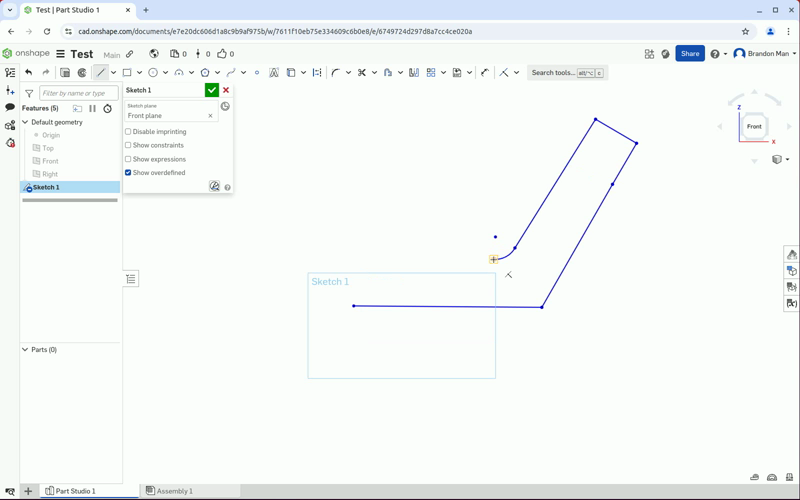
scroll(6)
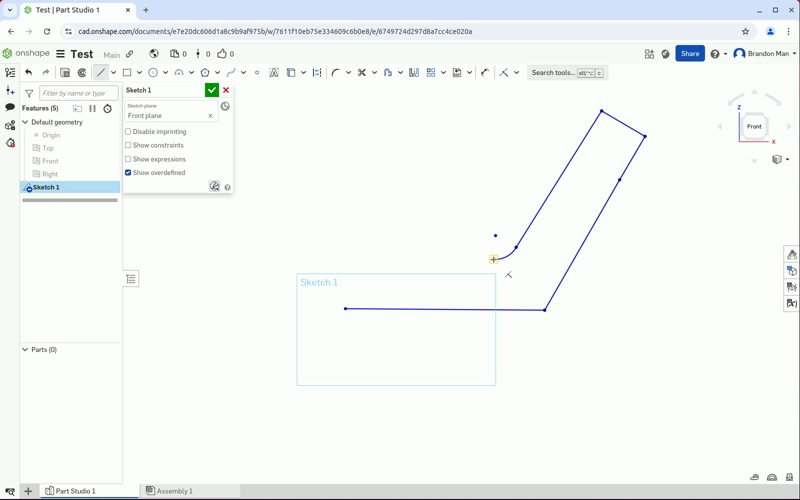
scroll(6)
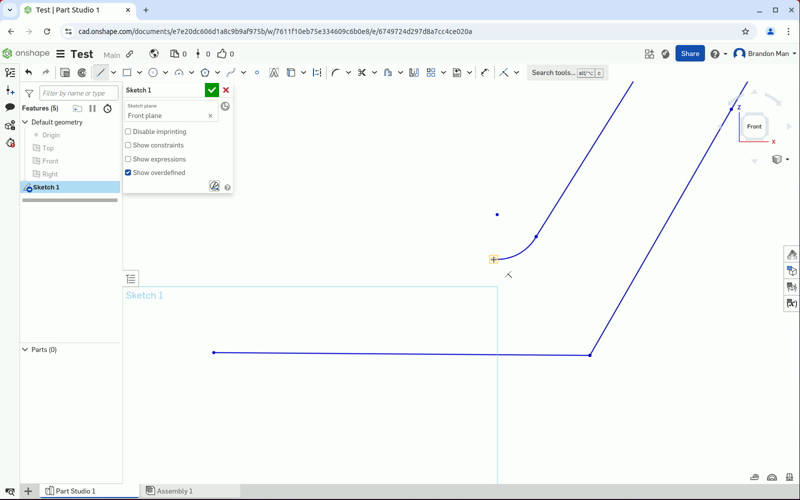
scroll(6)
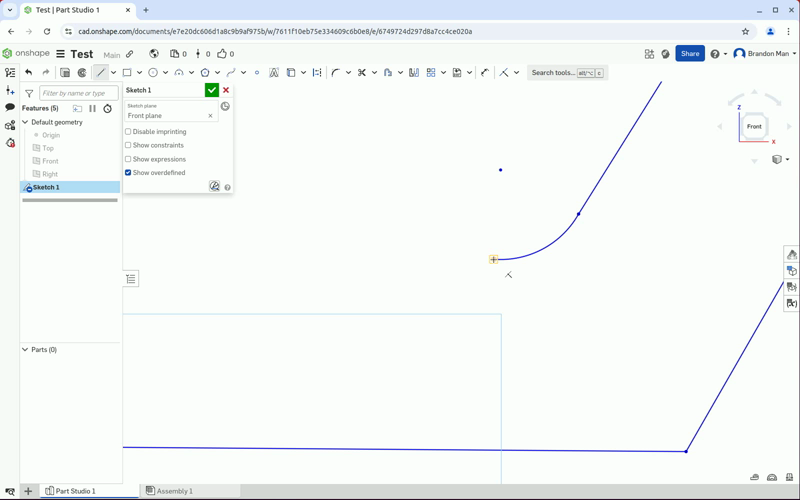
click(493, 259)
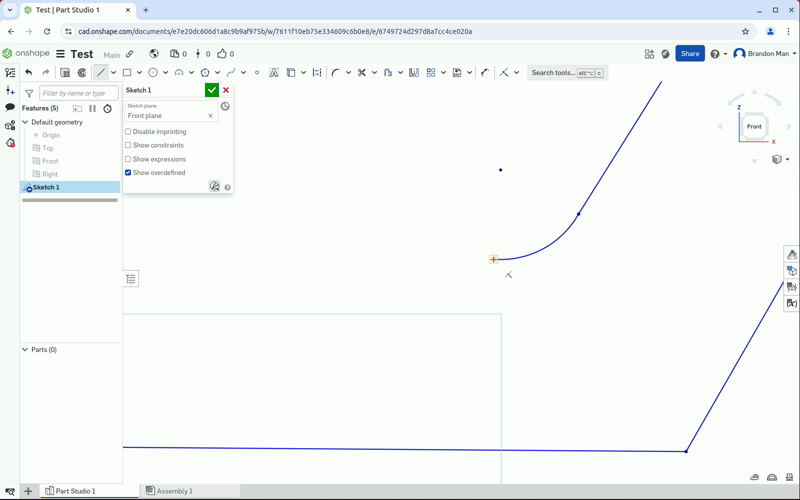
scroll(-6)
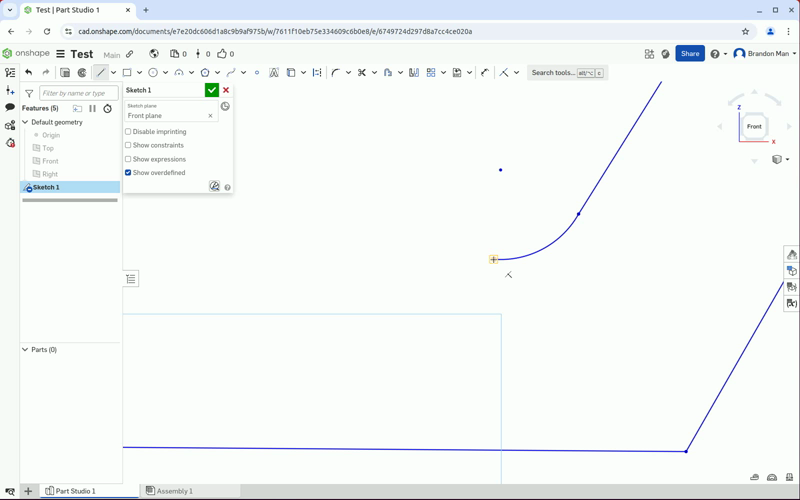
scroll(-6)
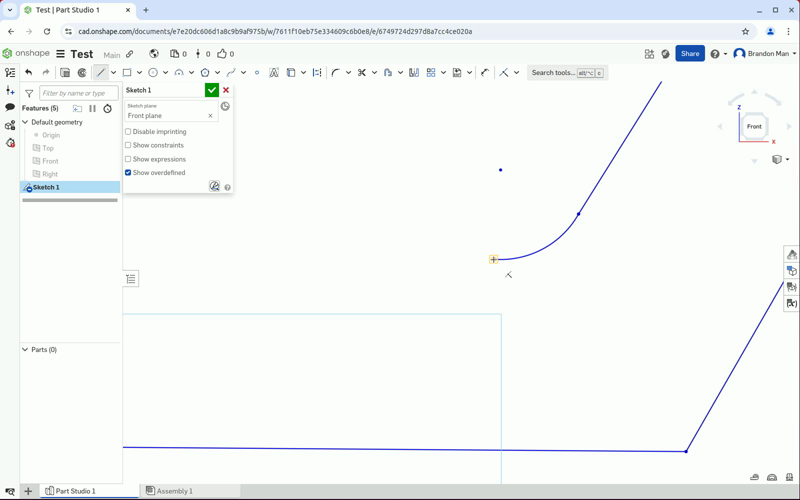
scroll(-6)
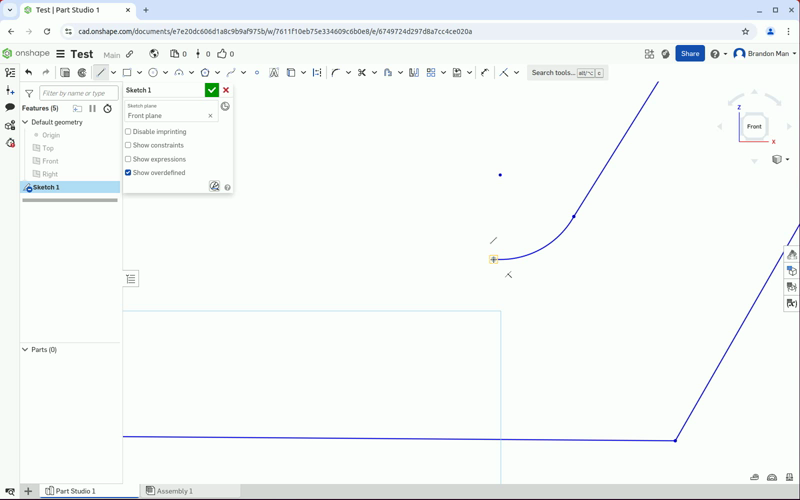
scroll(-6)
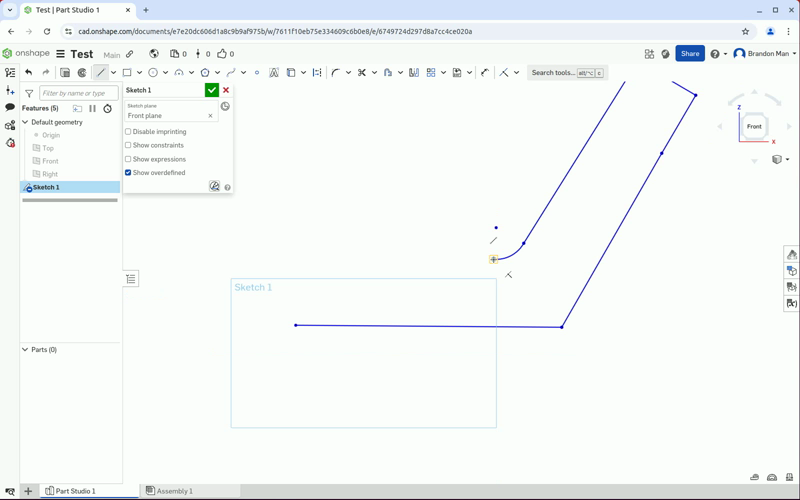
scroll(-6)
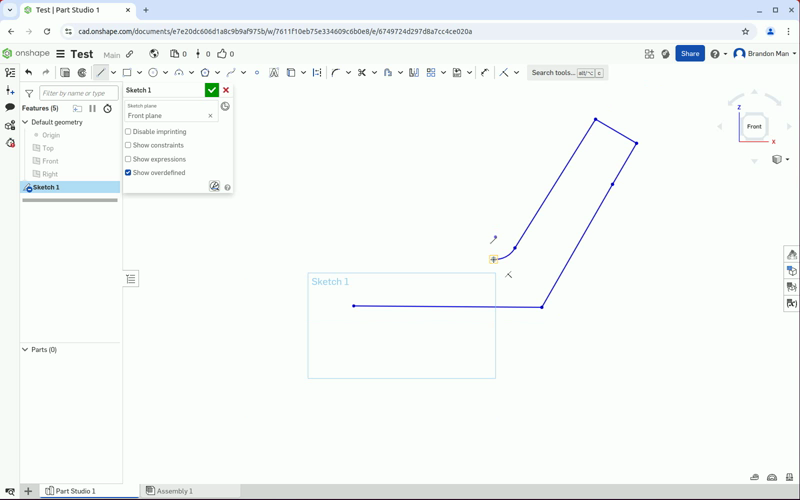
scroll(-6)
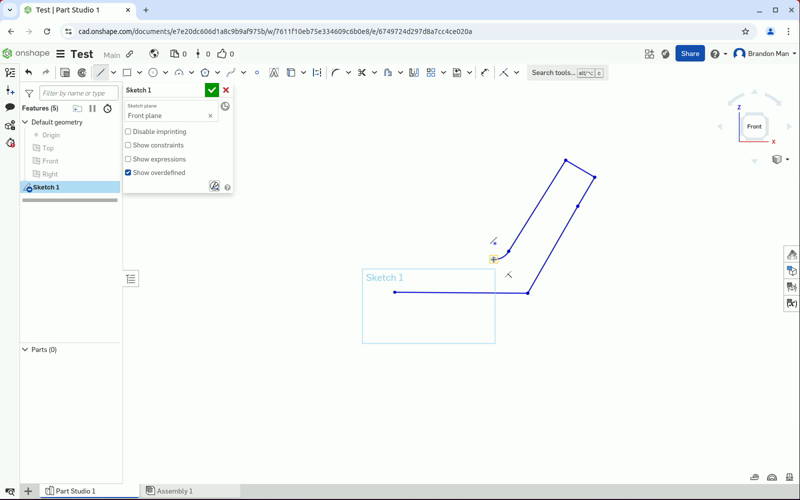
scroll(-6)
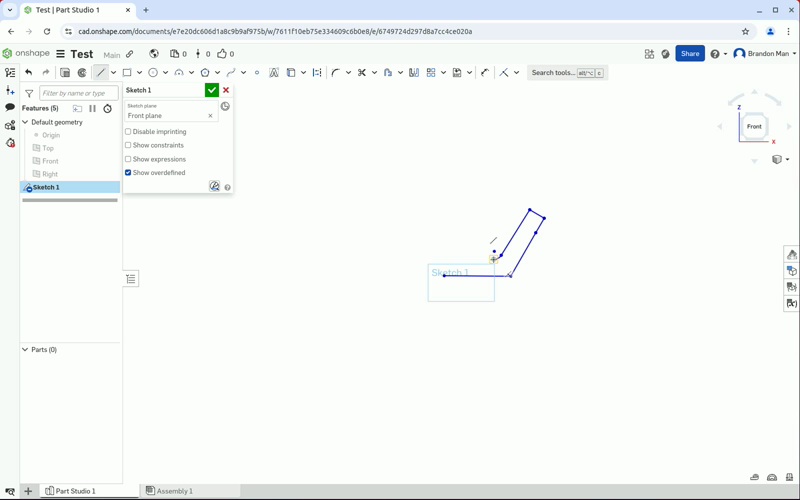
key_down(shift)
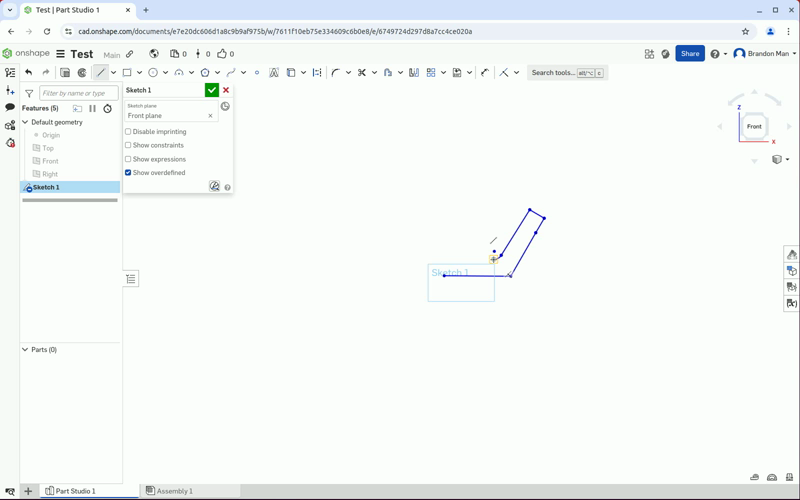
mouse_move(523, 259)
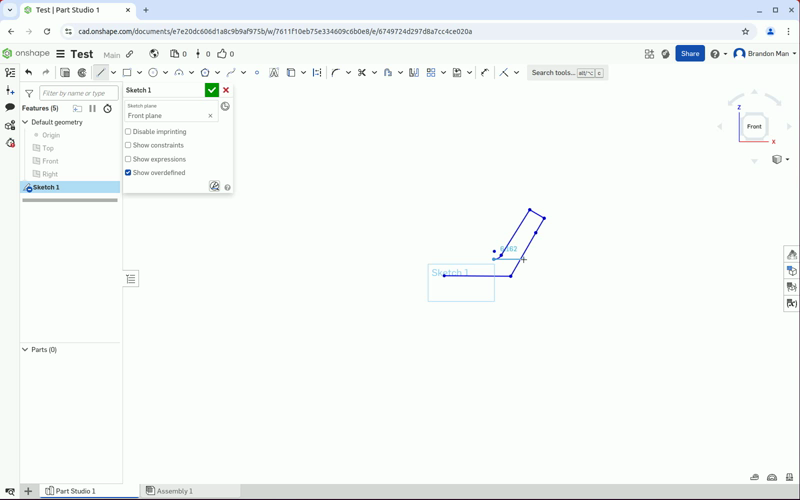
mouse_move(452, 259)
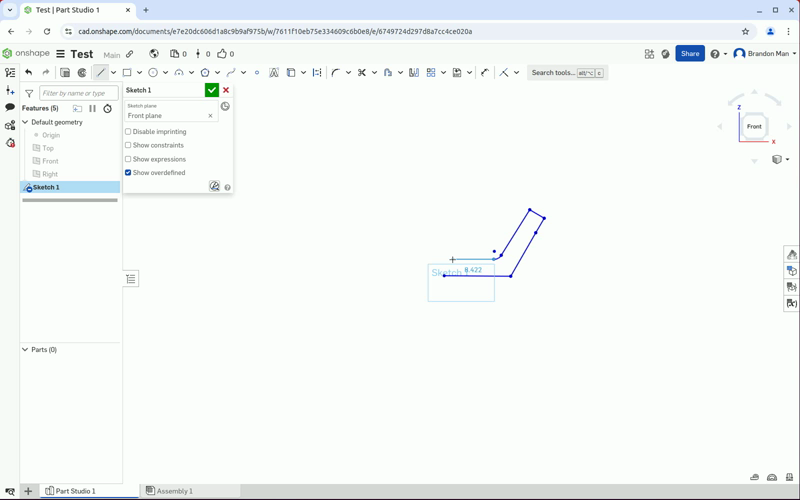
click(452, 259)
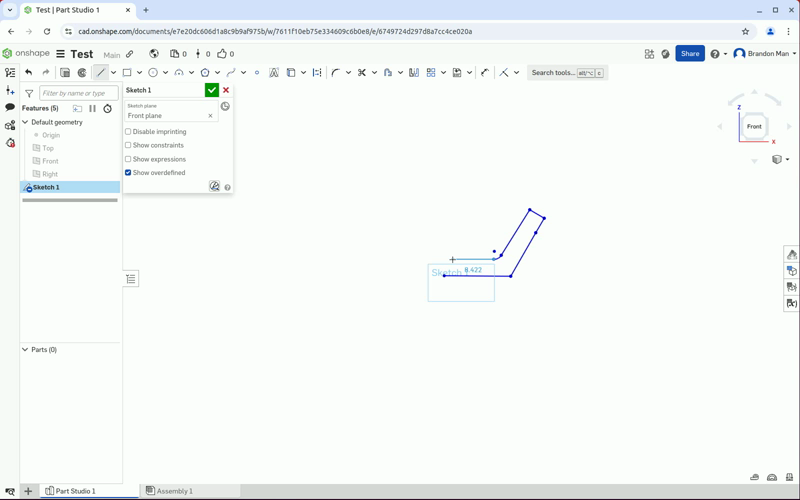
key_up(shift)
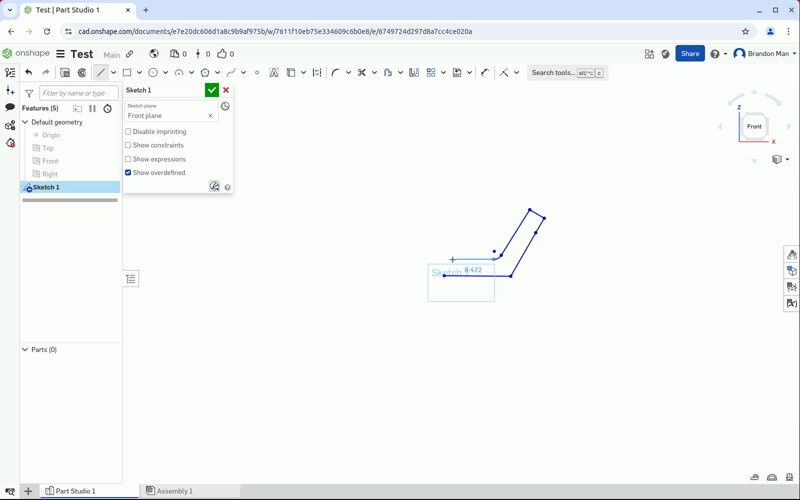
key(esc)
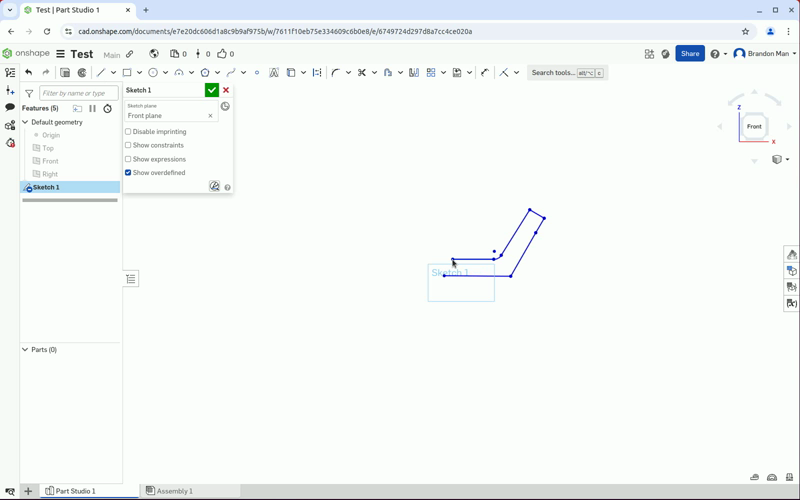
key(a)
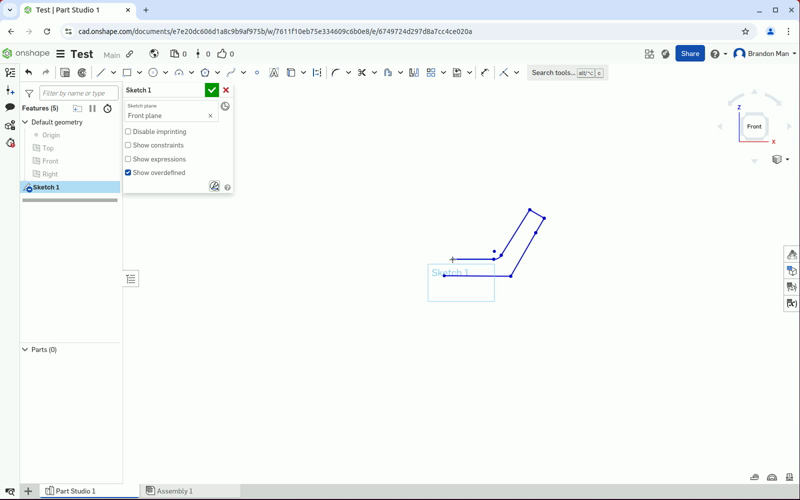
mouse_move(452, 259)
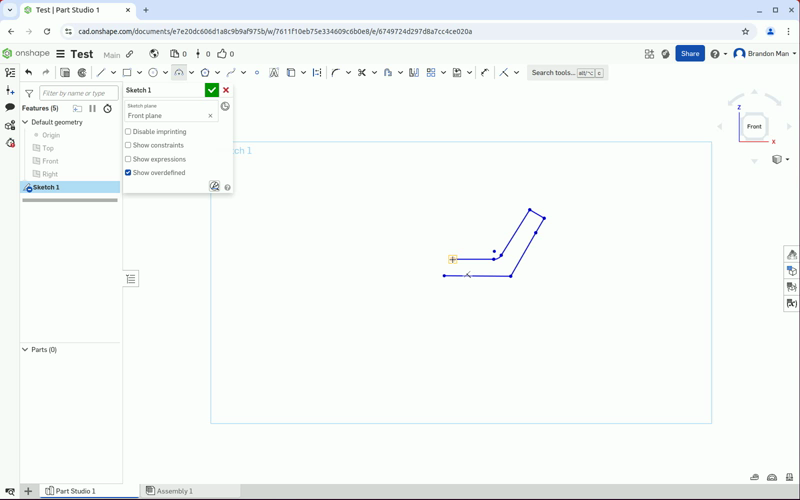
click(452, 259)
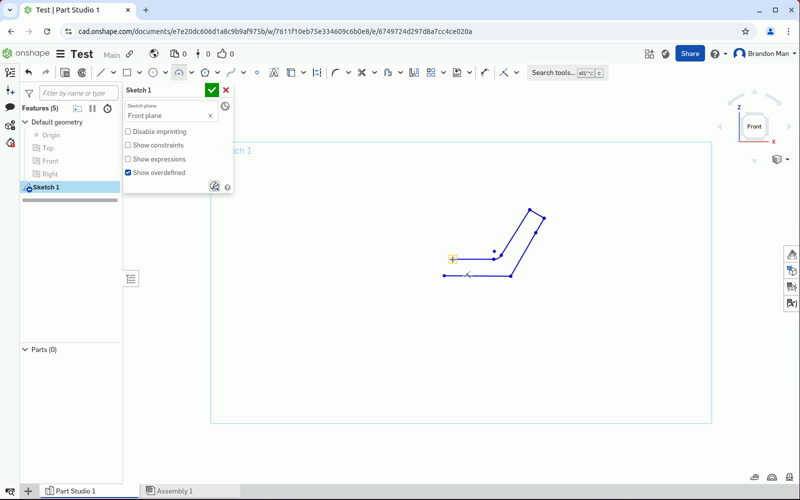
key_down(shift)
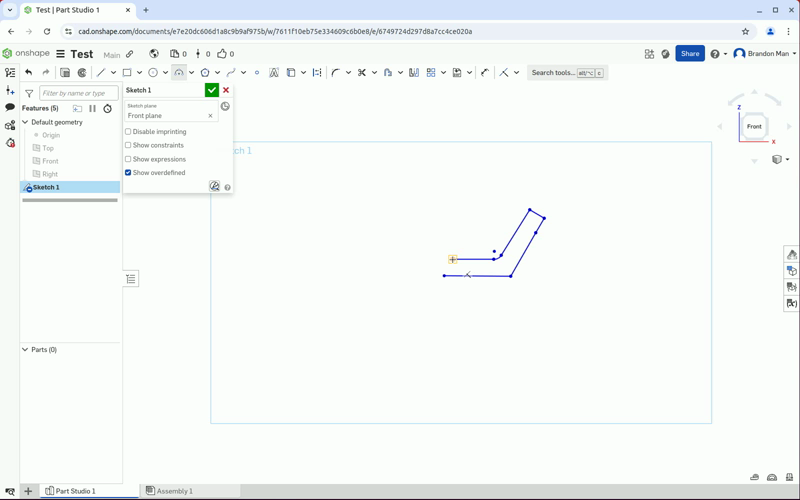
mouse_move(444, 267)
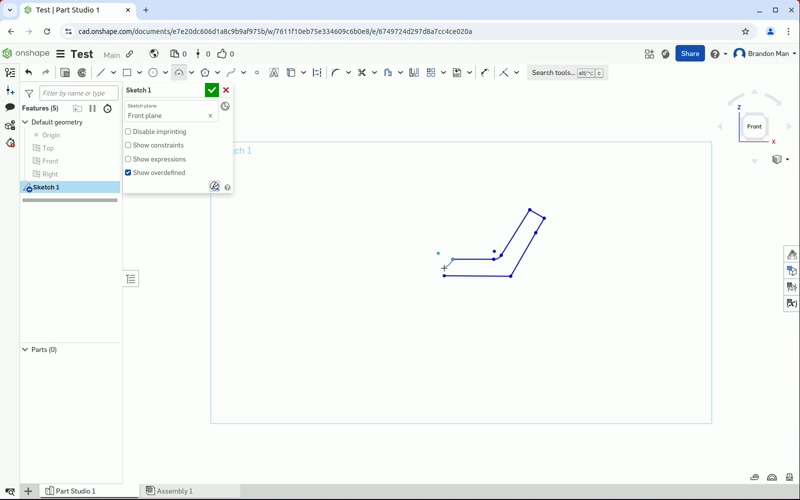
click(444, 267)
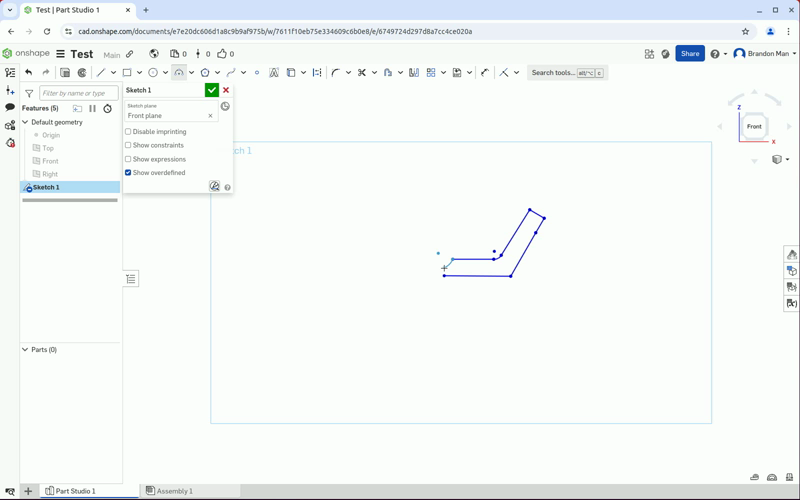
mouse_move(447, 261)
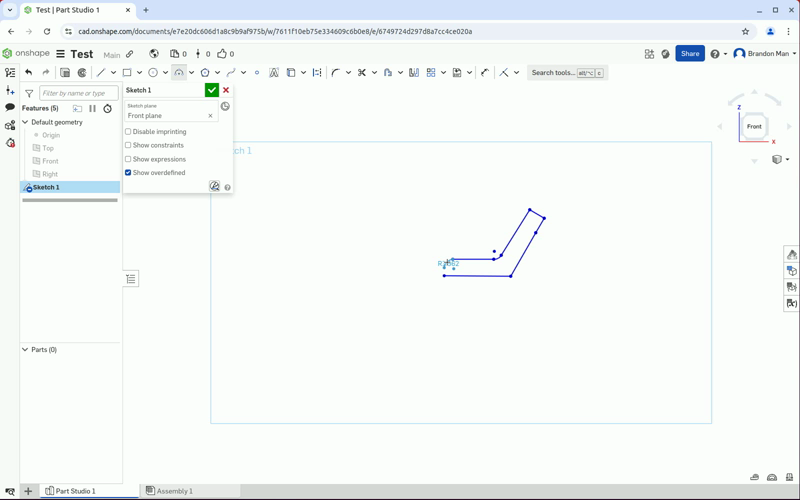
click(447, 261)
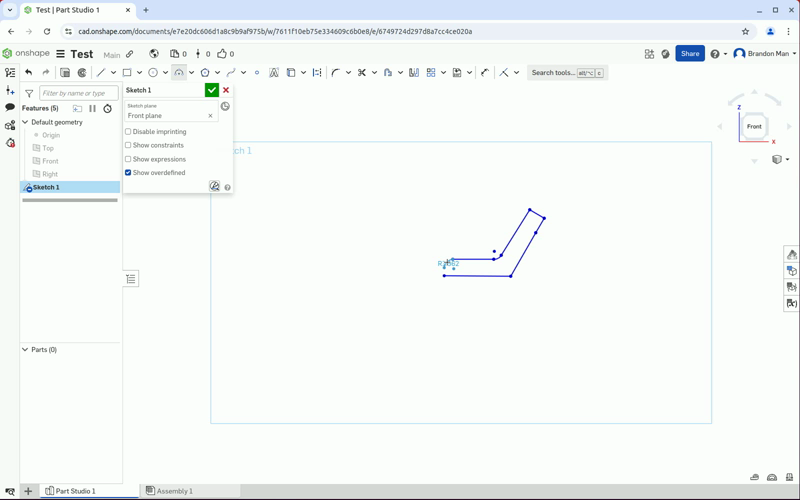
key_up(shift)
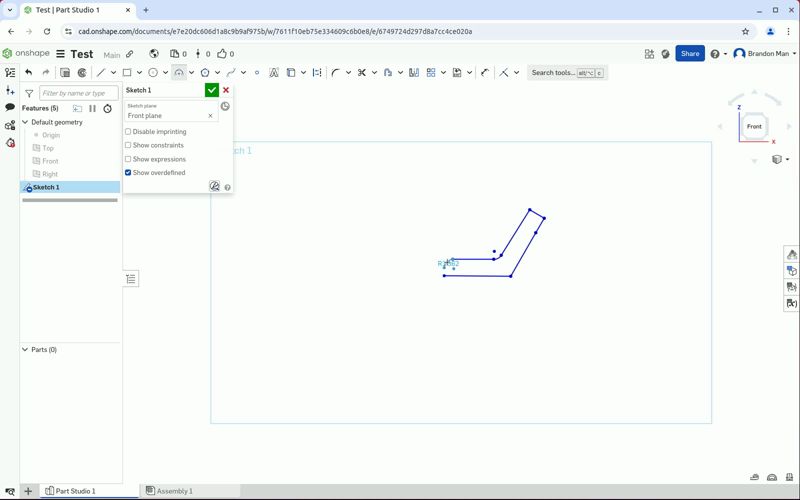
key(esc)
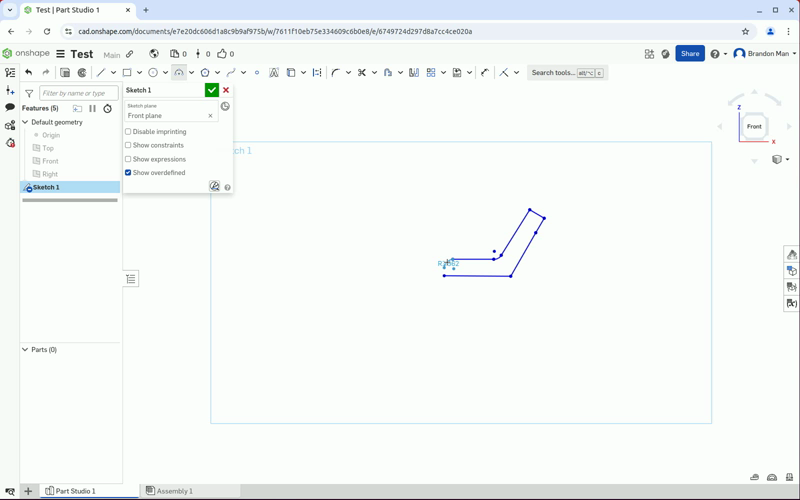
key(l)
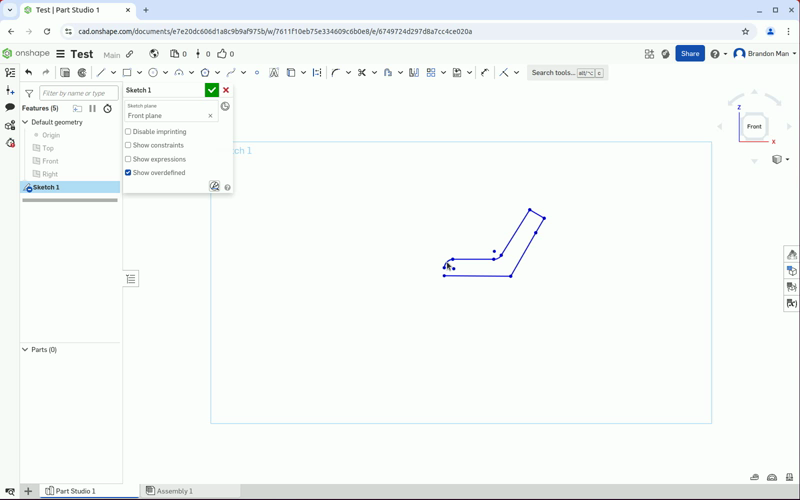
mouse_move(444, 267)
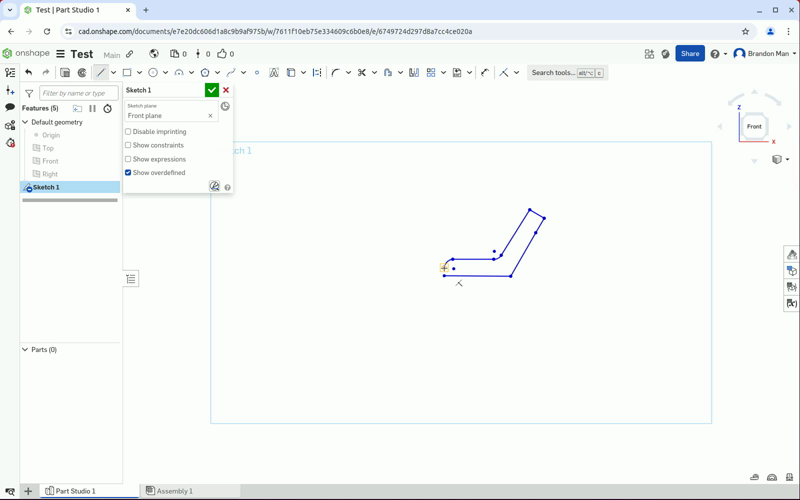
click(444, 267)
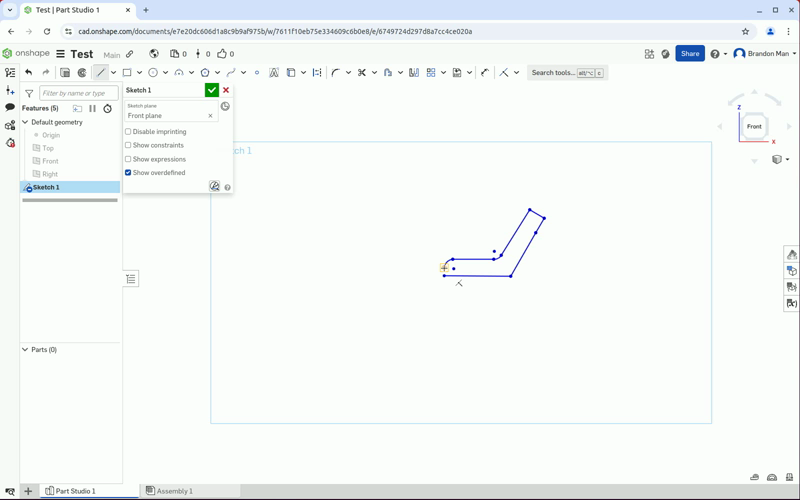
mouse_move(474, 267)
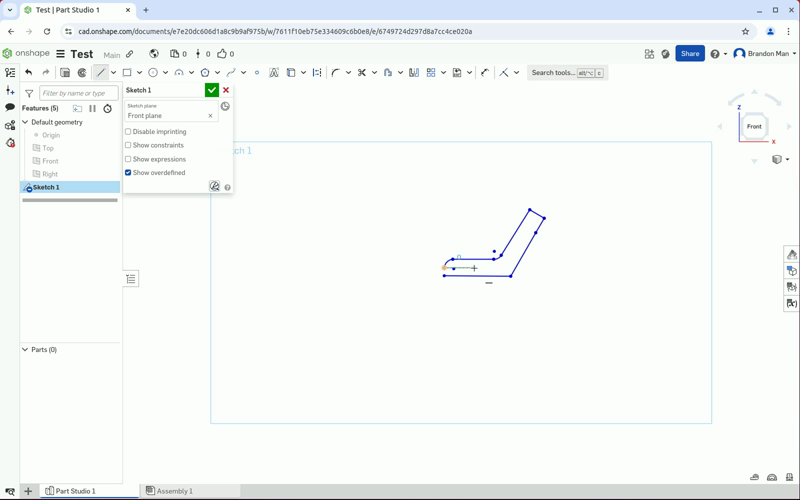
key_down(shift)
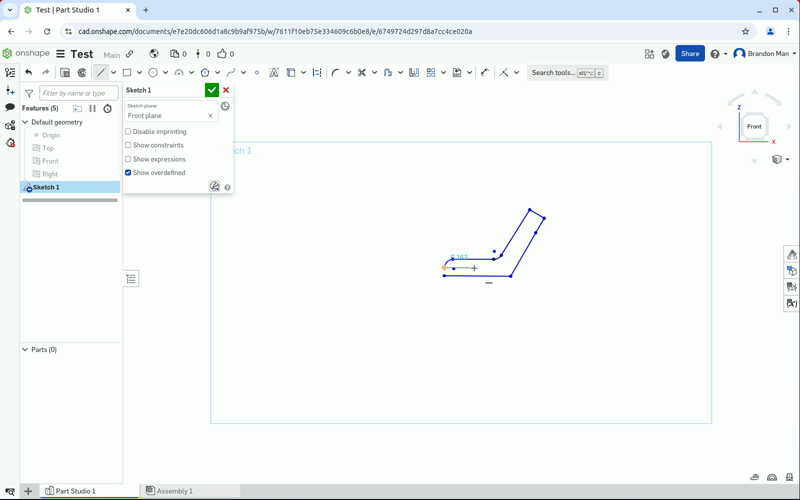
mouse_move(444, 275)
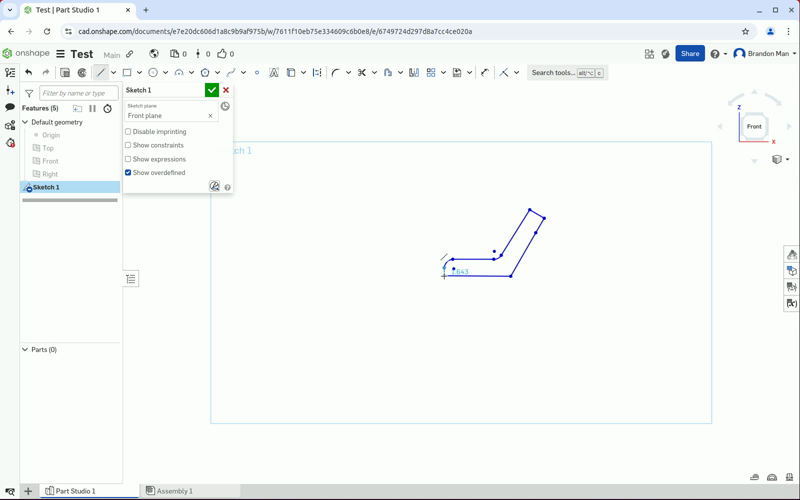
key_up(shift)
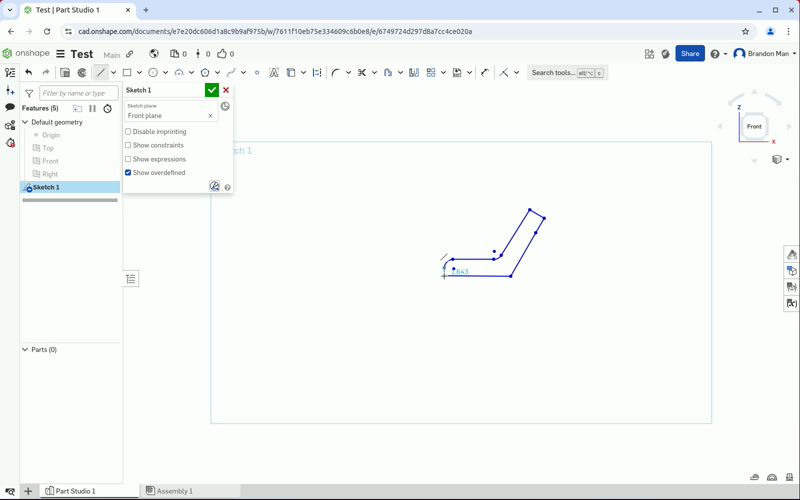
click(444, 275)
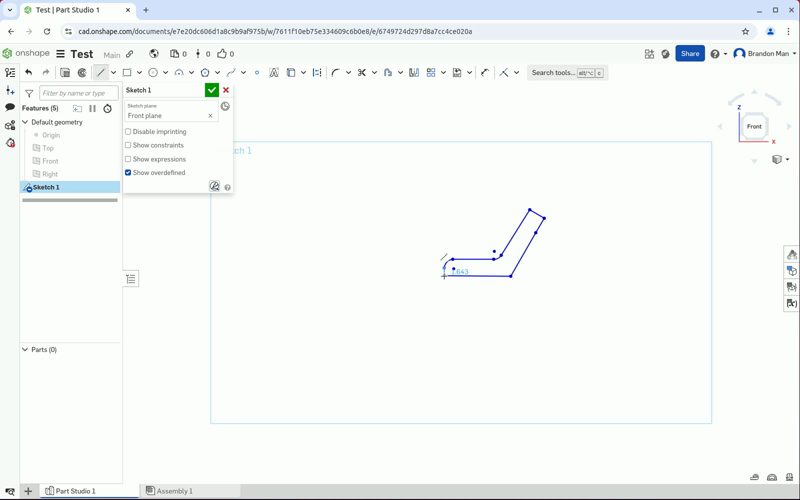
key(esc)
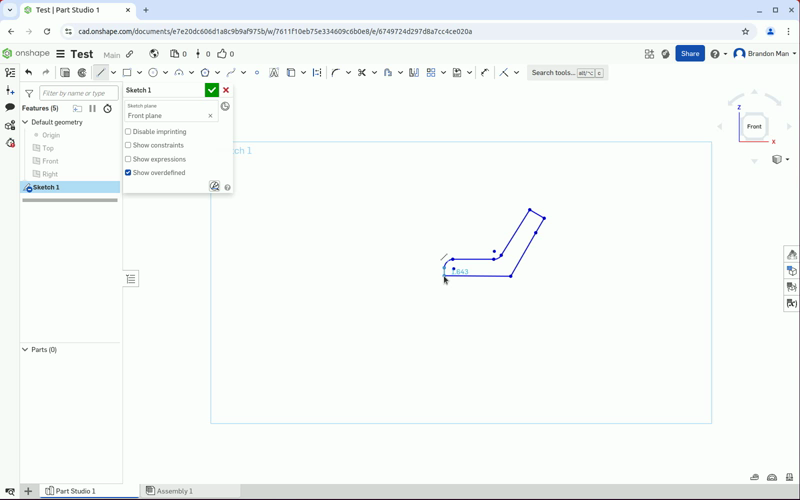
mouse_move(509, 254)
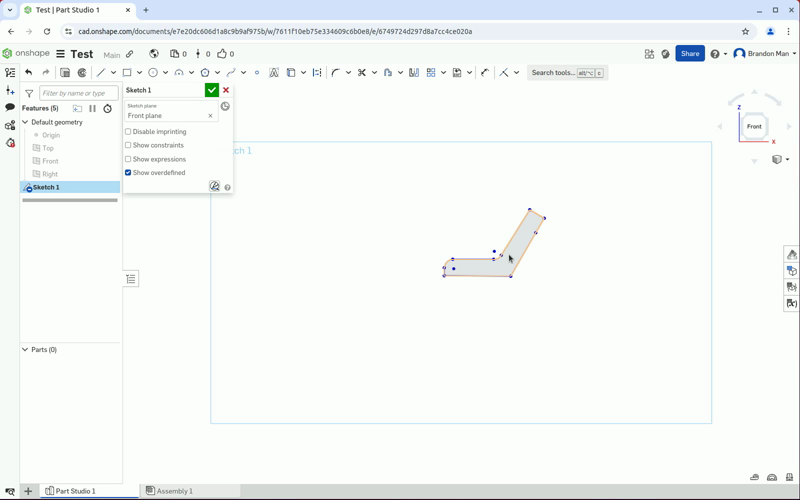
click(509, 254)
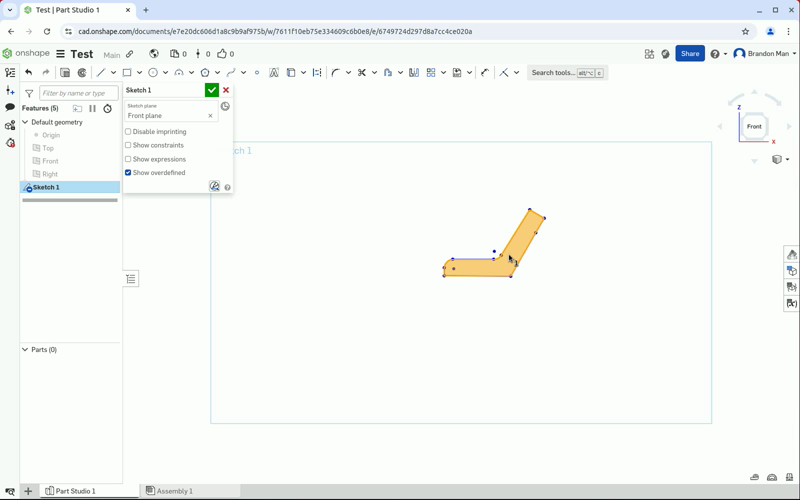
mouse_move(73, 352)
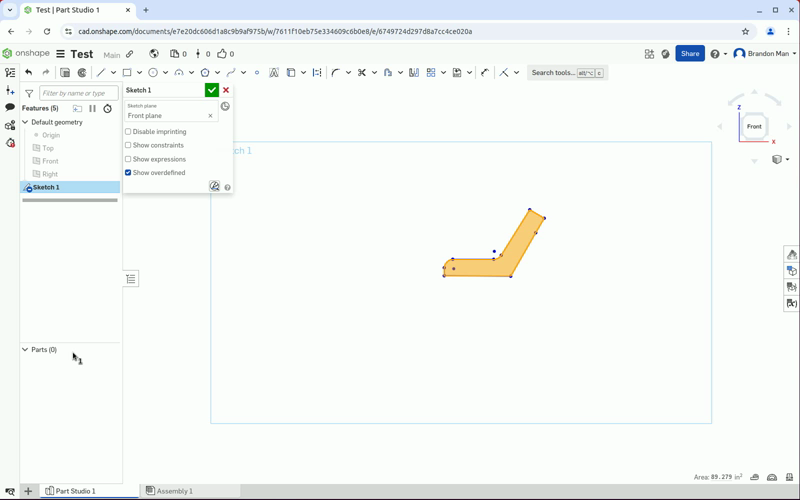
key(shift+y)
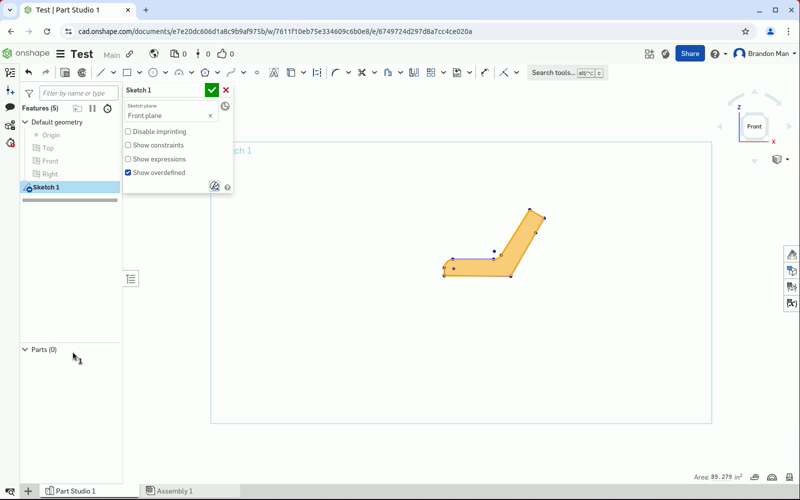
key(shift+e)
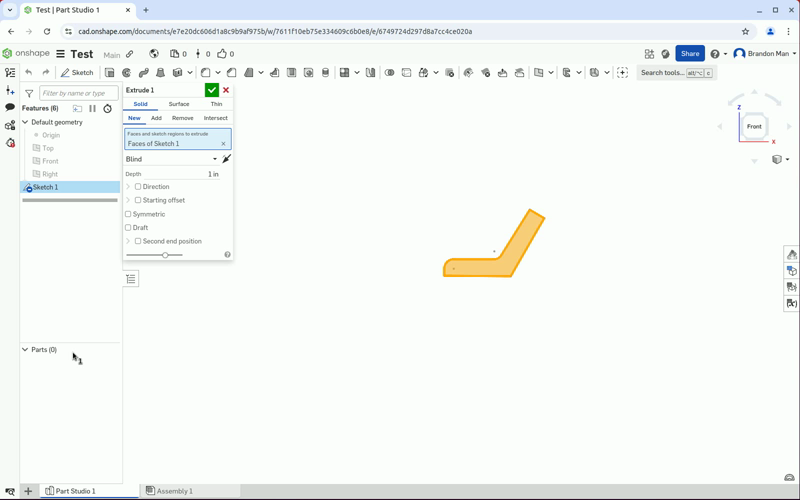
mouse_move(143, 106)
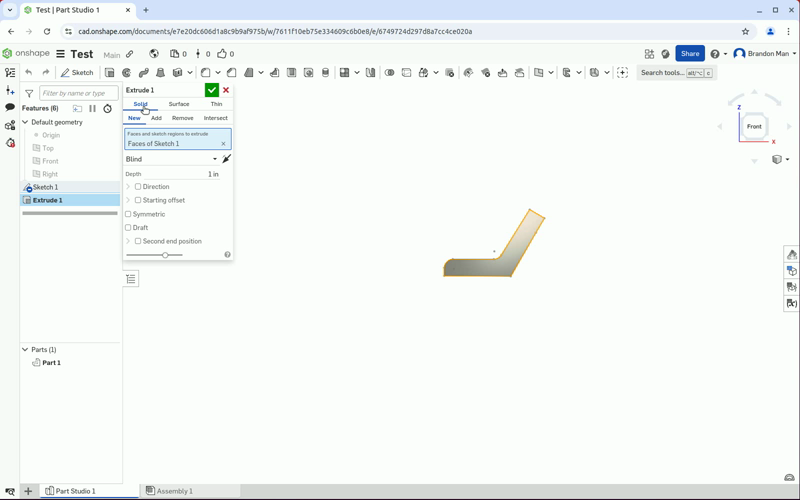
click(143, 106)
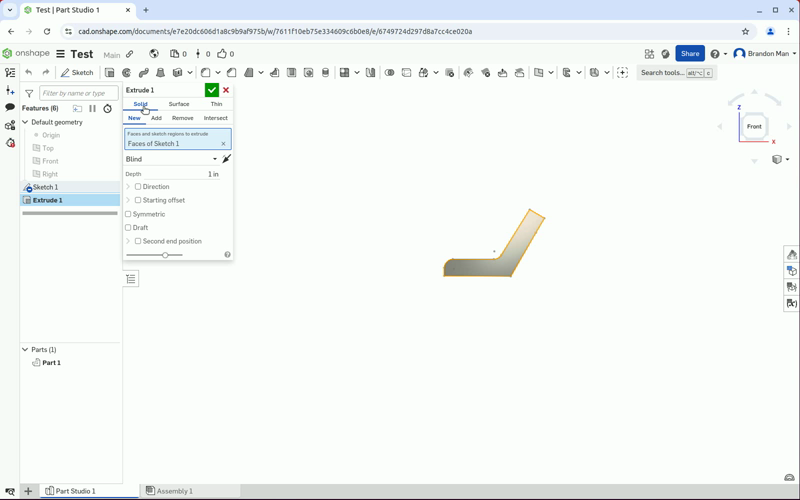
mouse_move(137, 120)
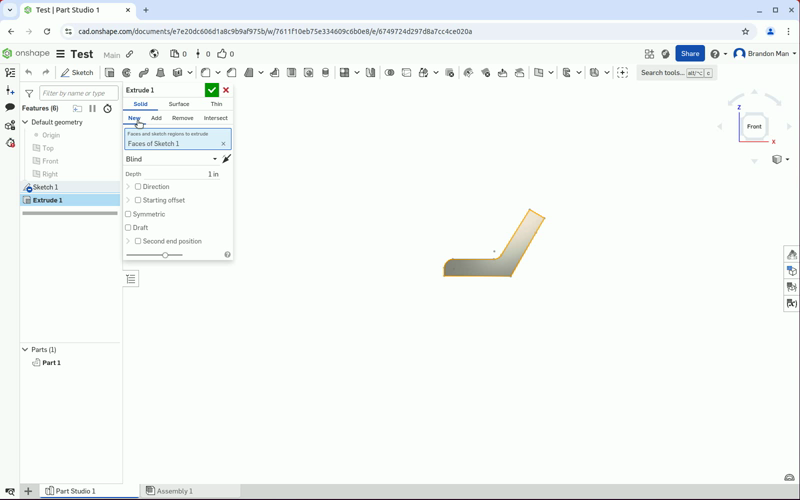
click(137, 120)
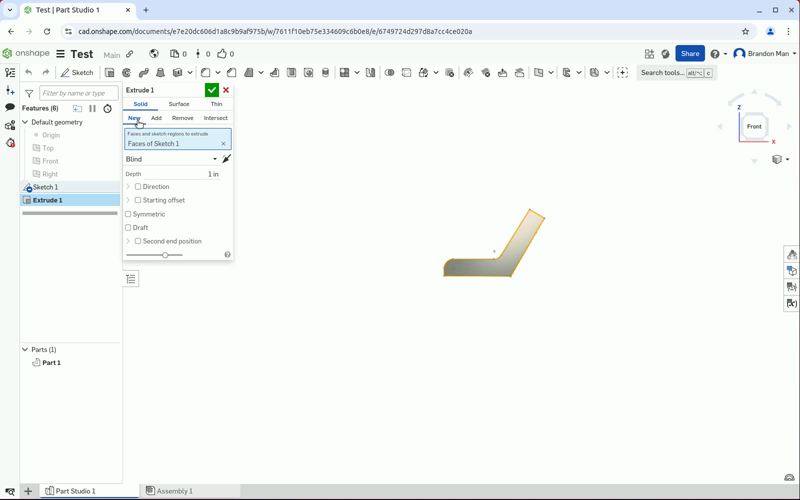
key(tab, 4)
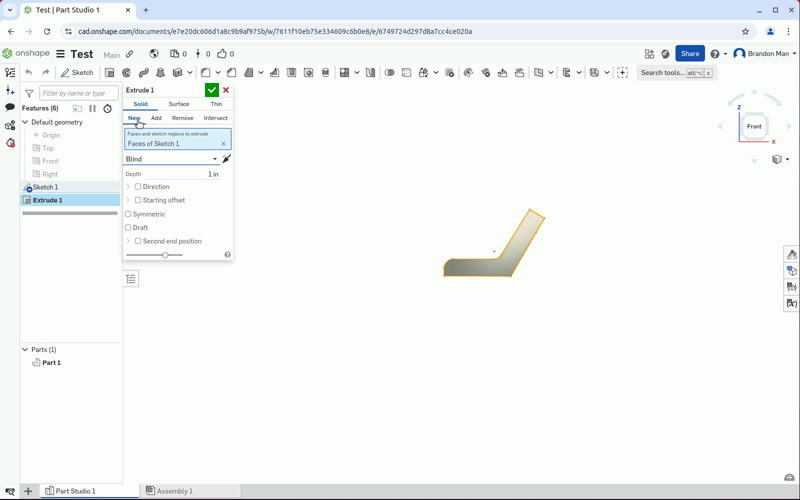
text(9.147)
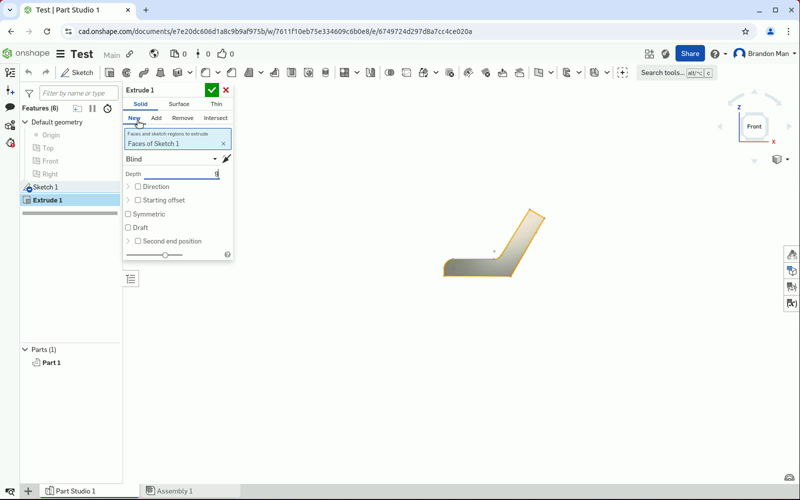
key(enter)
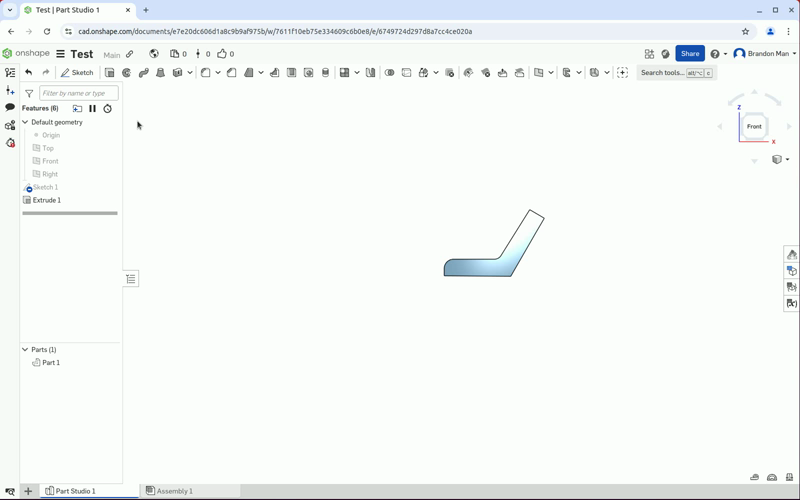
key(shift+h)
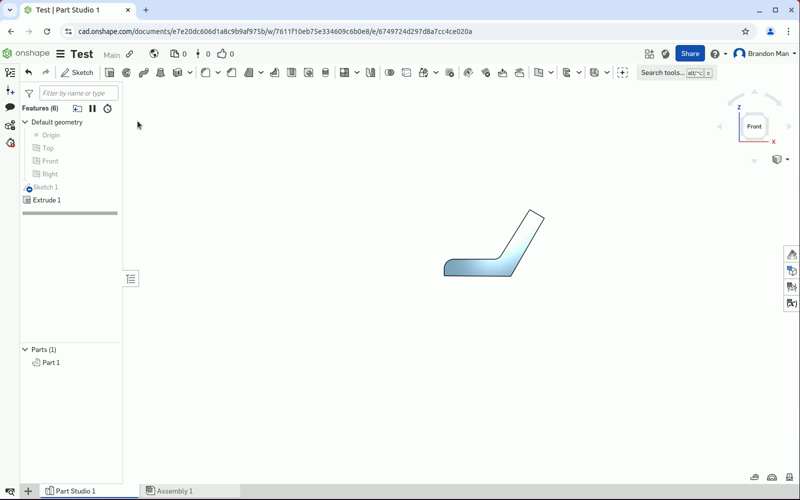
key(shift+h)
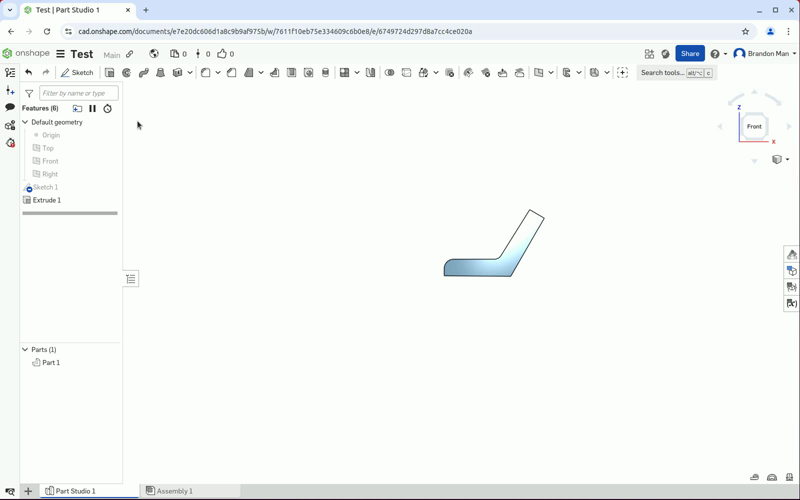
mouse_move(73, 189)
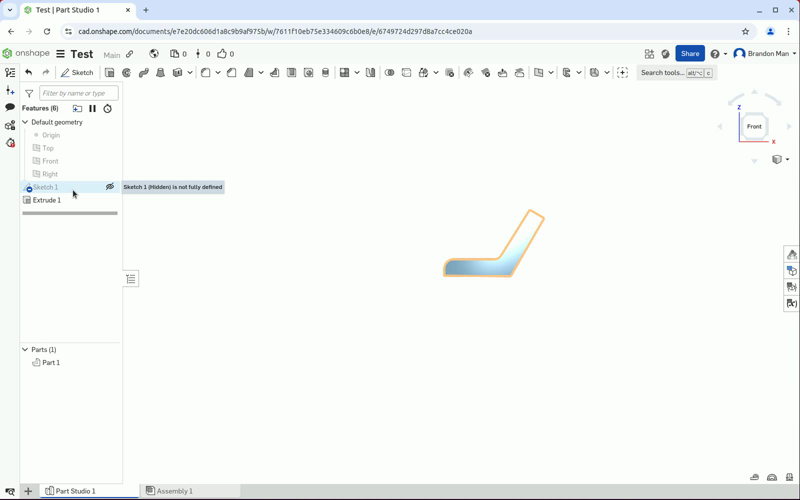
click(73, 189)
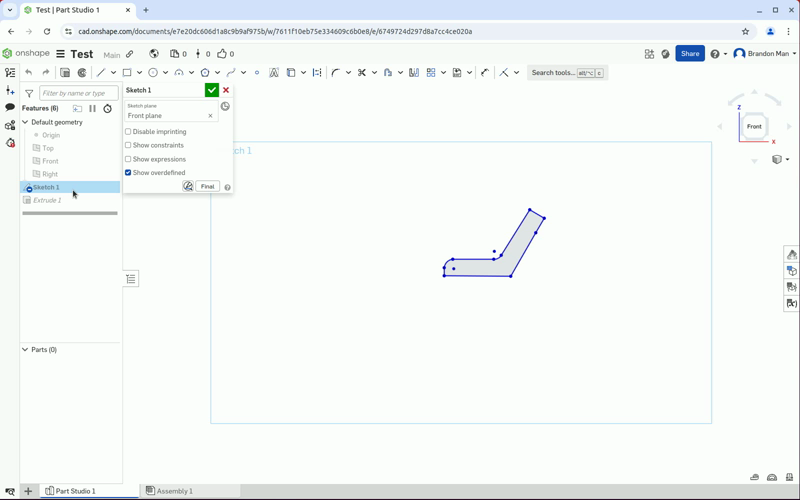
mouse_move(229, 92)
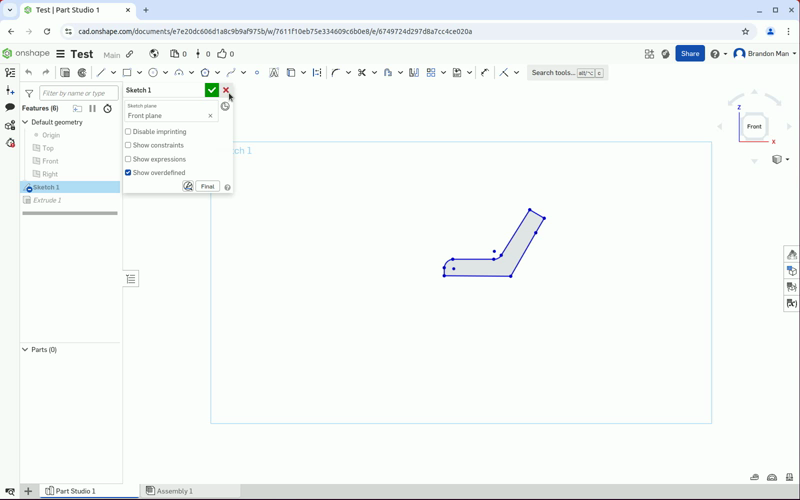
click(229, 92)
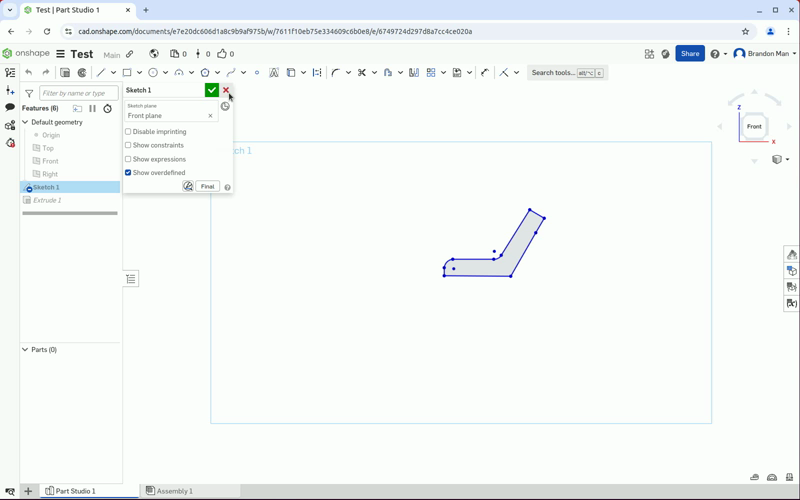
key(shift+s)
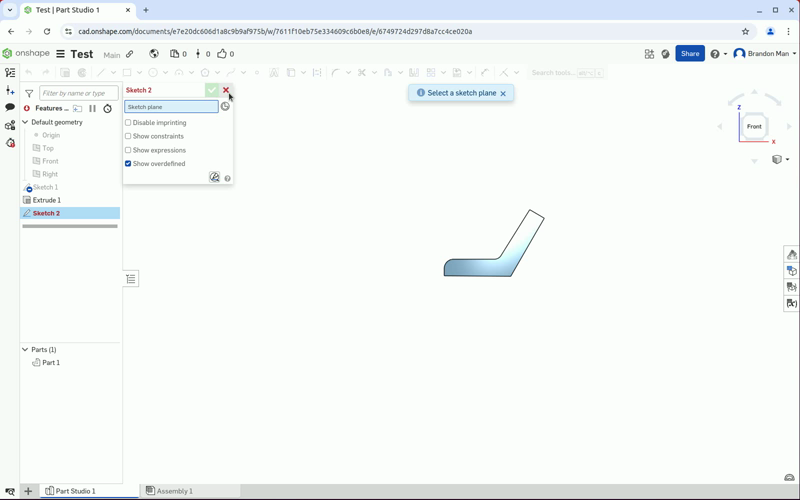
mouse_move(73, 163)
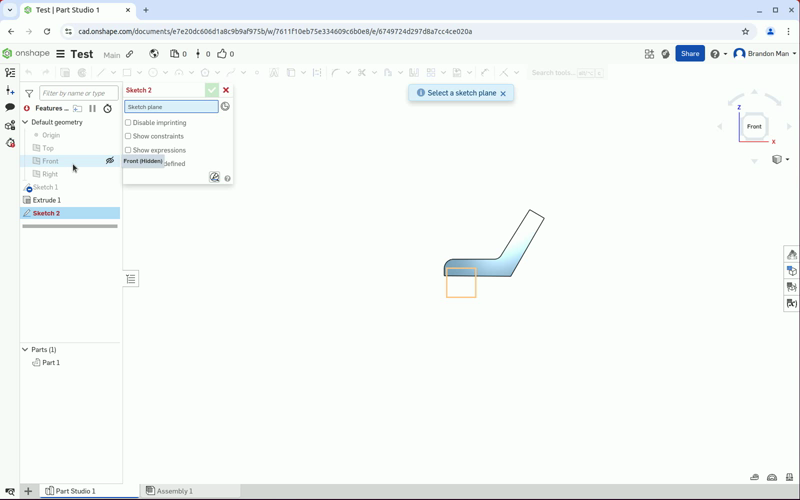
click(73, 163)
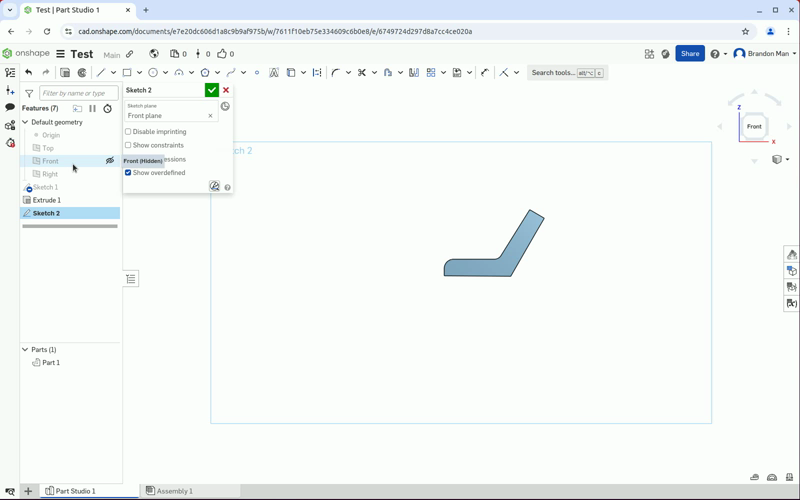
mouse_move(73, 352)
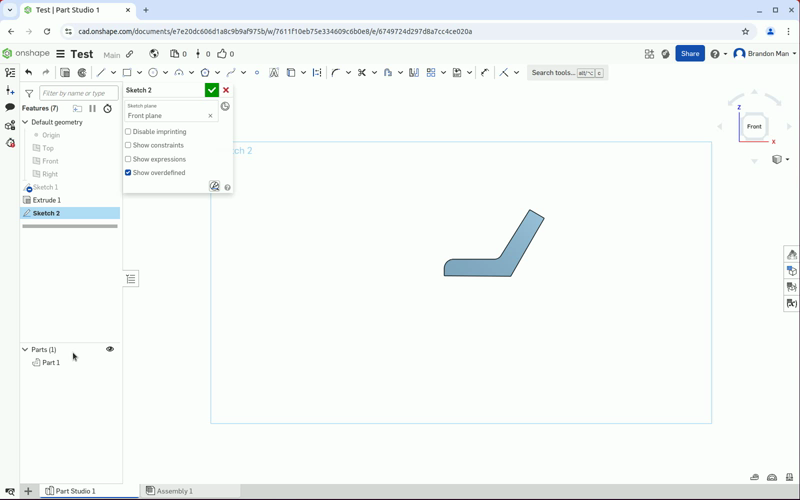
key(y)
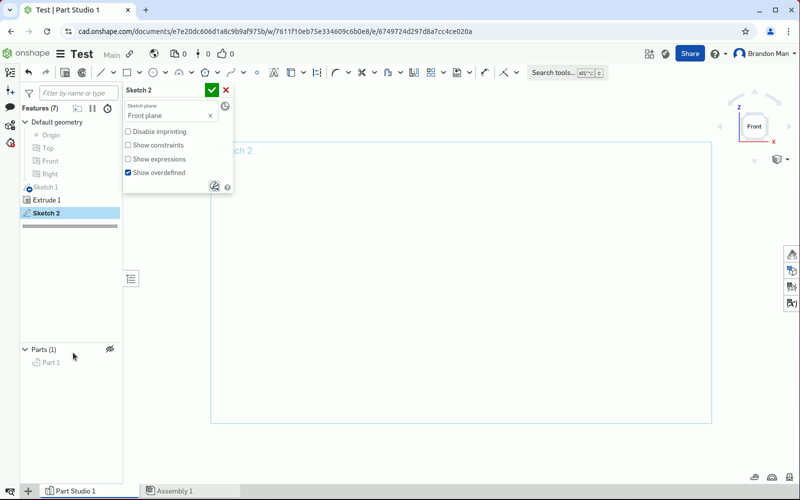
key(l)
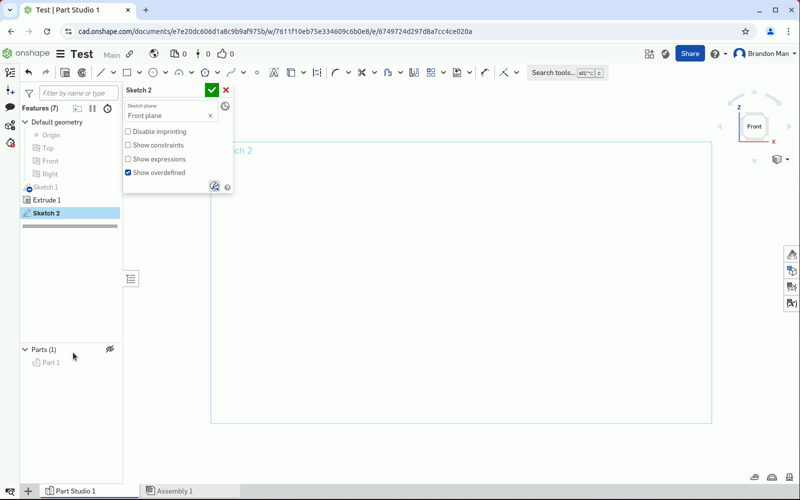
key_down(shift)
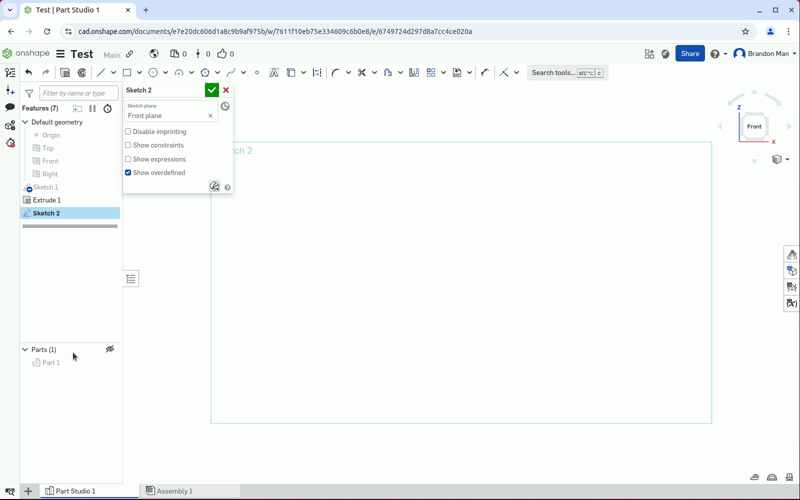
mouse_move(534, 233)
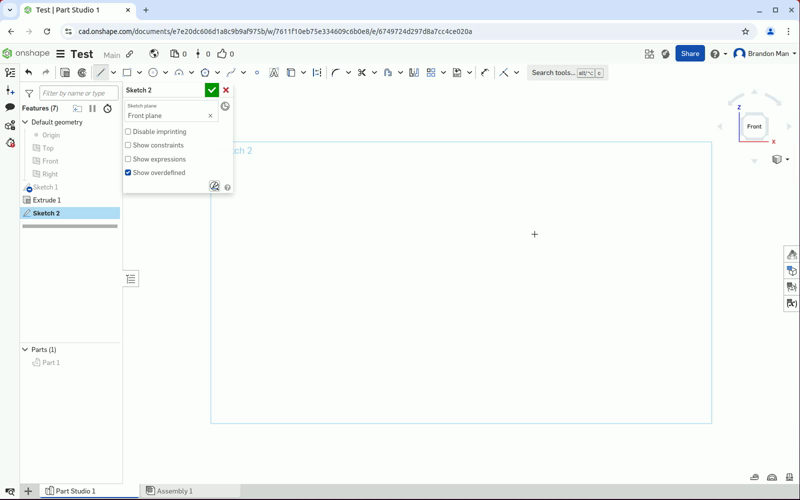
click(534, 233)
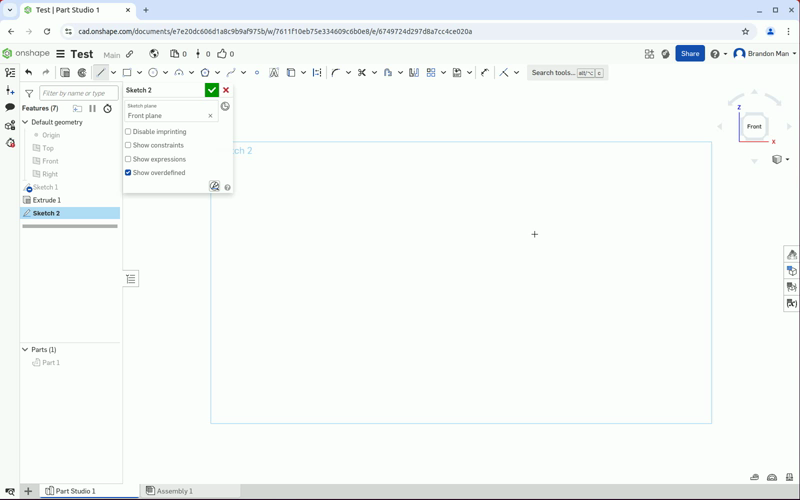
key_up(shift)
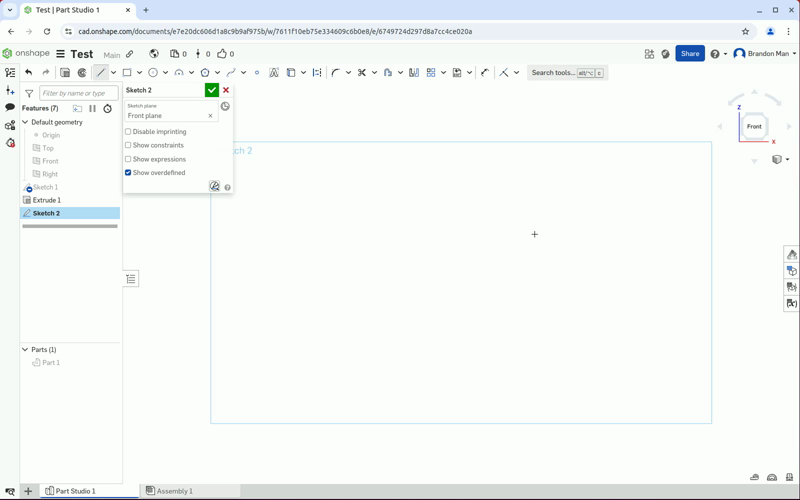
key_down(shift)
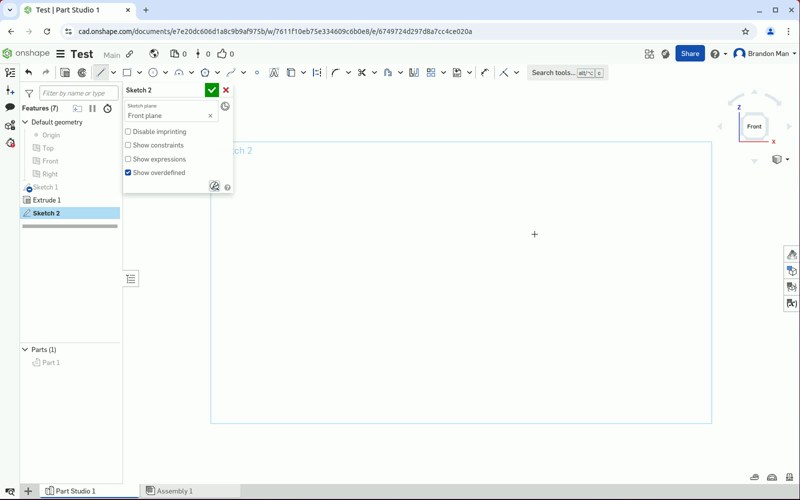
mouse_move(564, 233)
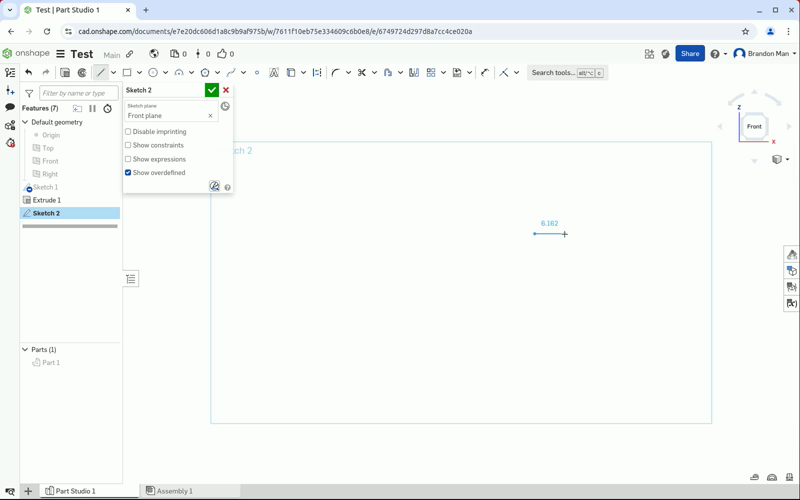
mouse_move(565, 251)
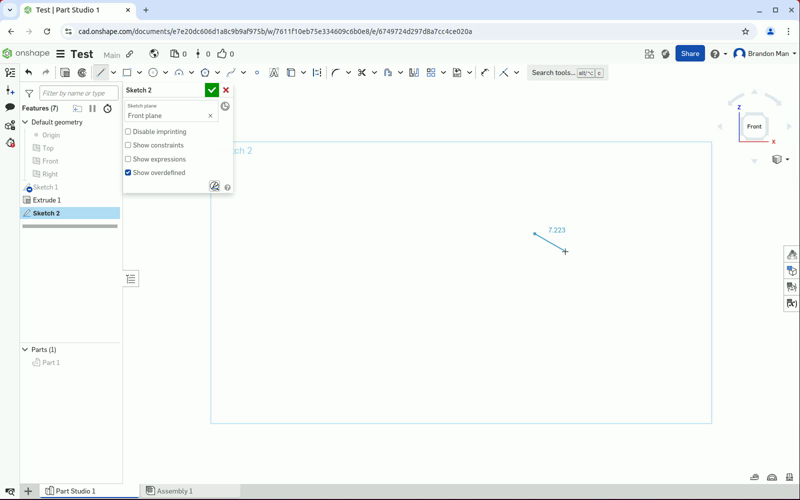
click(565, 251)
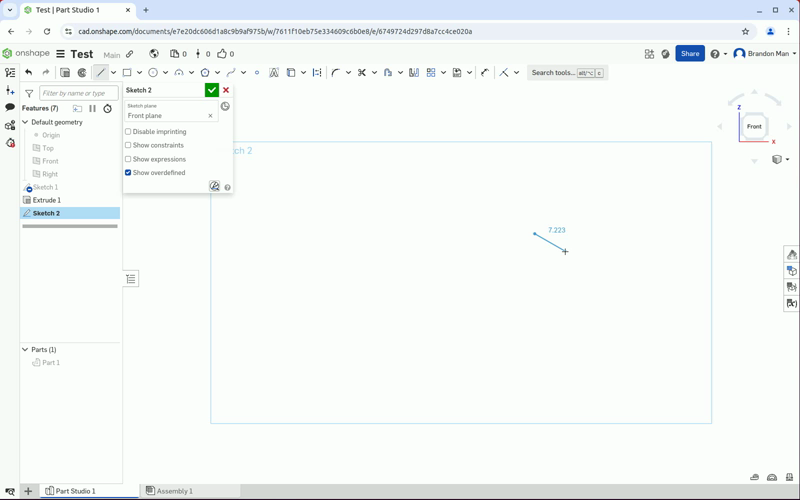
key_up(shift)
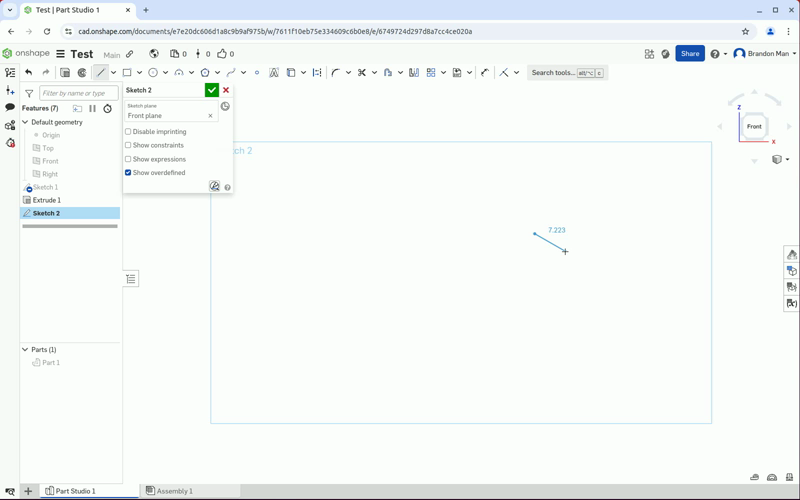
key_down(shift)
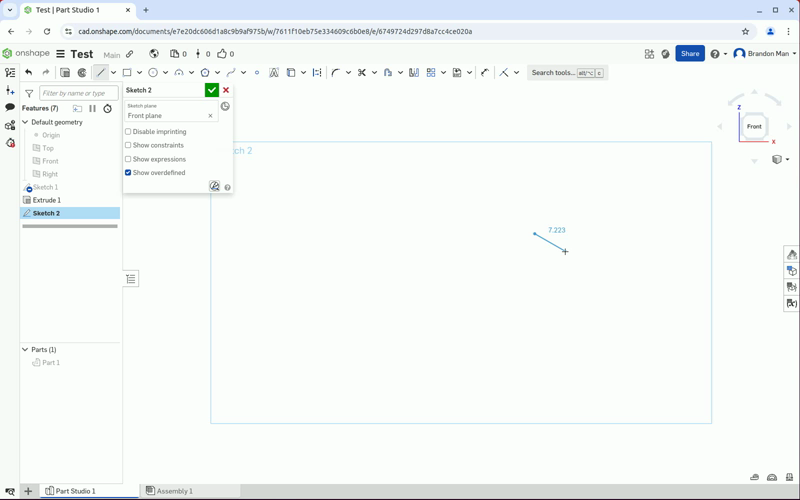
mouse_move(589, 251)
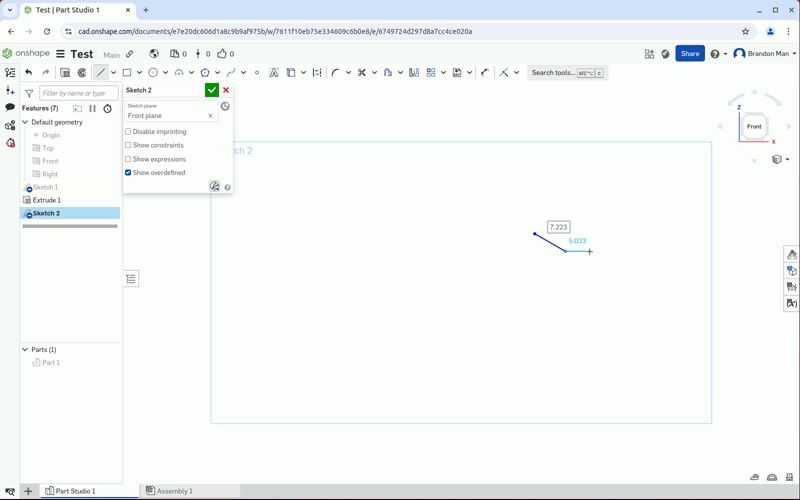
mouse_move(573, 236)
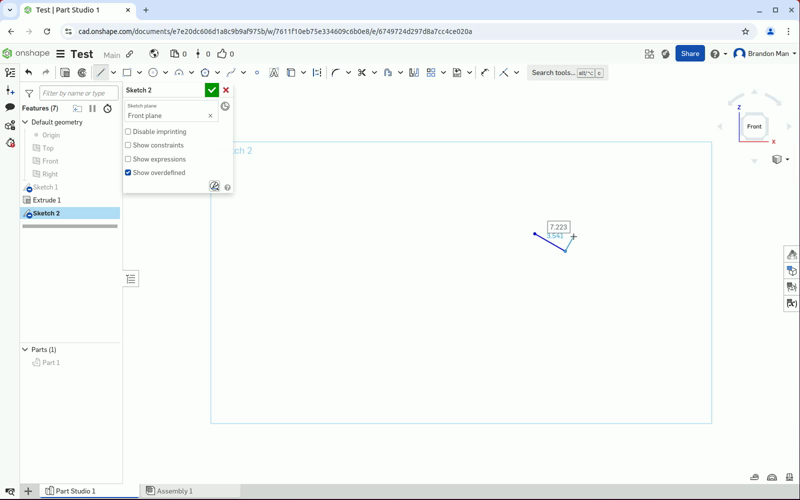
click(573, 236)
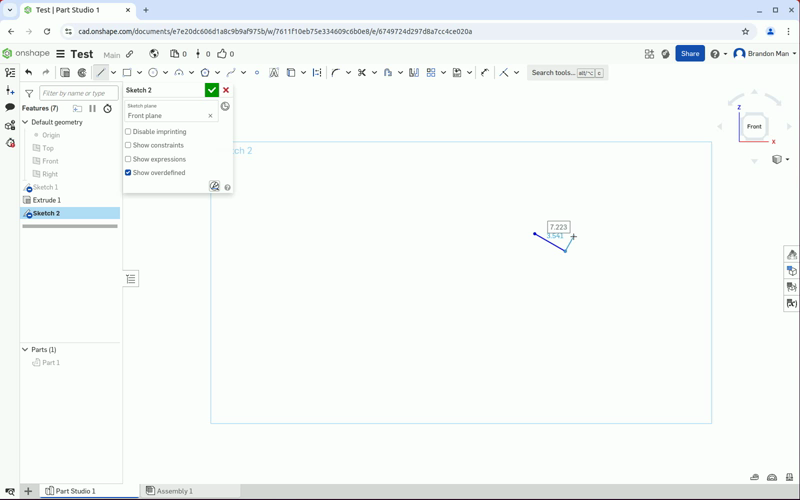
key_up(shift)
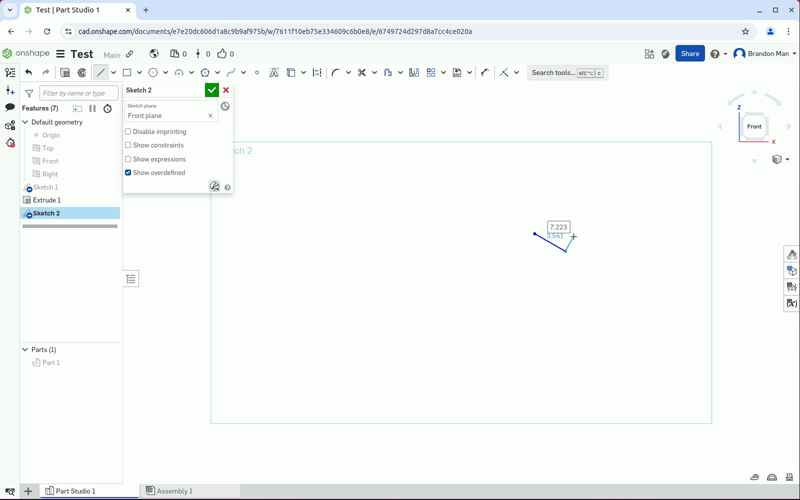
key_down(shift)
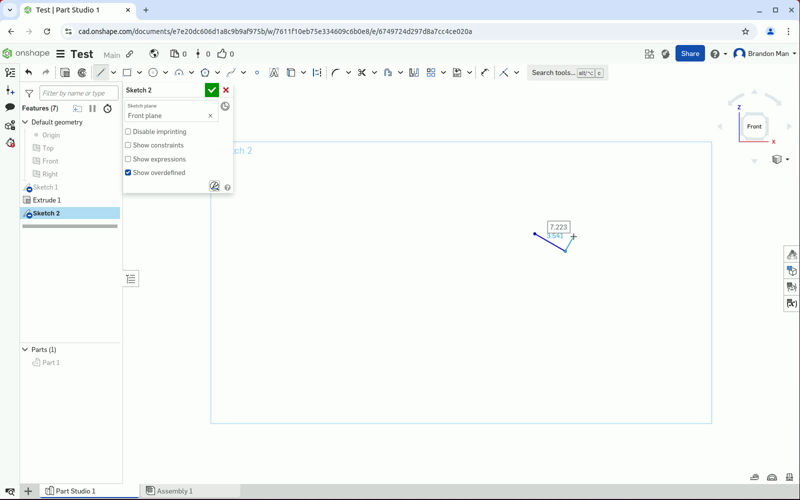
mouse_move(589, 236)
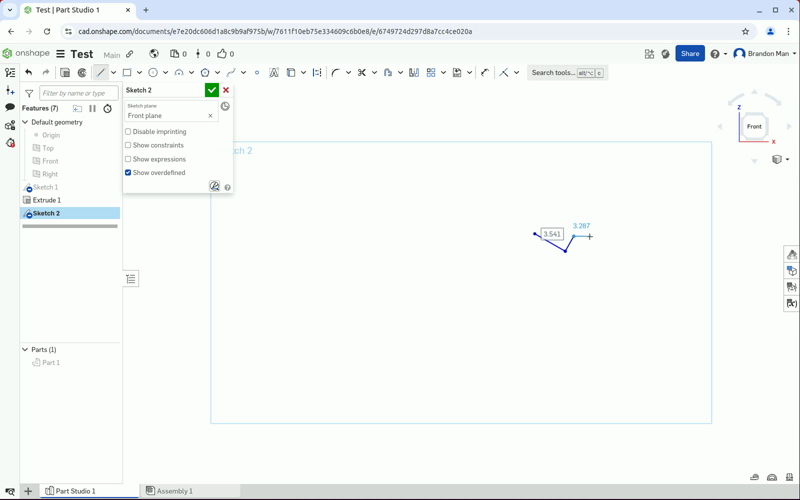
mouse_move(543, 218)
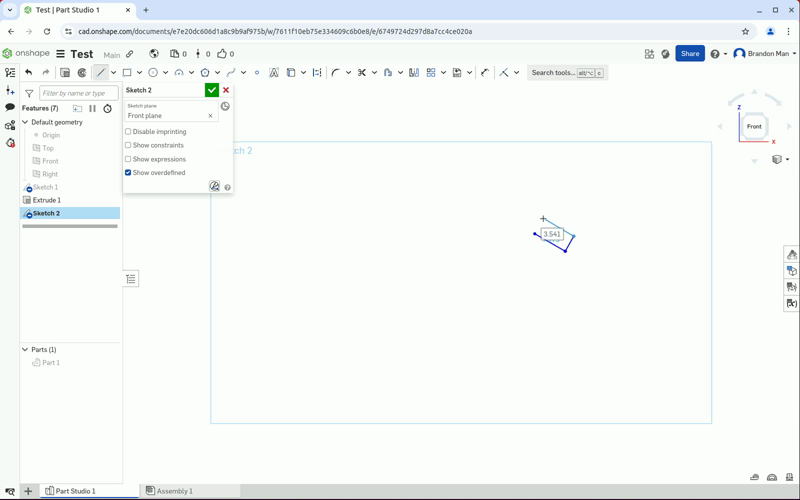
click(543, 218)
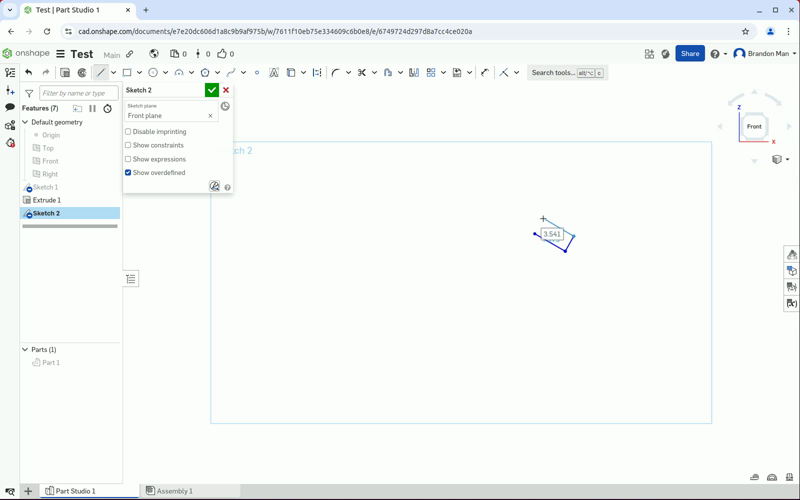
key_up(shift)
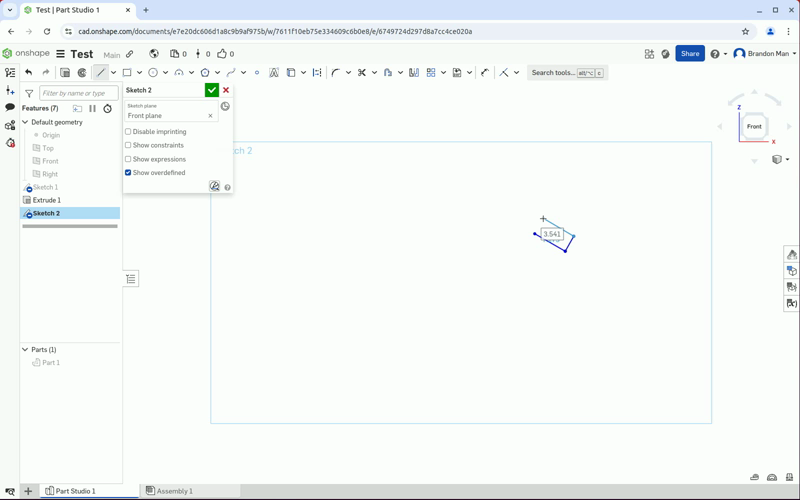
mouse_move(573, 218)
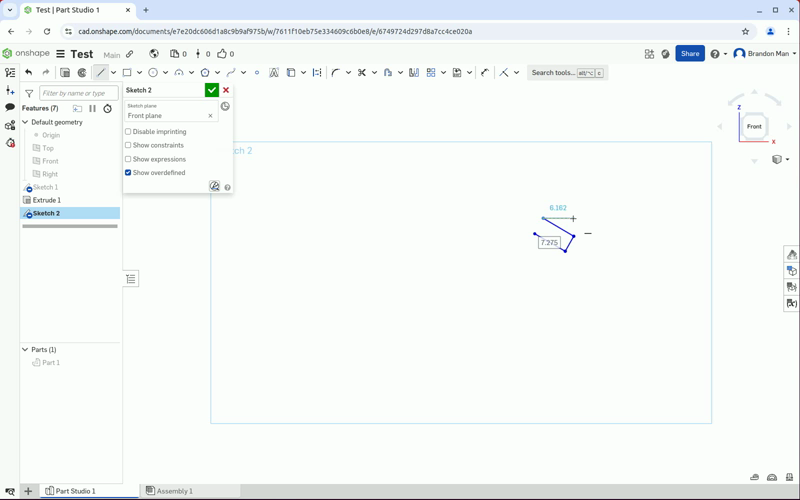
key_down(shift)
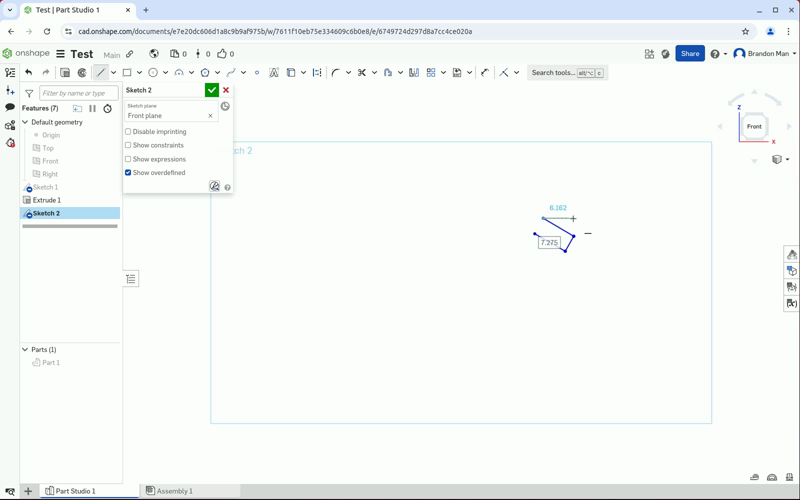
mouse_move(534, 233)
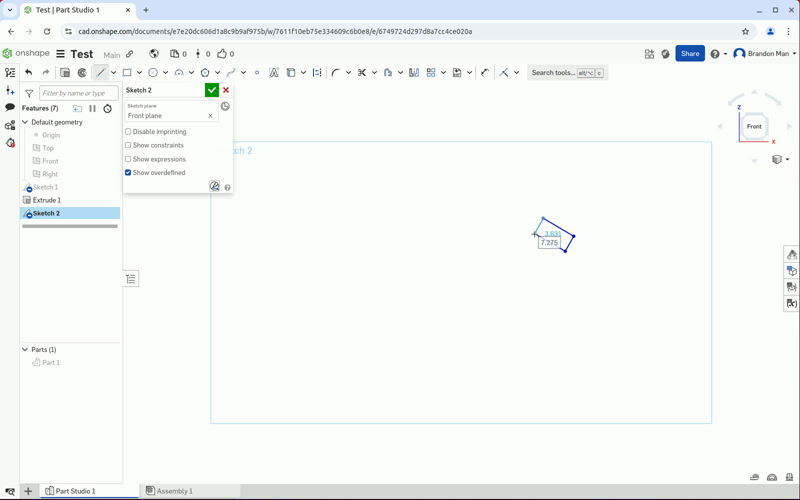
key_up(shift)
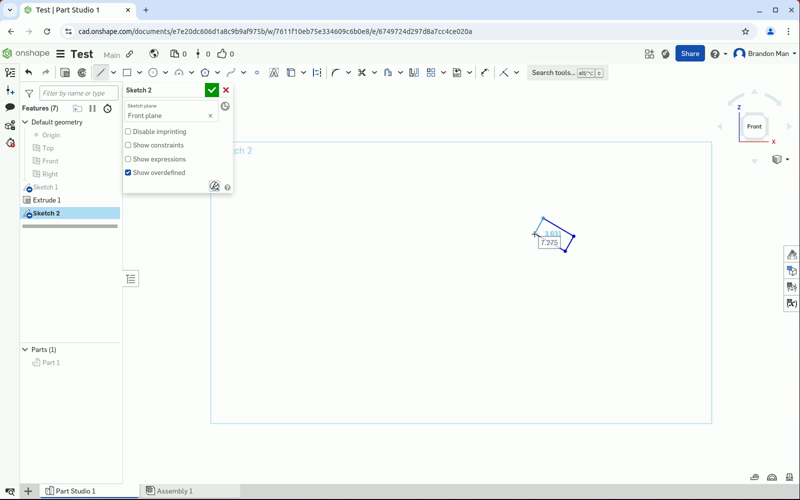
click(534, 233)
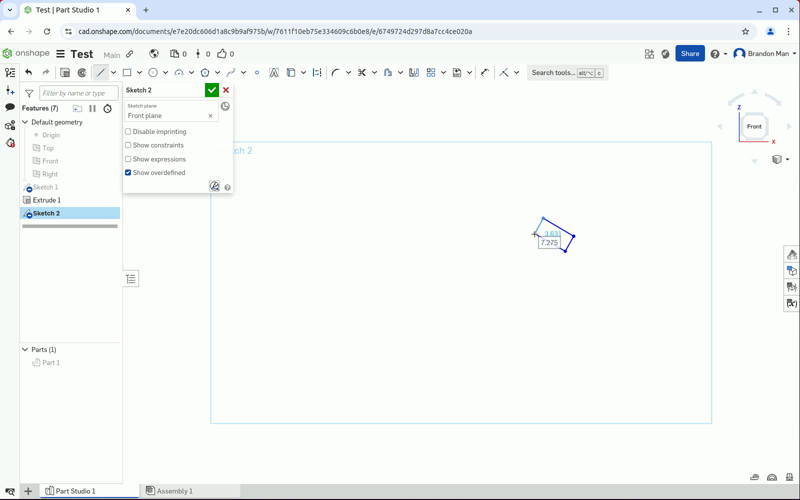
key(esc)
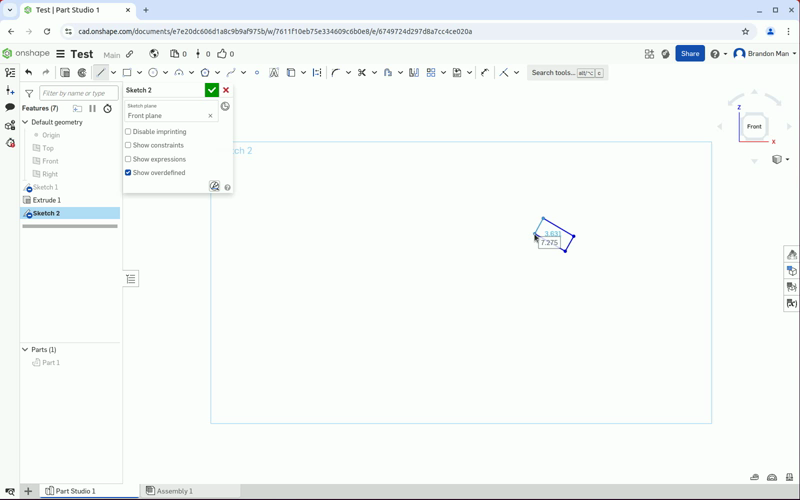
mouse_move(543, 237)
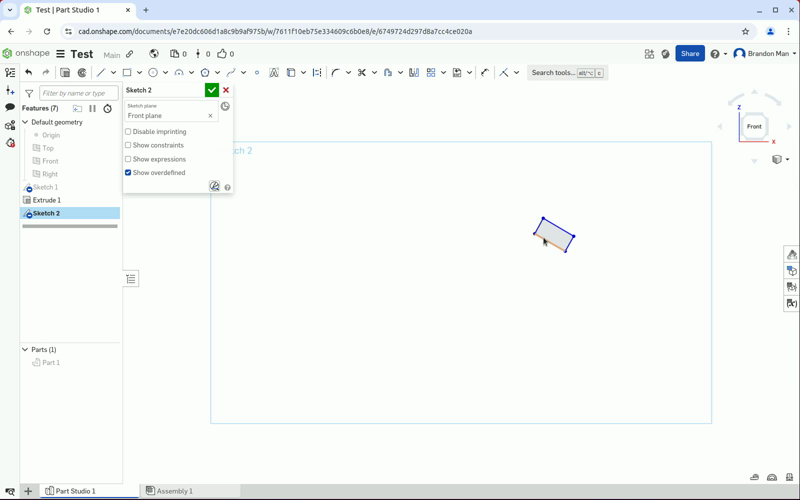
scroll(6)
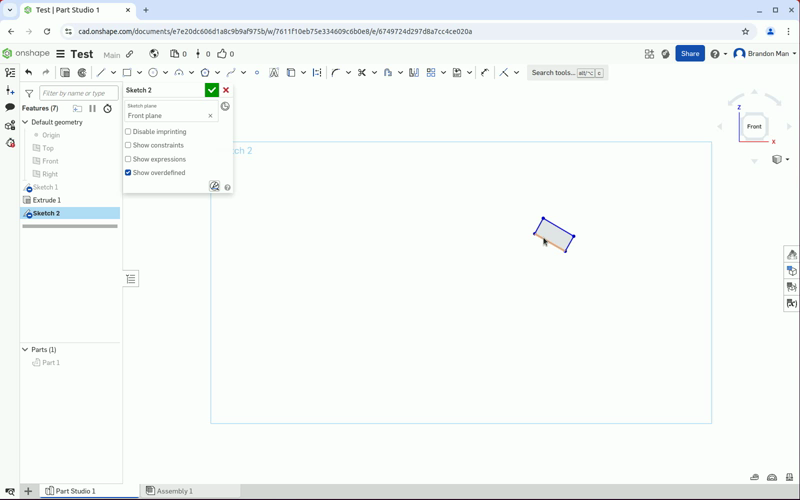
scroll(6)
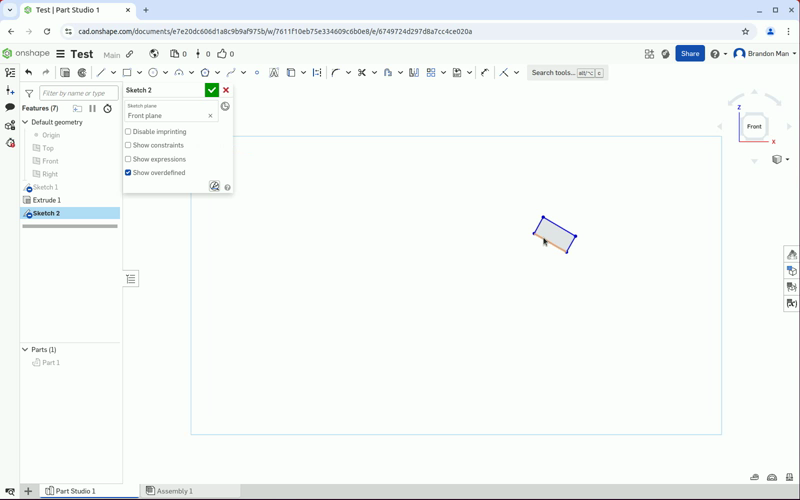
scroll(6)
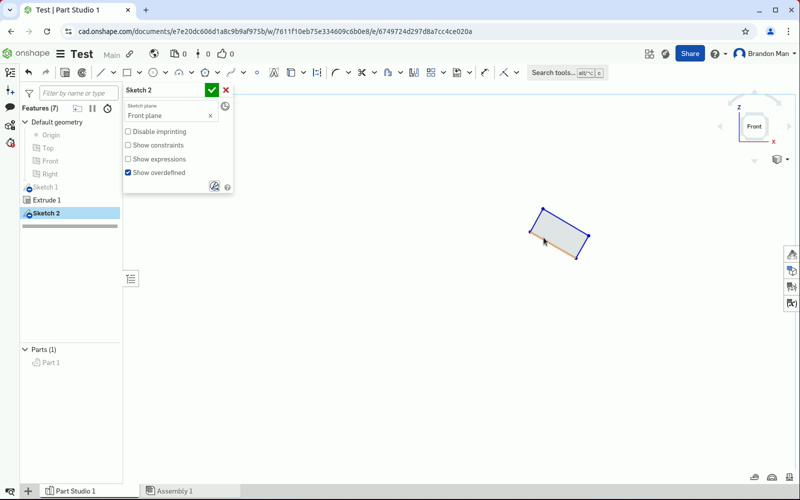
scroll(6)
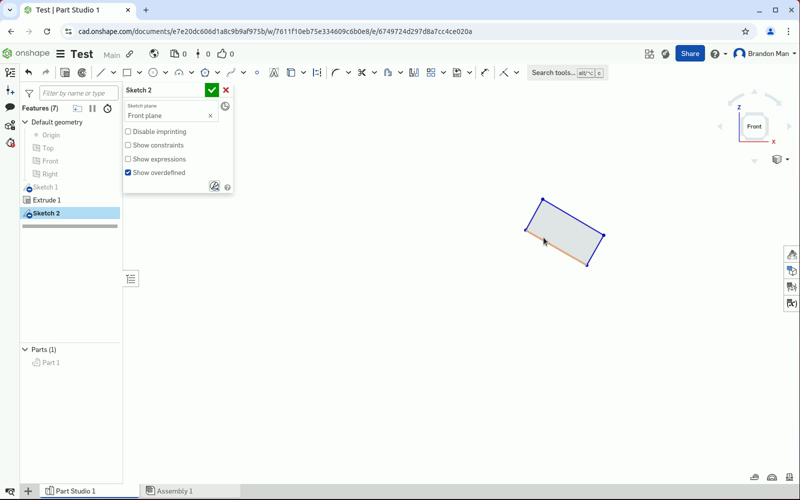
scroll(6)
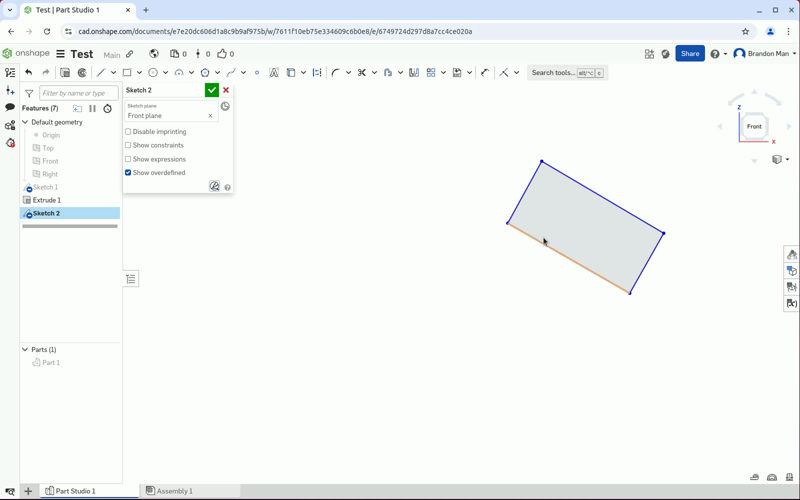
scroll(6)
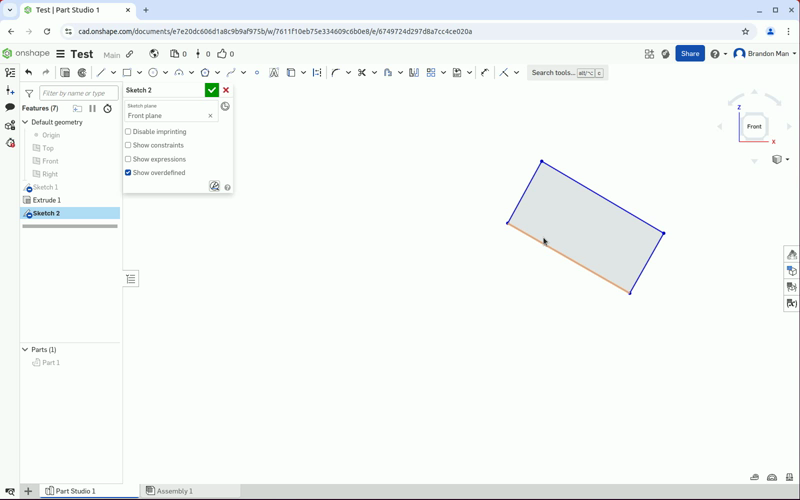
scroll(6)
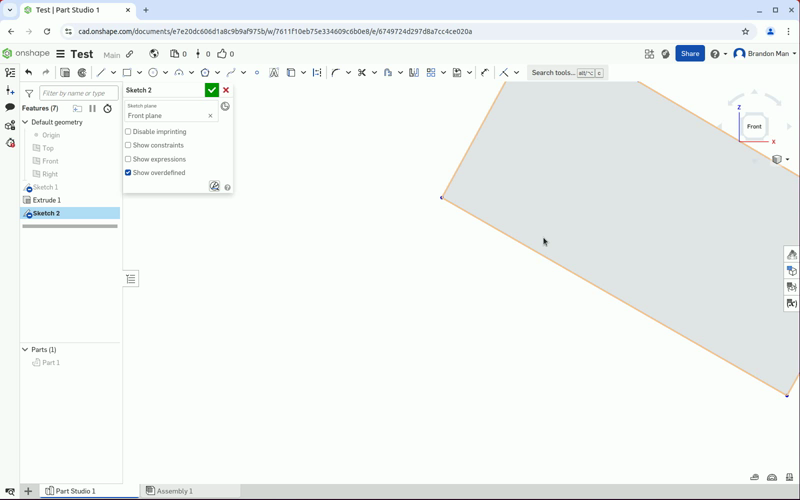
click(543, 237)
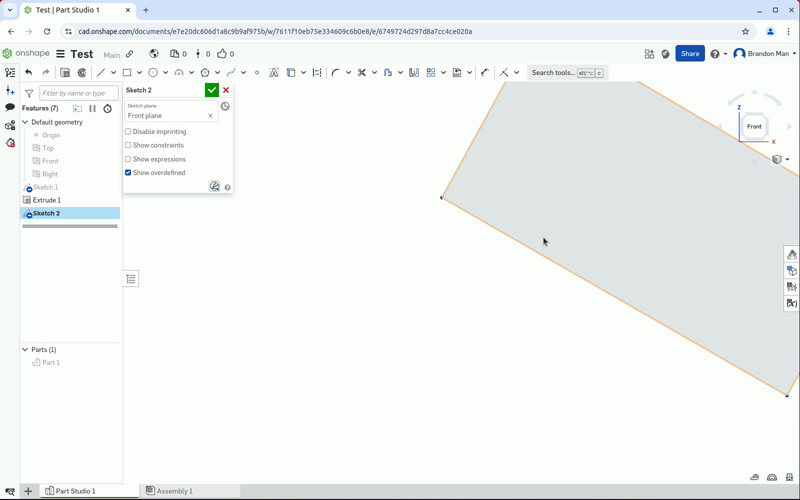
scroll(-6)
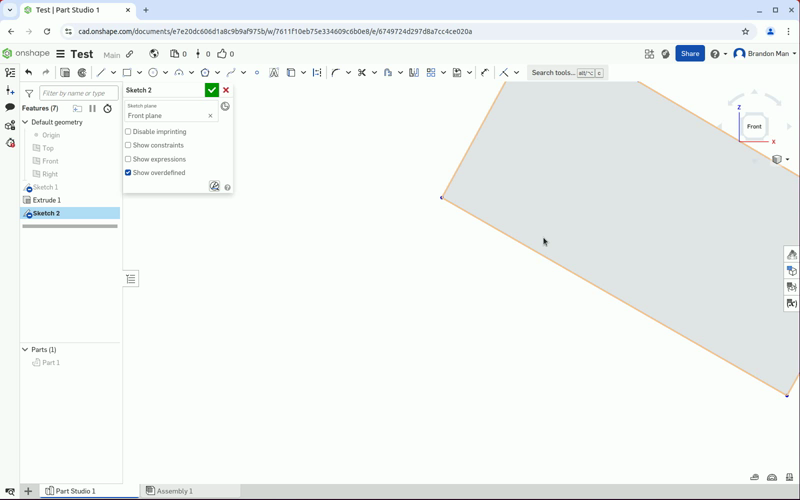
scroll(-6)
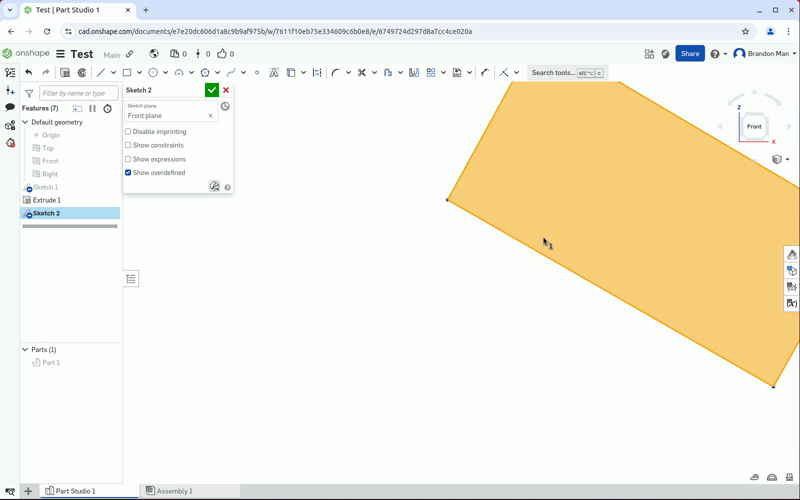
scroll(-6)
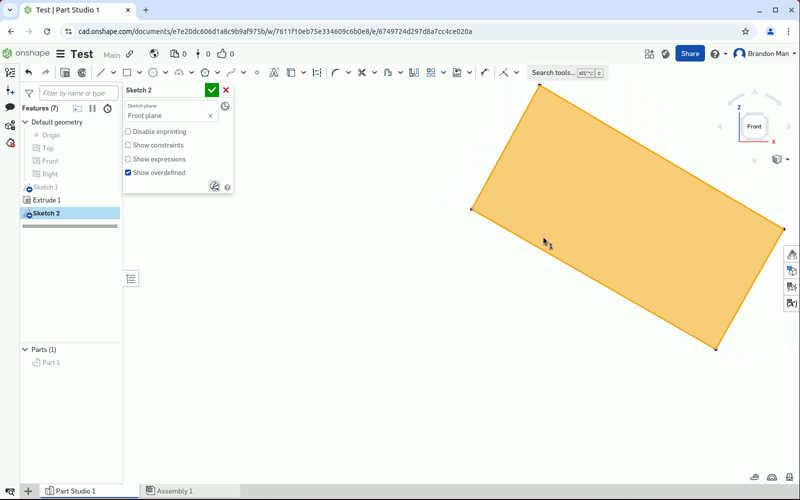
scroll(-6)
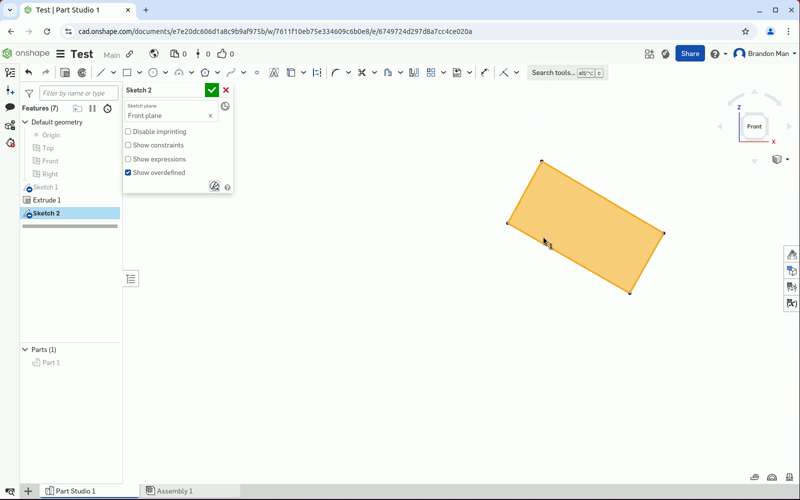
scroll(-6)
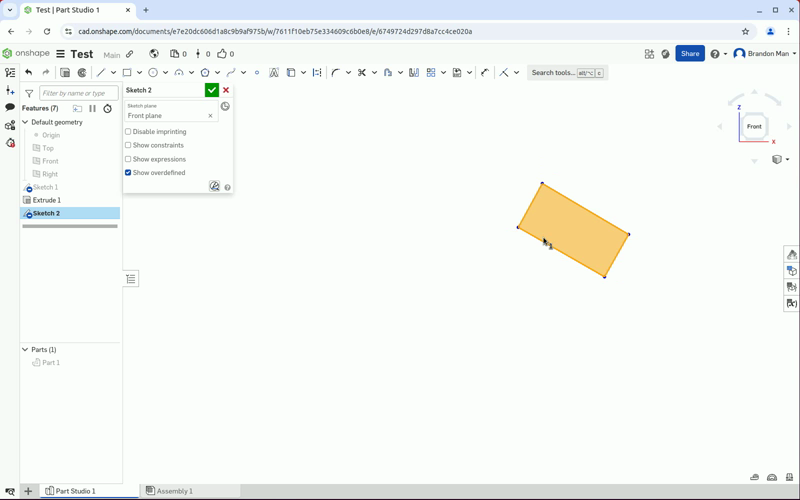
scroll(-6)
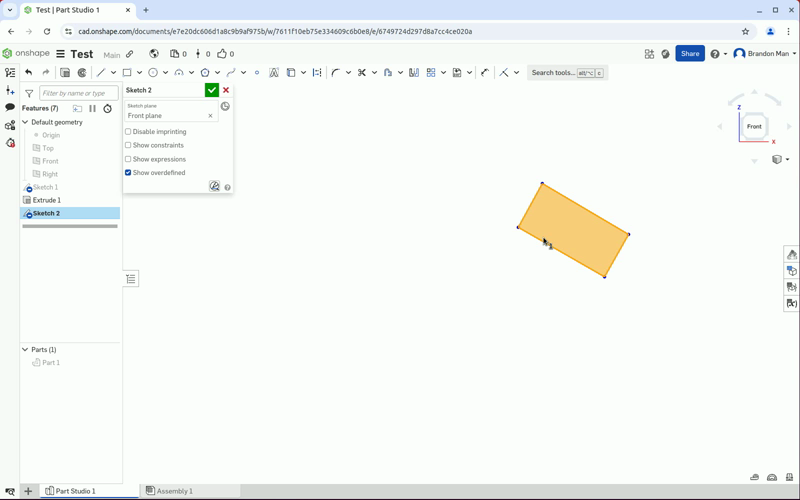
scroll(-6)
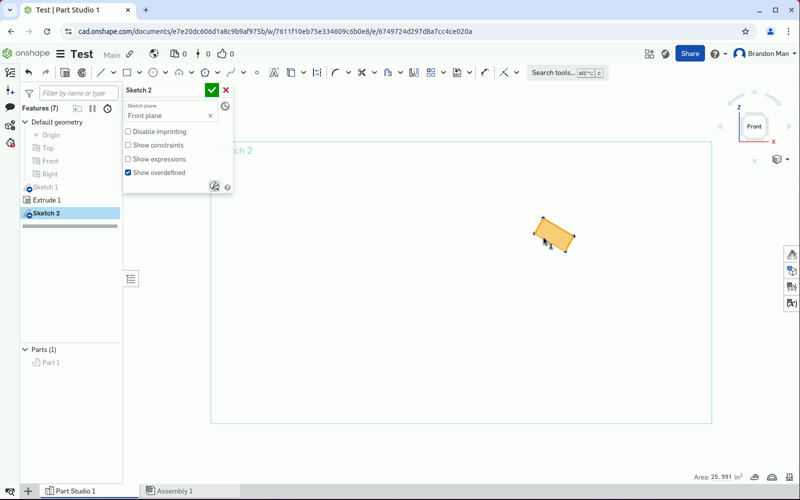
mouse_move(73, 352)
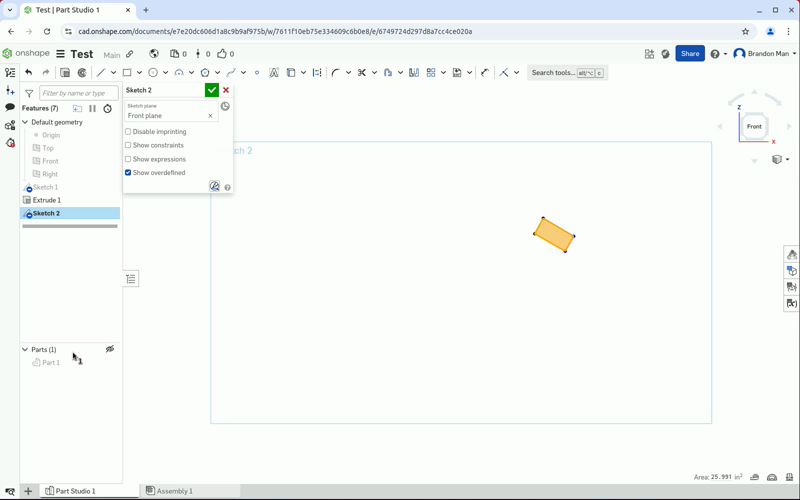
key(shift+y)
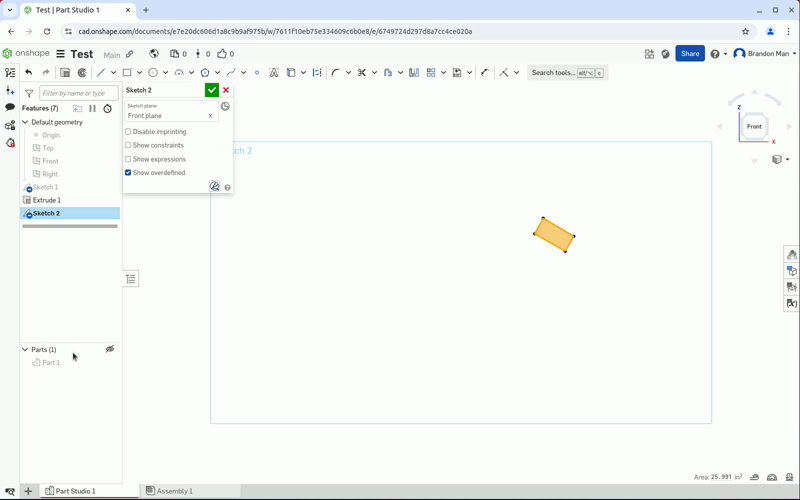
key(shift+e)
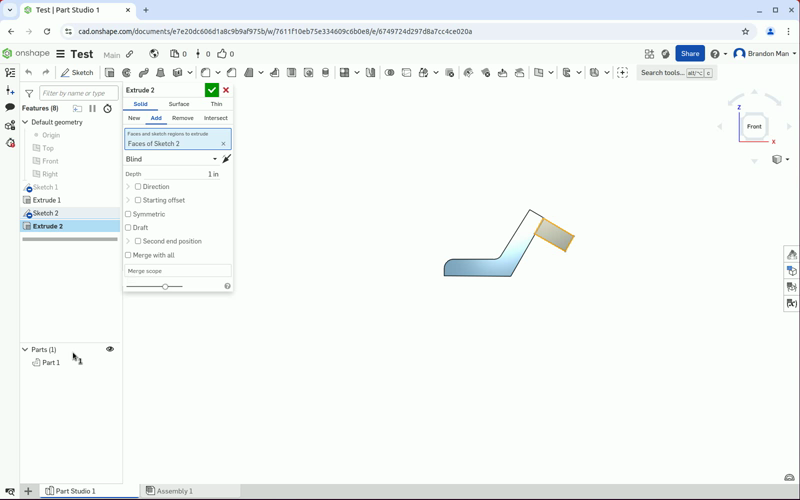
mouse_move(143, 106)
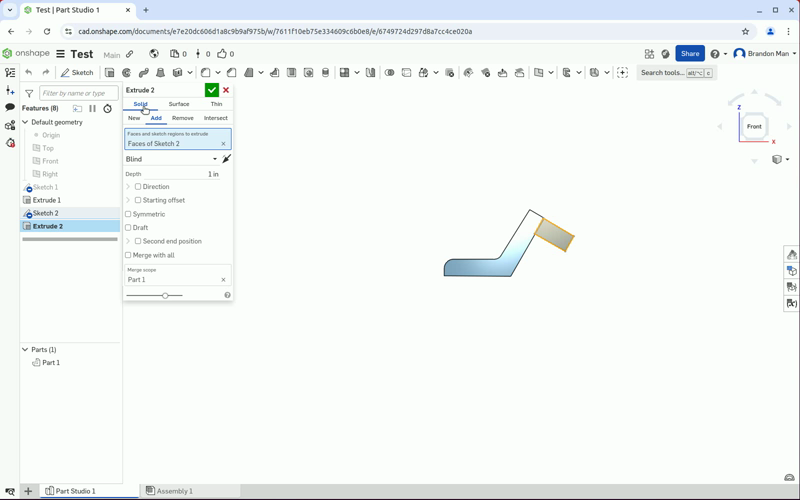
click(143, 106)
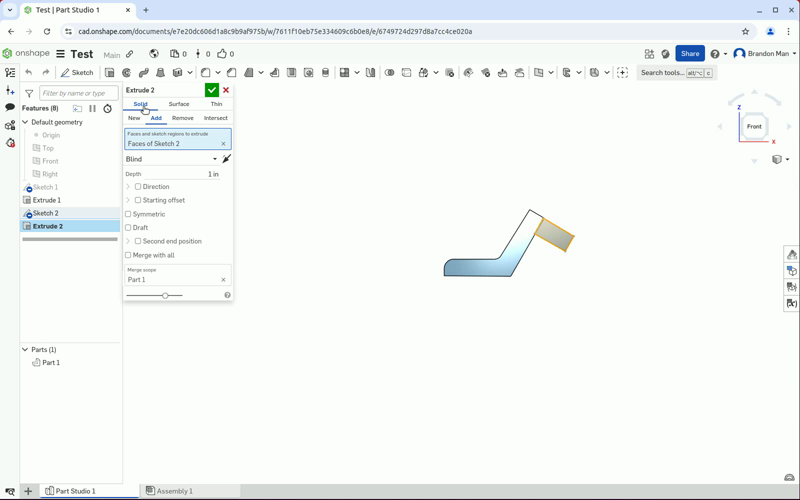
mouse_move(137, 120)
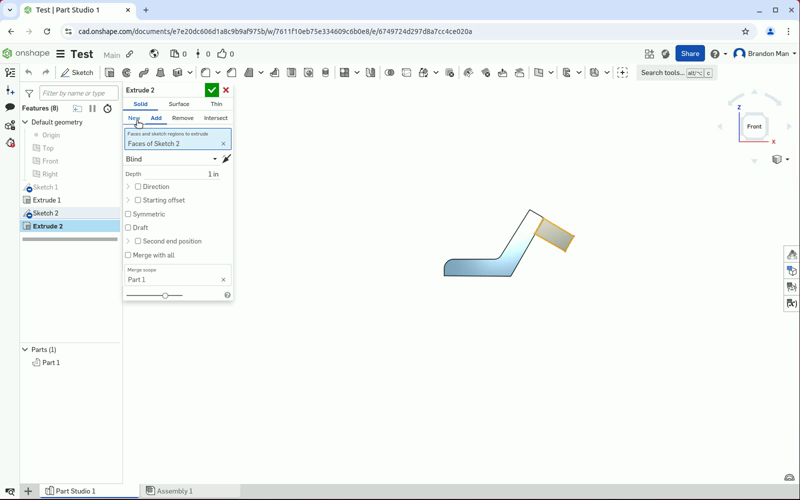
click(137, 120)
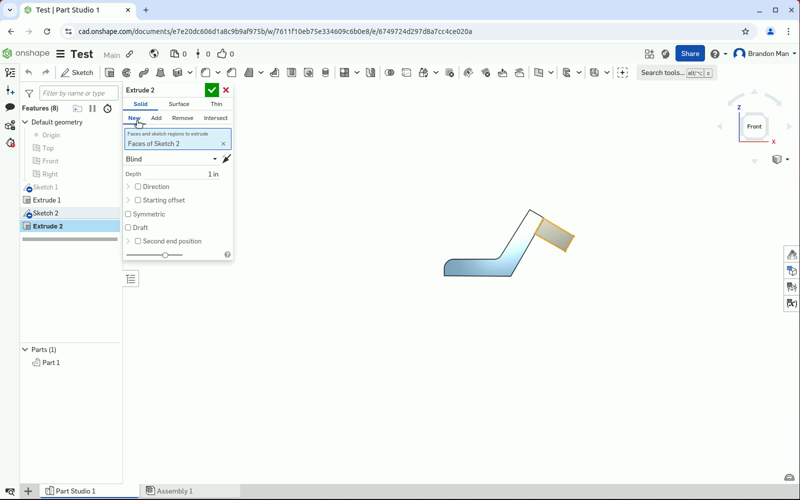
key(tab, 4)
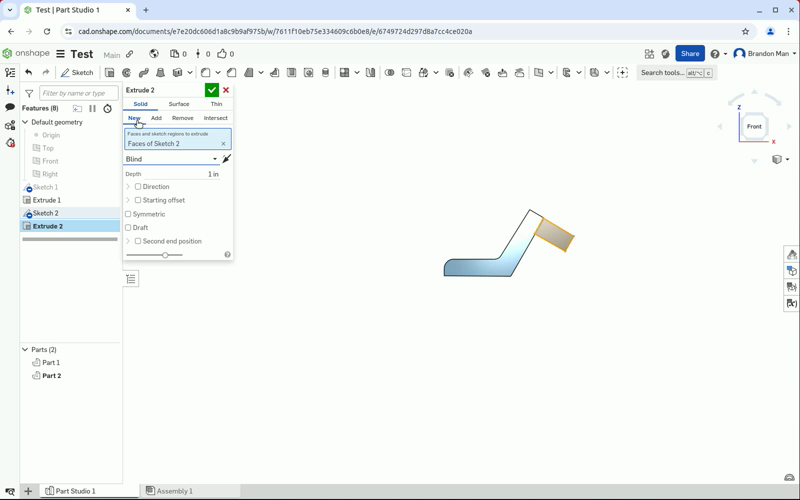
text(9.147)
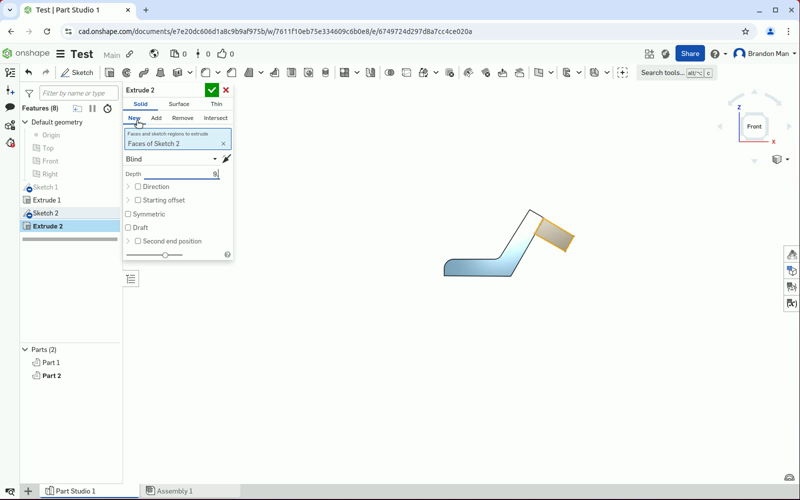
key(enter)
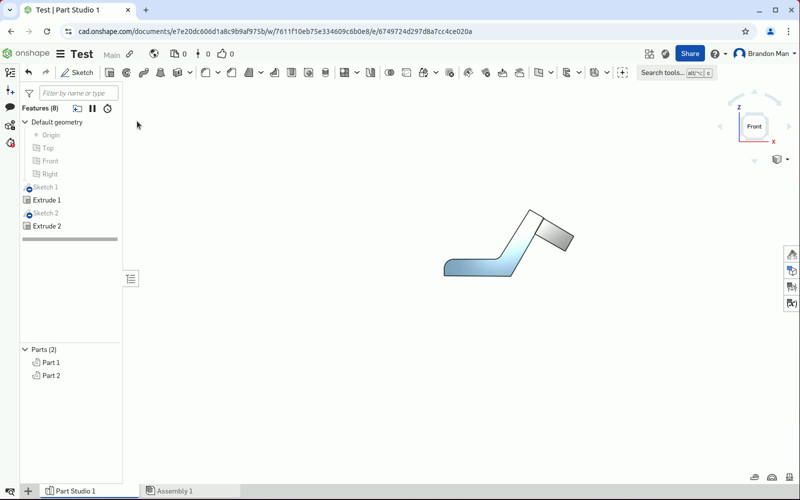
key(shift+h)
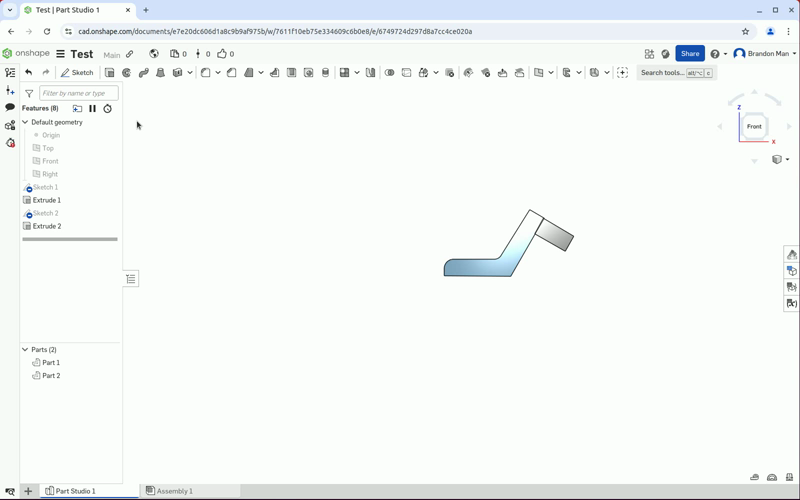
key(shift+h)
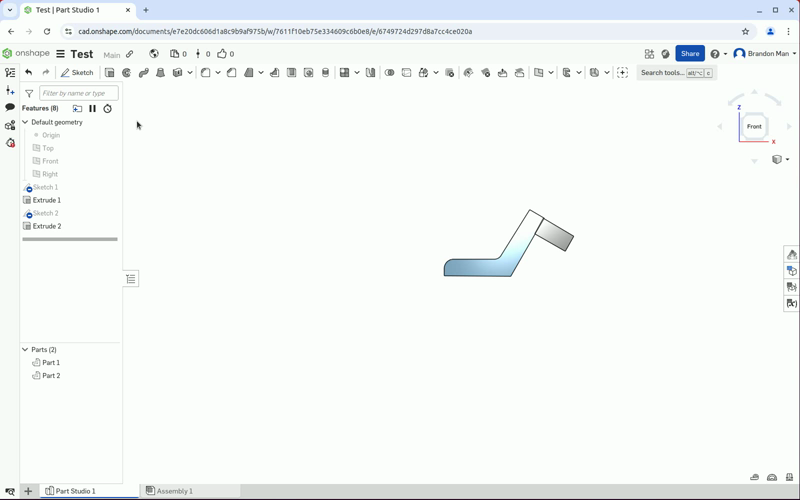
mouse_move(73, 189)
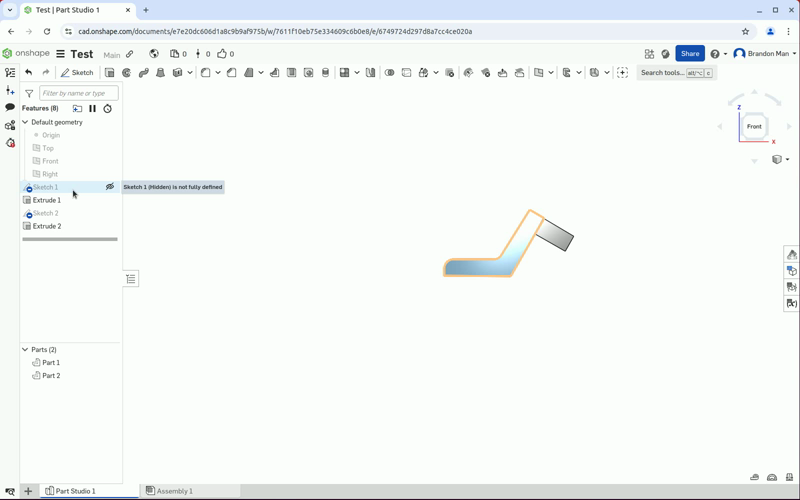
click(73, 189)
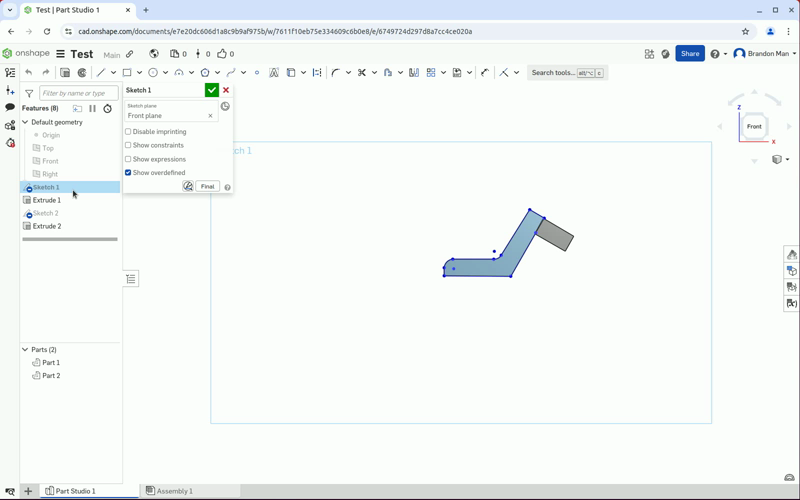
mouse_move(229, 92)
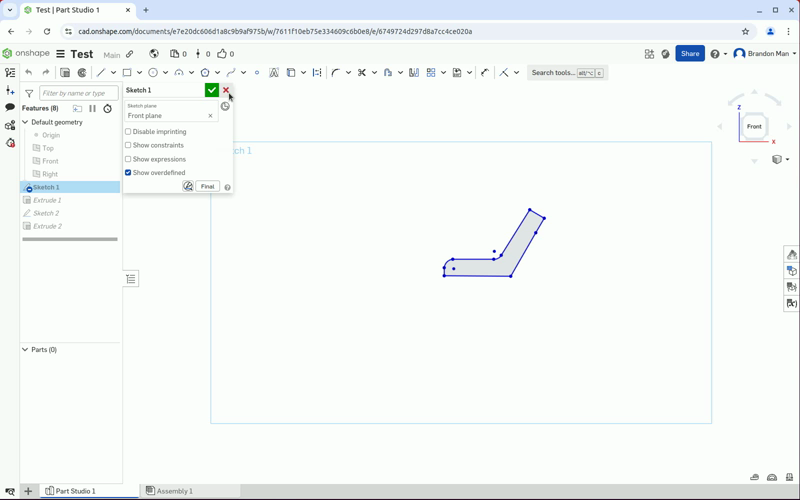
click(229, 92)
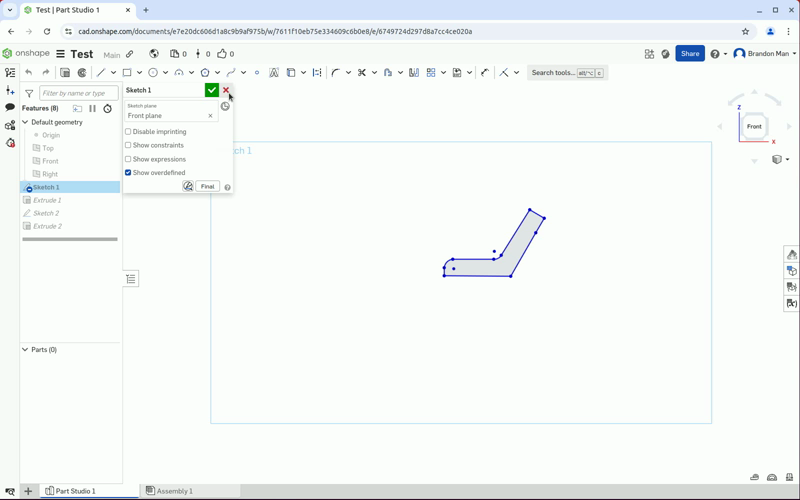
key(shift+s)
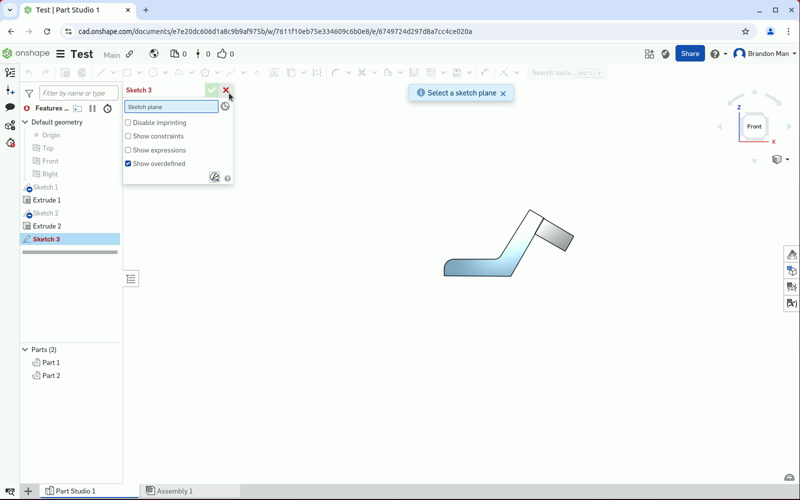
mouse_move(73, 163)
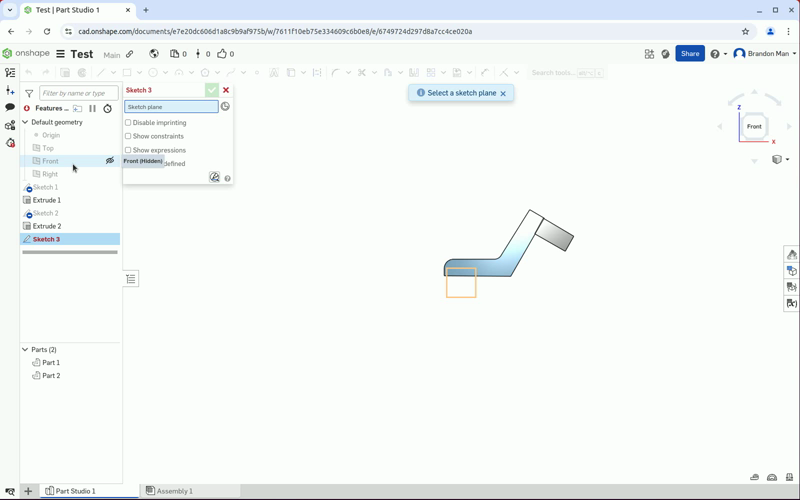
click(73, 163)
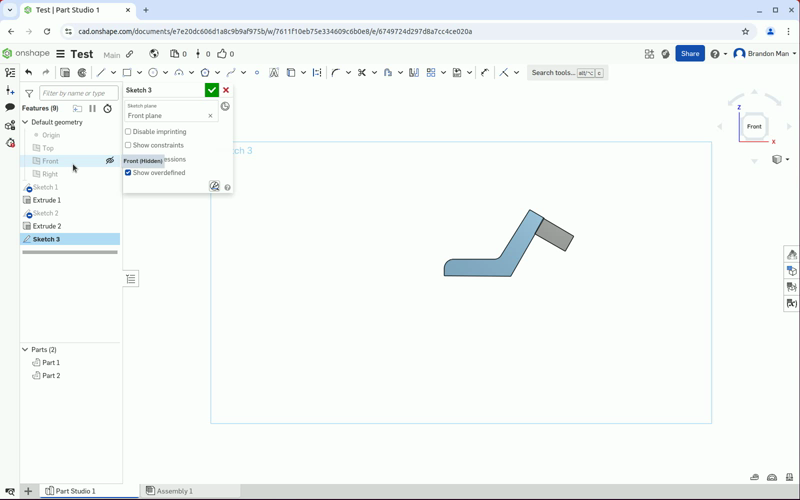
mouse_move(73, 352)
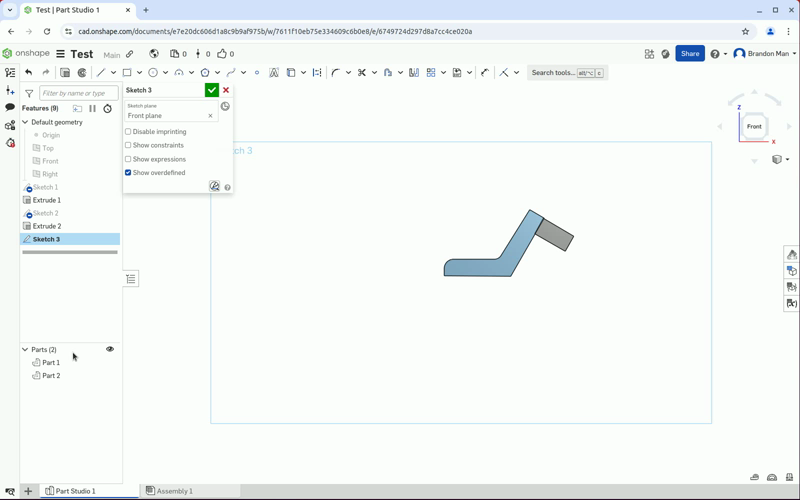
key(y)
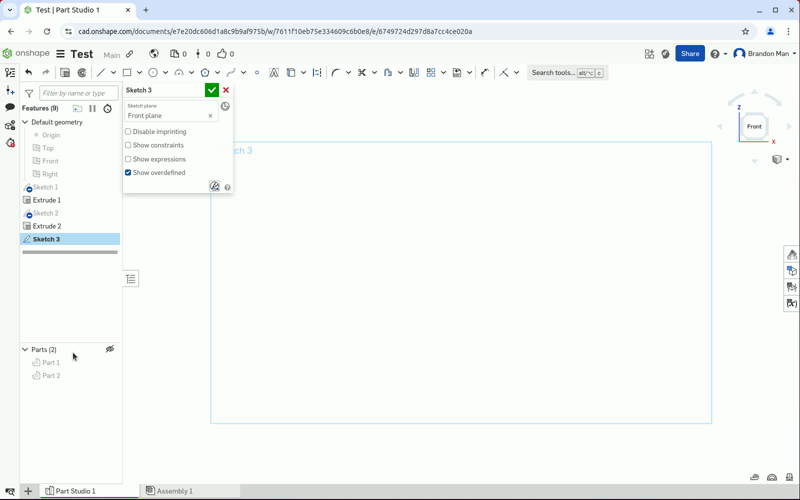
key(l)
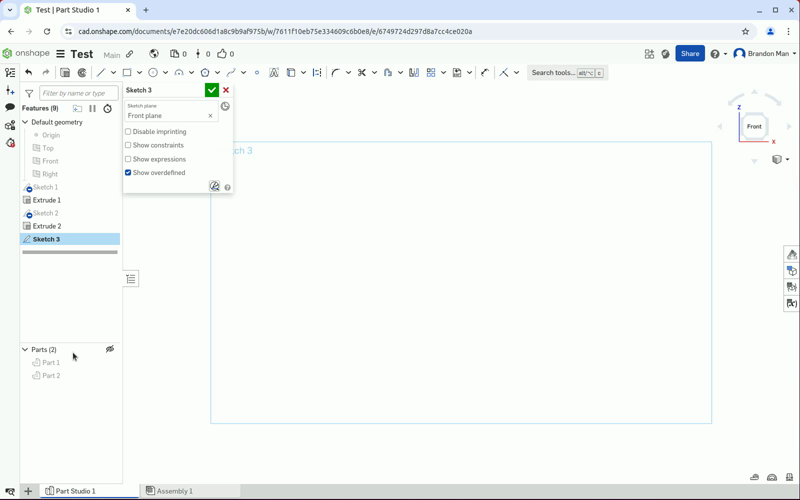
key_down(shift)
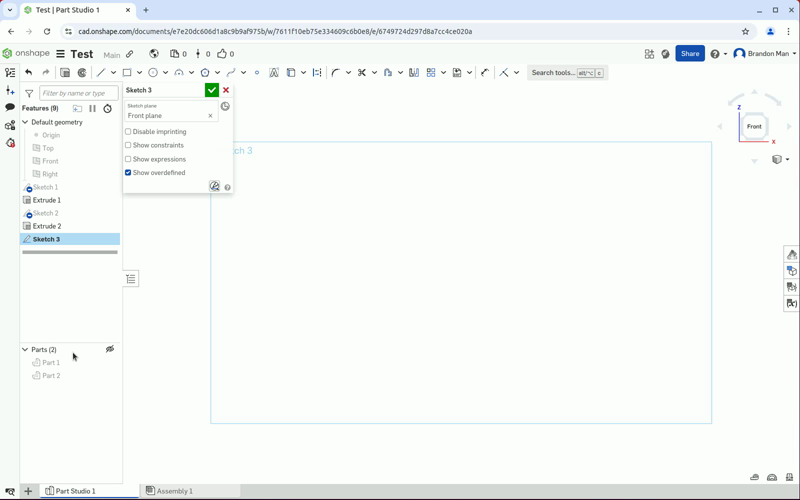
mouse_move(444, 275)
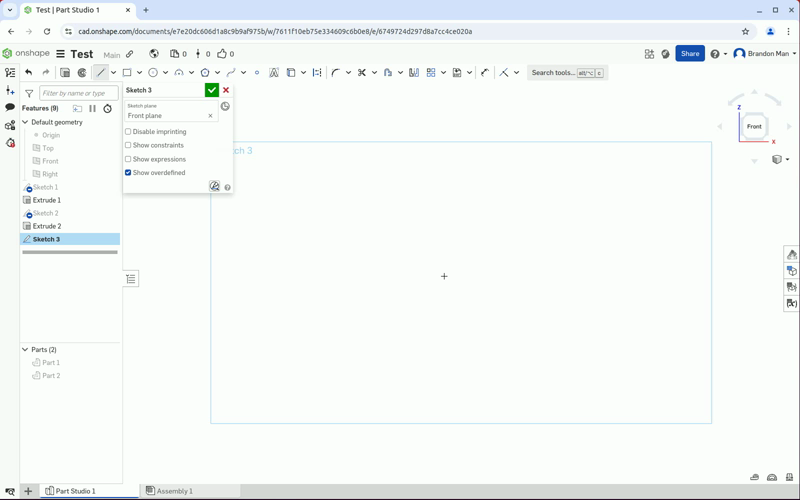
click(444, 275)
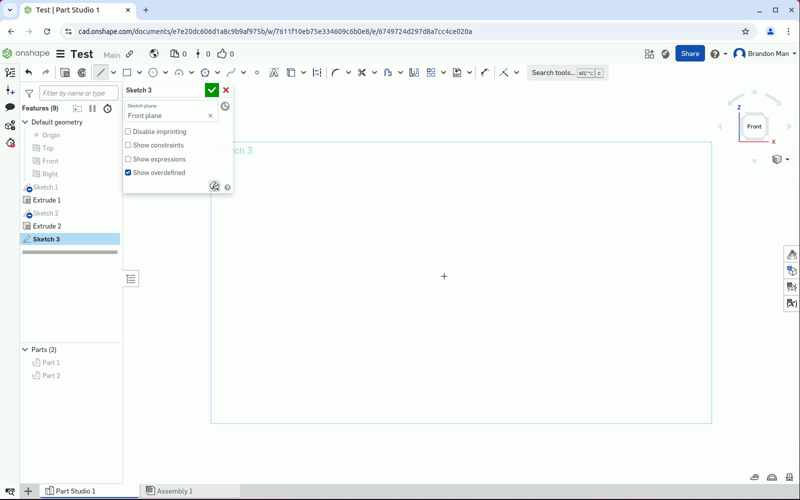
key_up(shift)
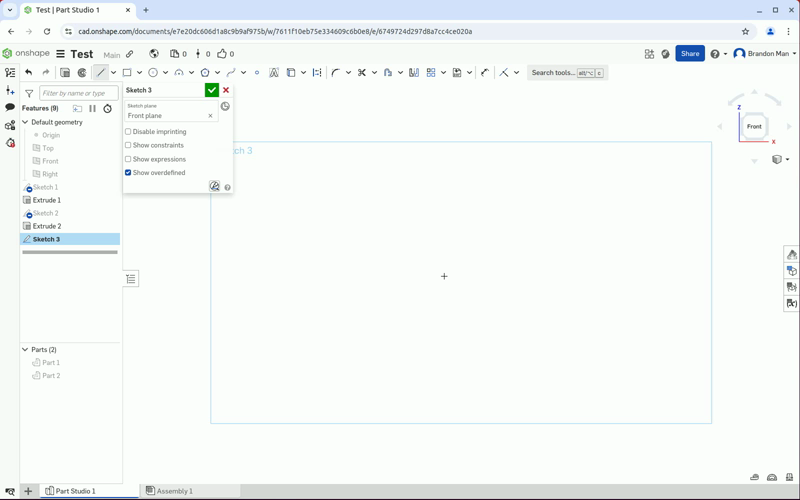
key_down(shift)
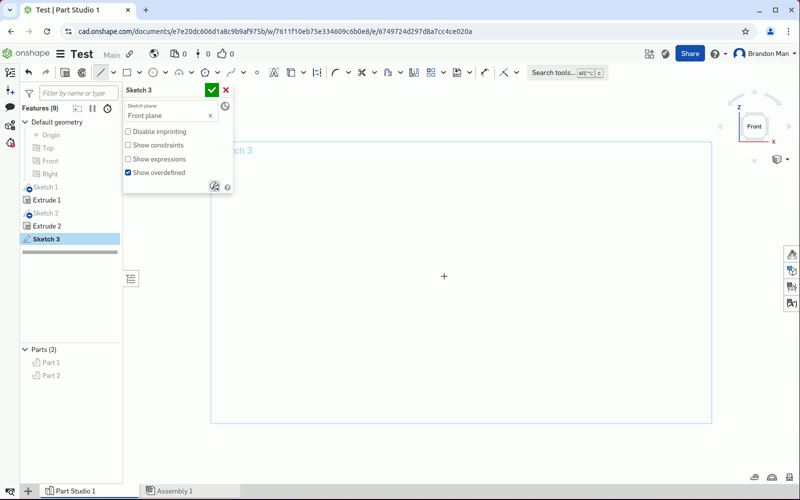
mouse_move(510, 276)
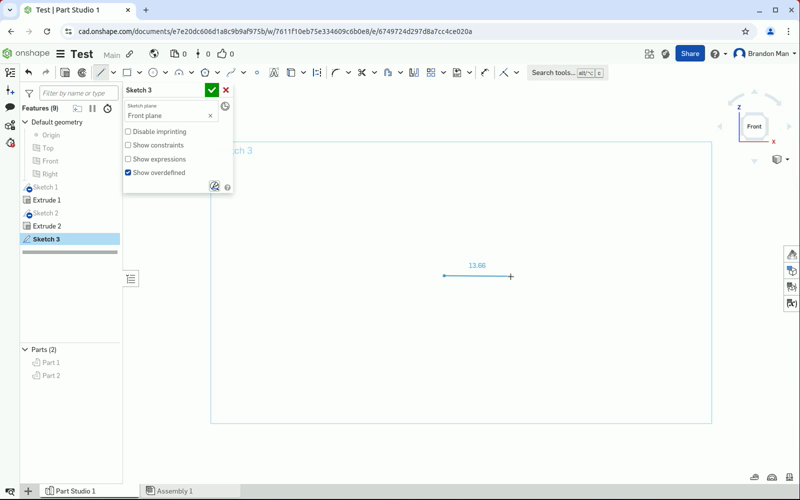
click(510, 276)
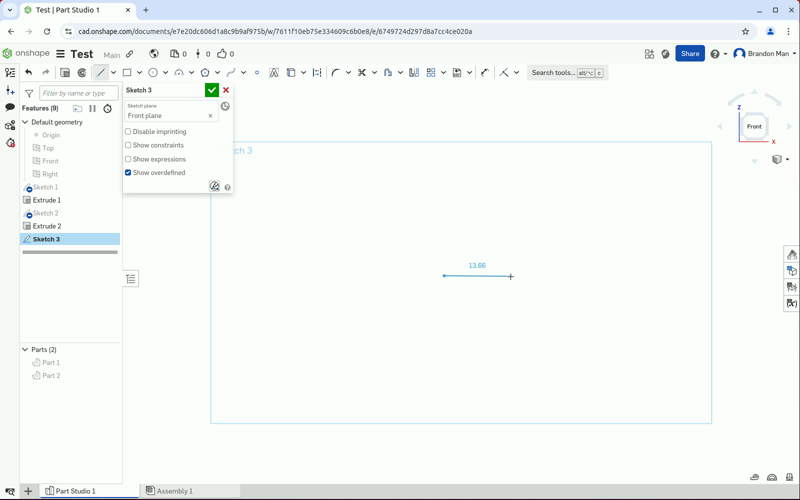
key_up(shift)
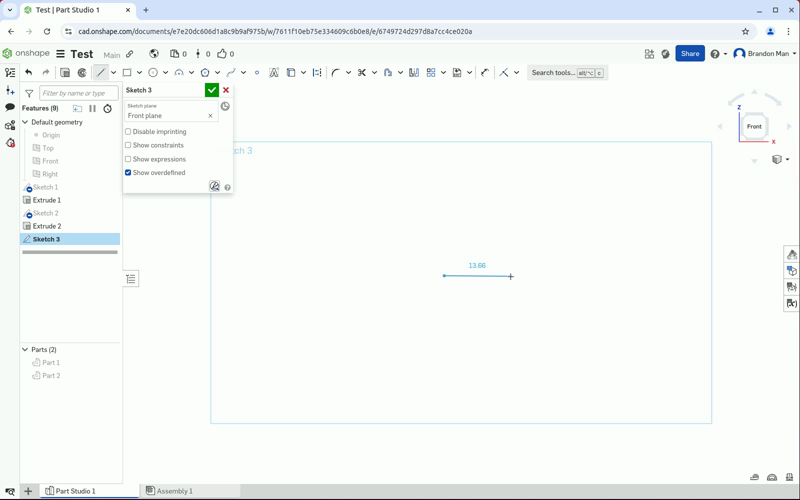
key_down(shift)
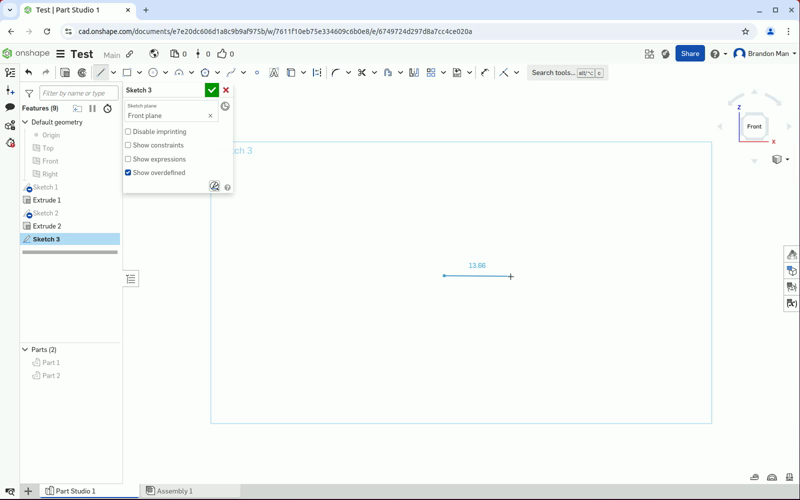
mouse_move(540, 276)
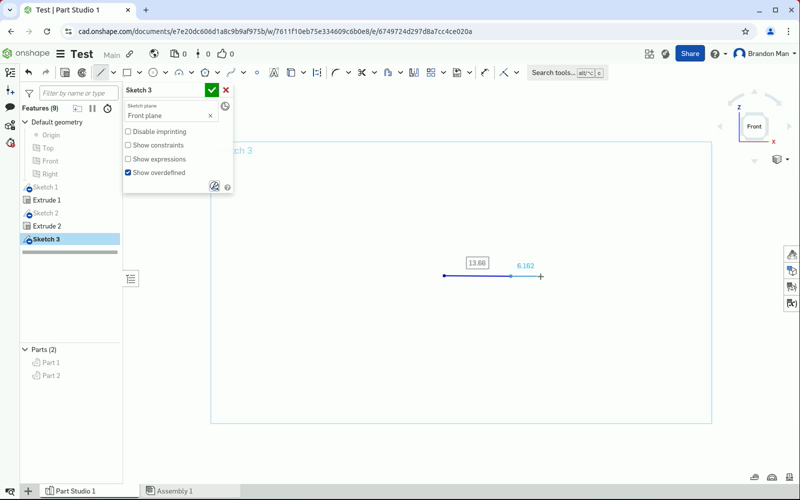
mouse_move(535, 232)
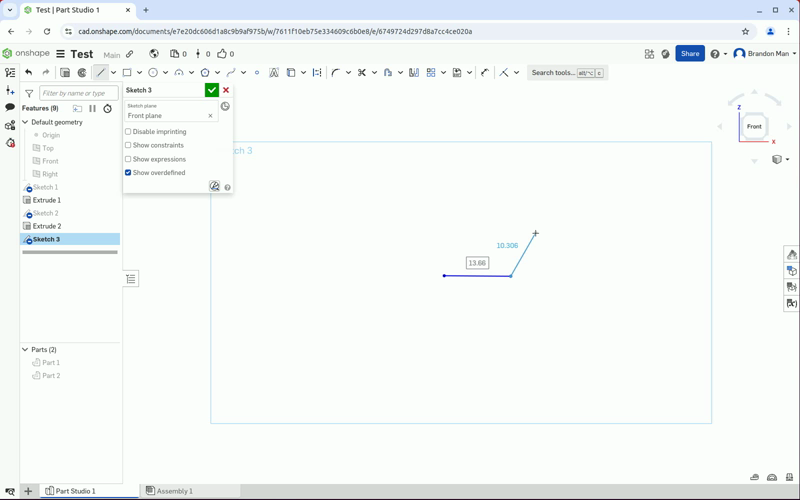
click(535, 232)
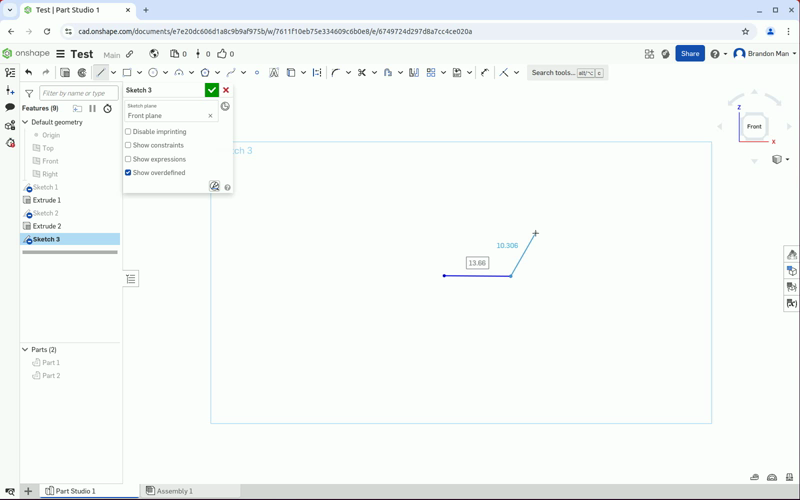
key_up(shift)
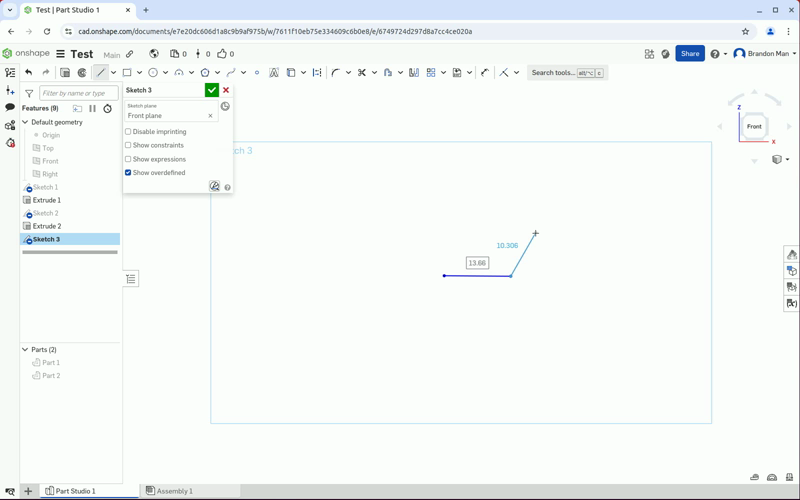
key_down(shift)
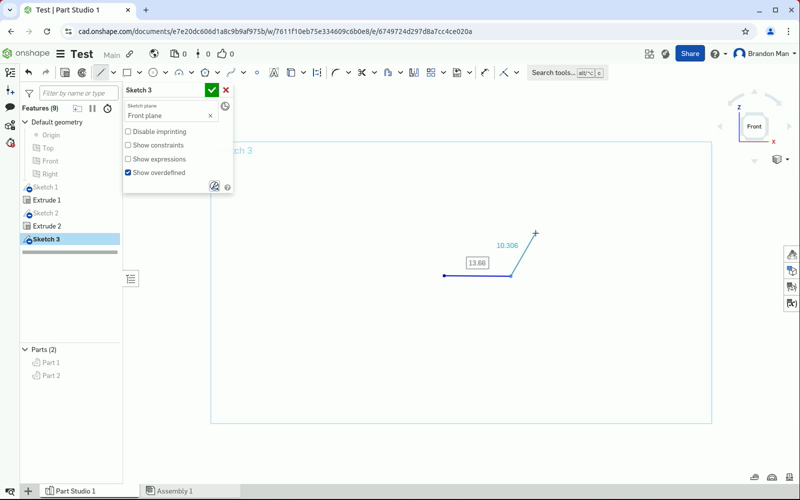
mouse_move(565, 232)
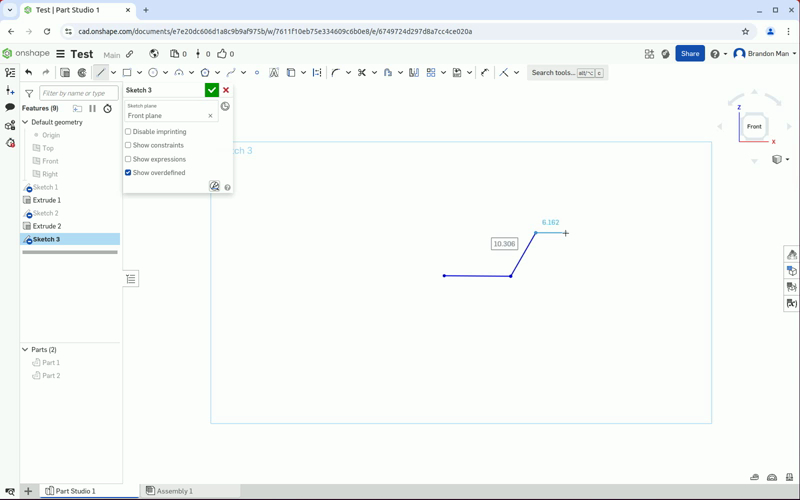
mouse_move(544, 218)
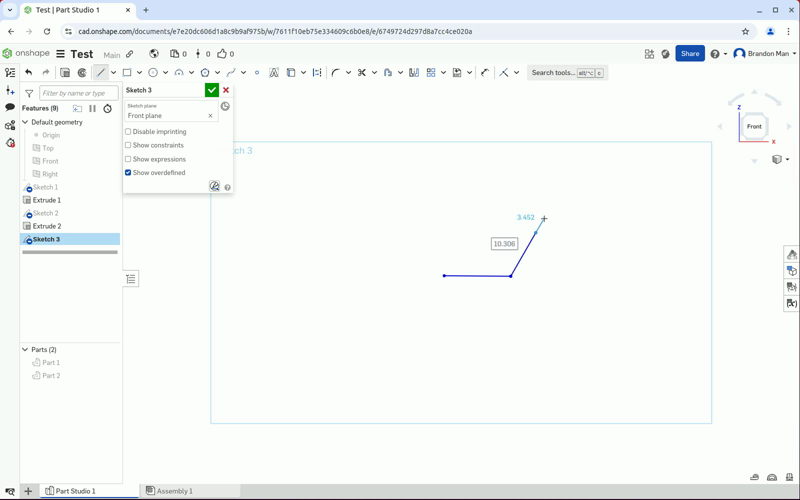
click(544, 218)
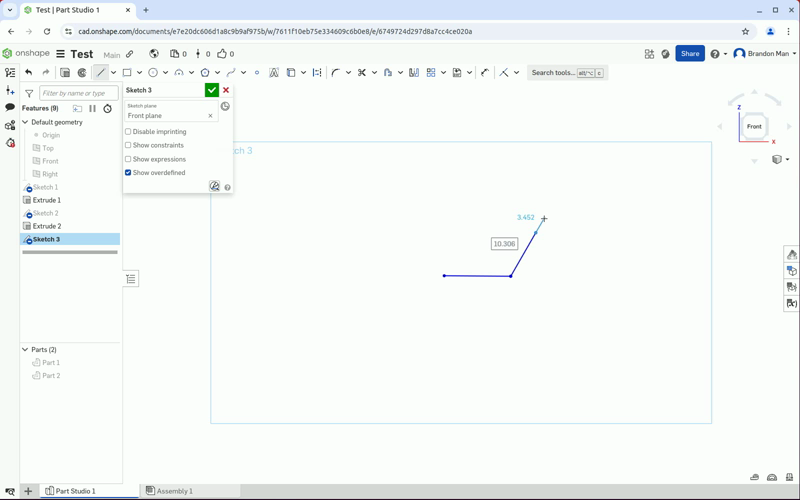
key_up(shift)
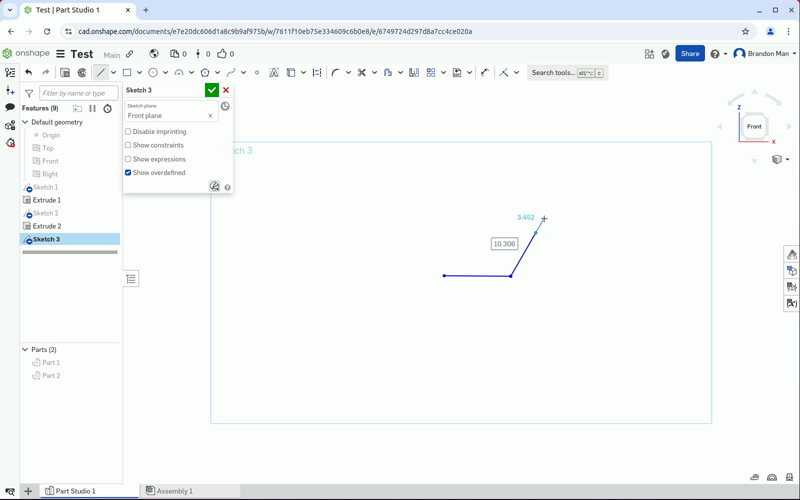
key_down(shift)
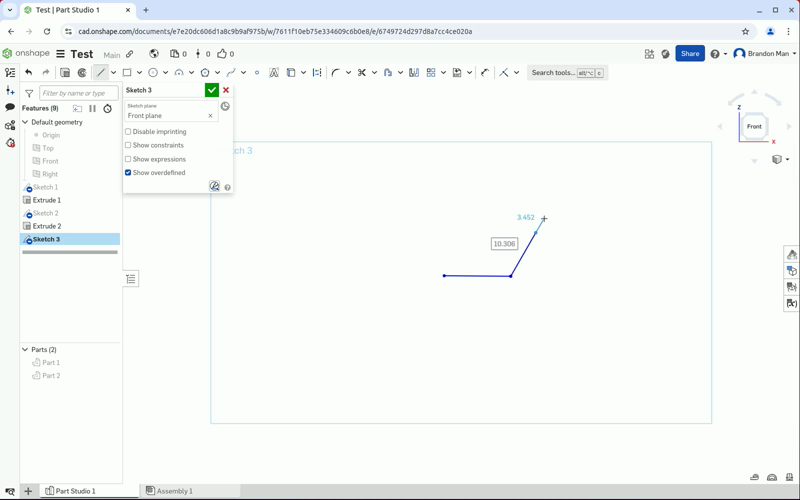
mouse_move(574, 218)
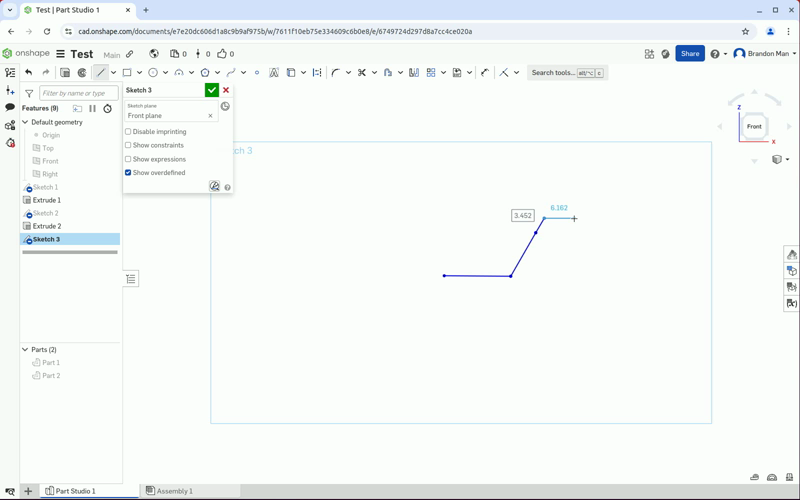
mouse_move(529, 209)
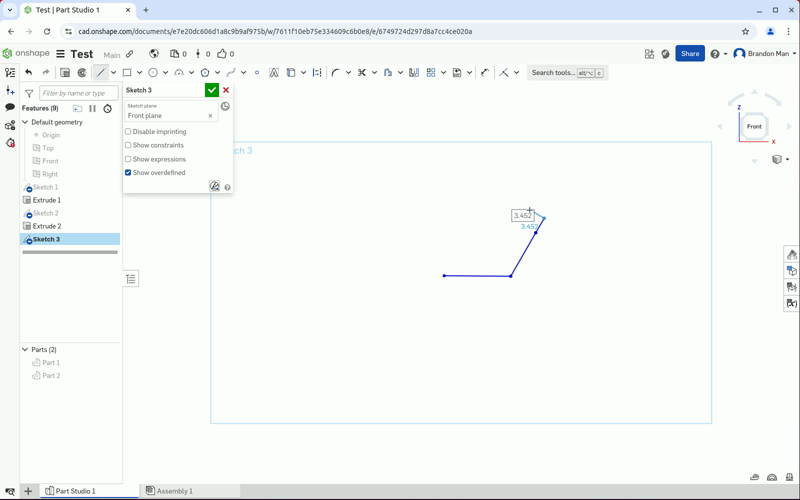
click(529, 209)
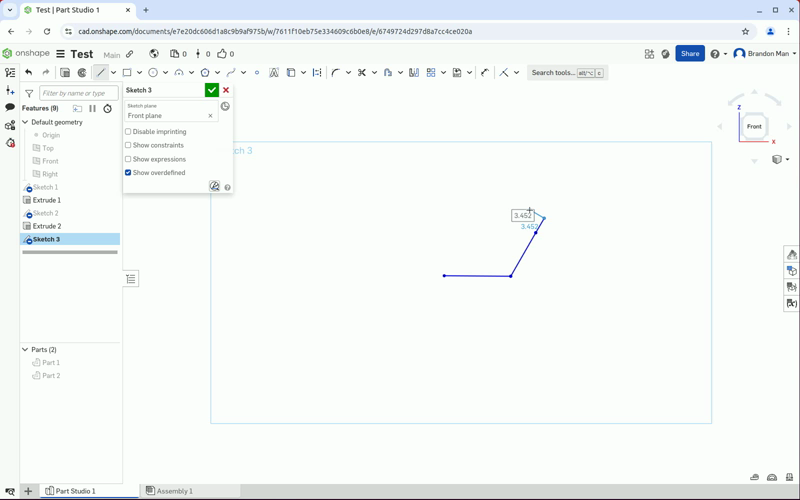
key_up(shift)
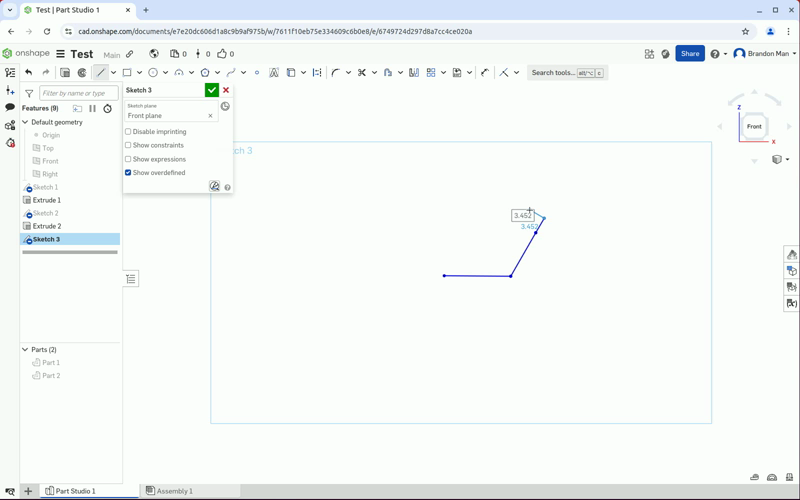
key_down(shift)
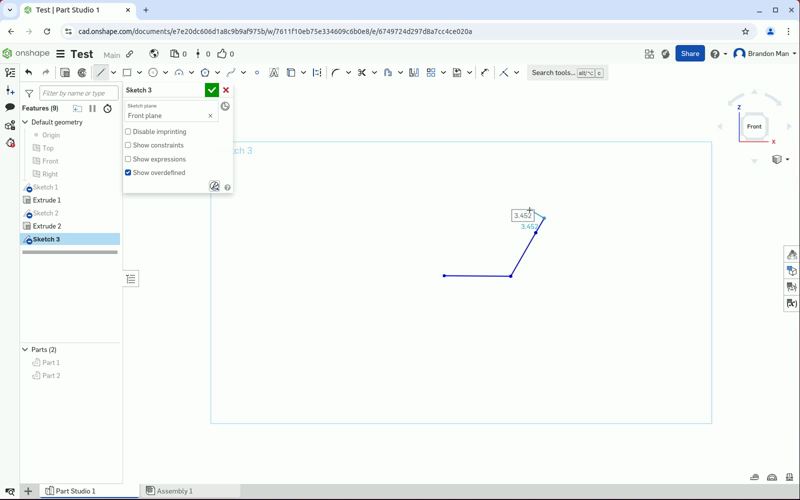
mouse_move(559, 209)
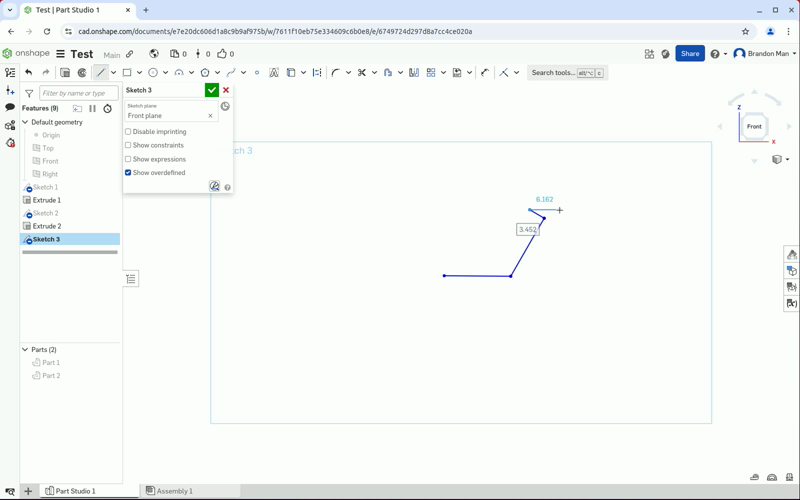
mouse_move(501, 255)
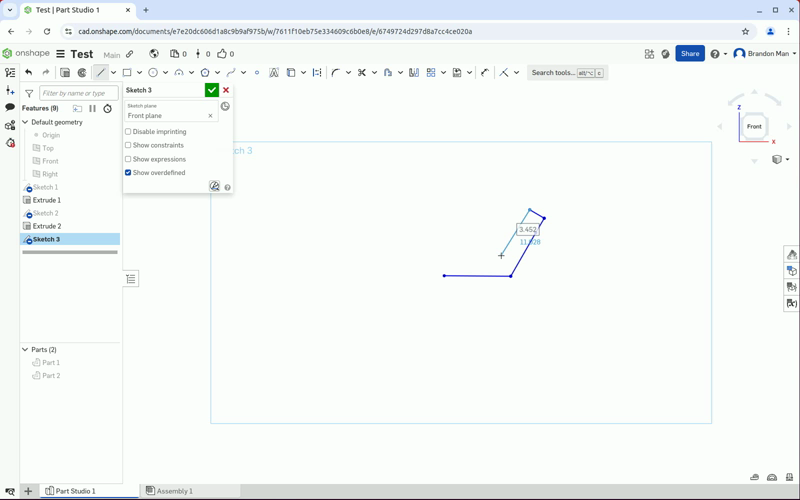
click(501, 255)
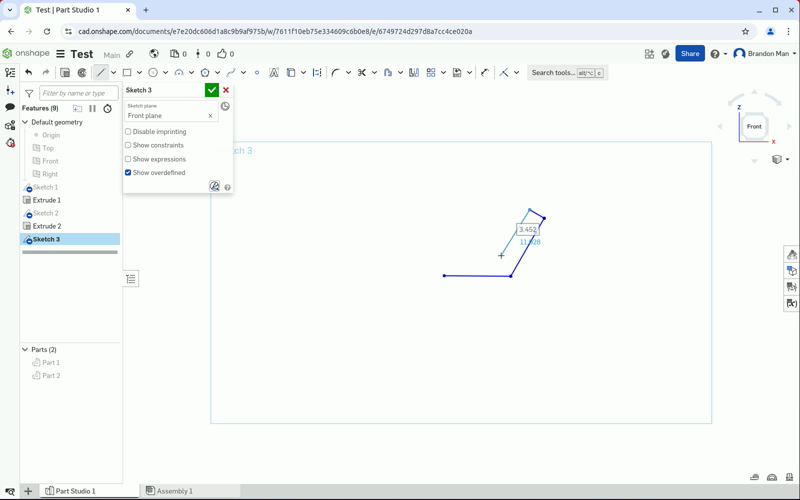
key_up(shift)
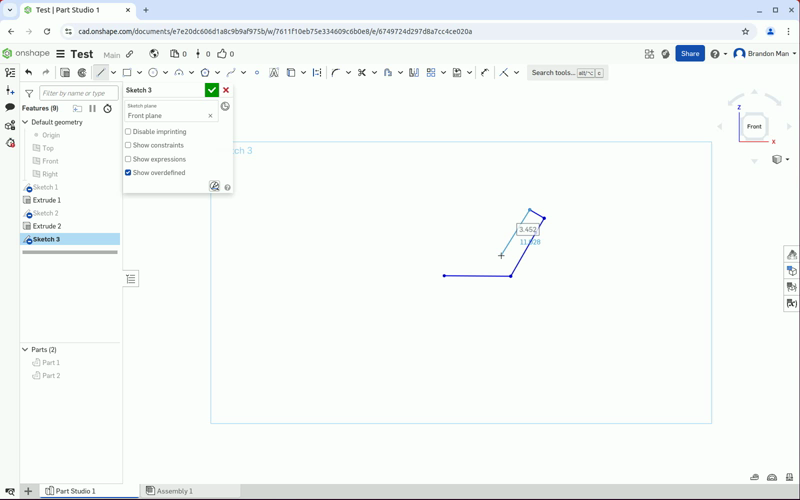
key(esc)
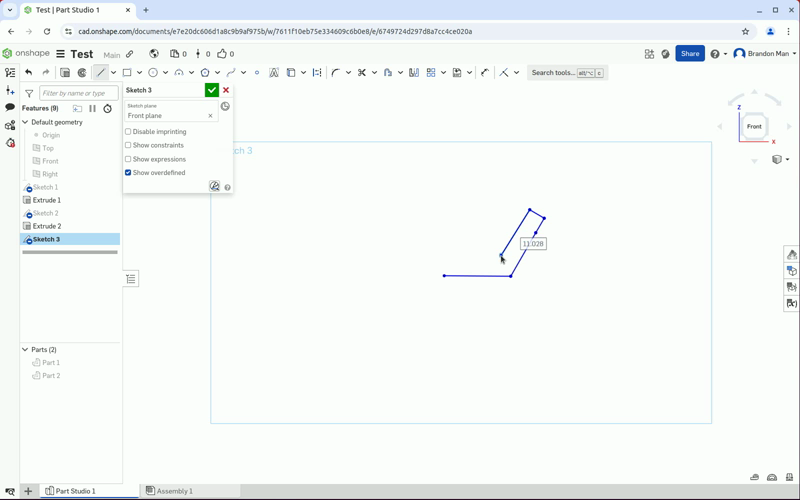
key(a)
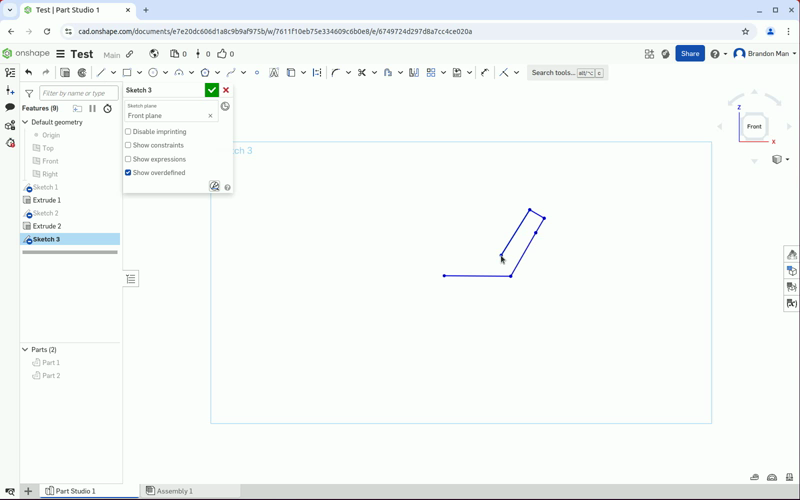
mouse_move(501, 255)
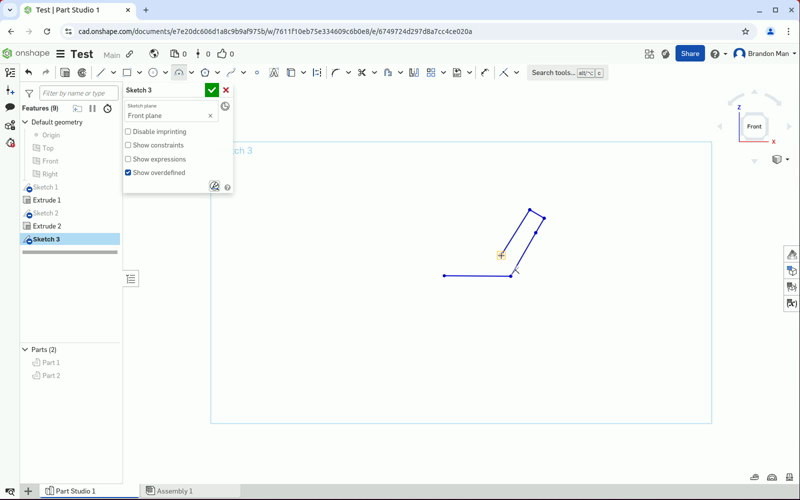
click(501, 255)
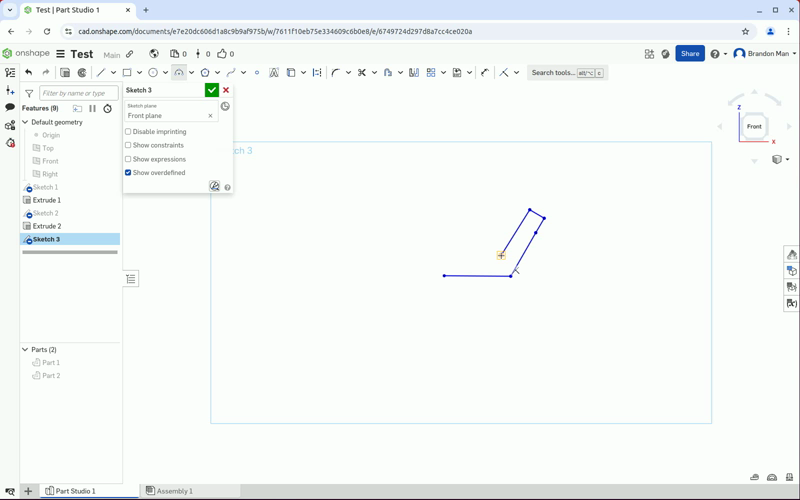
key_down(shift)
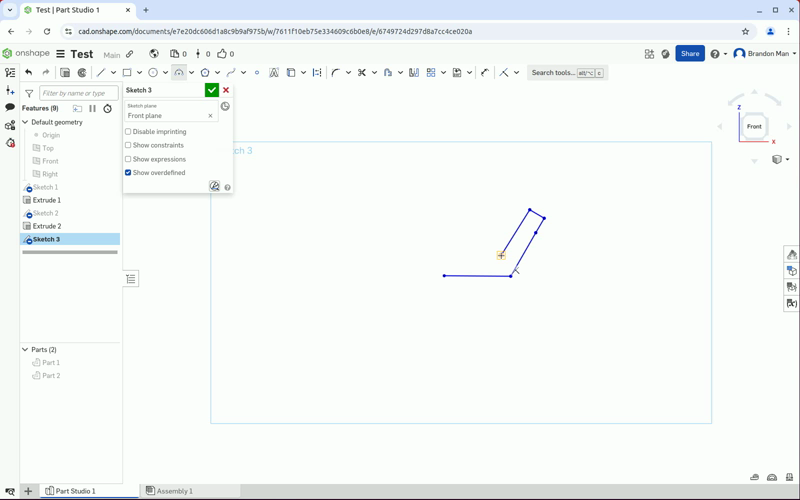
mouse_move(493, 259)
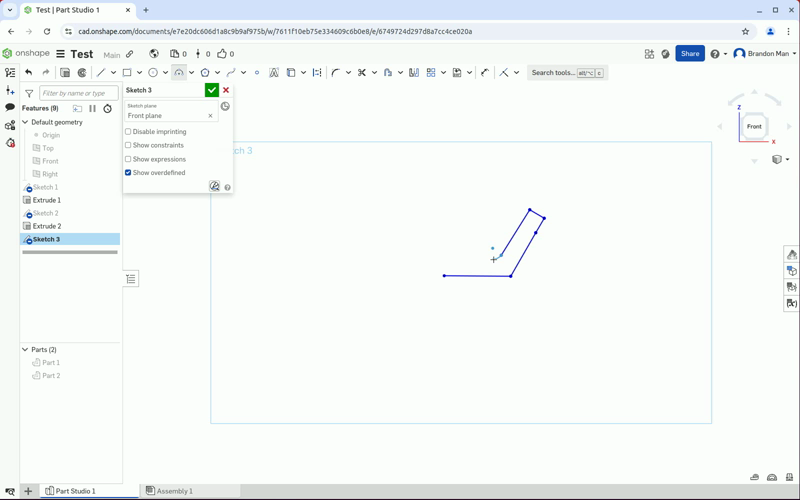
click(493, 259)
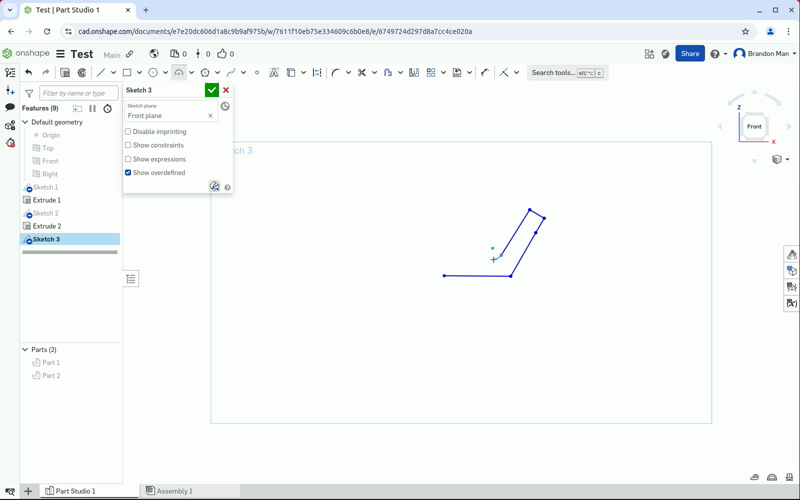
mouse_move(498, 258)
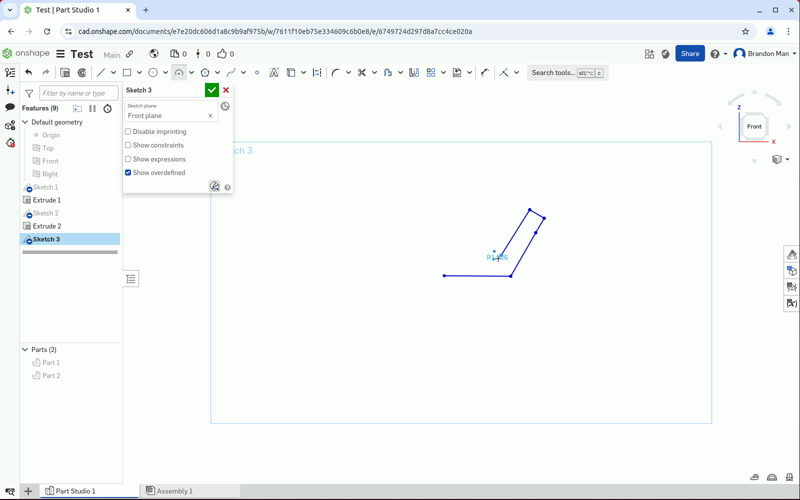
scroll(6)
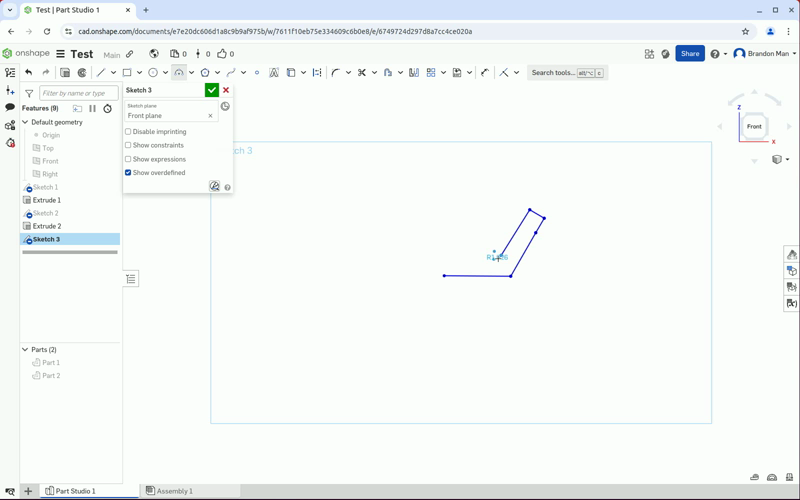
scroll(6)
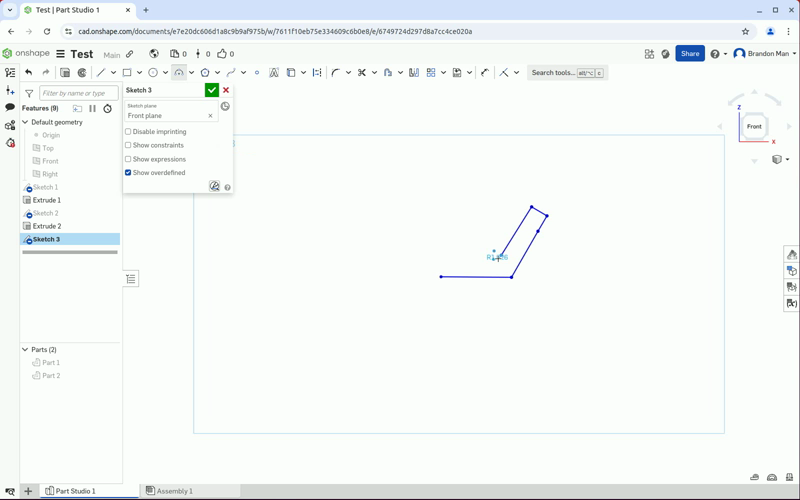
scroll(6)
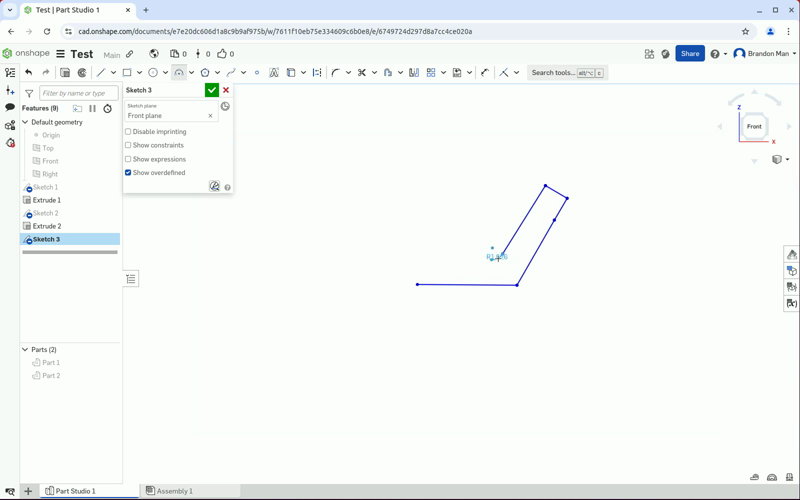
scroll(6)
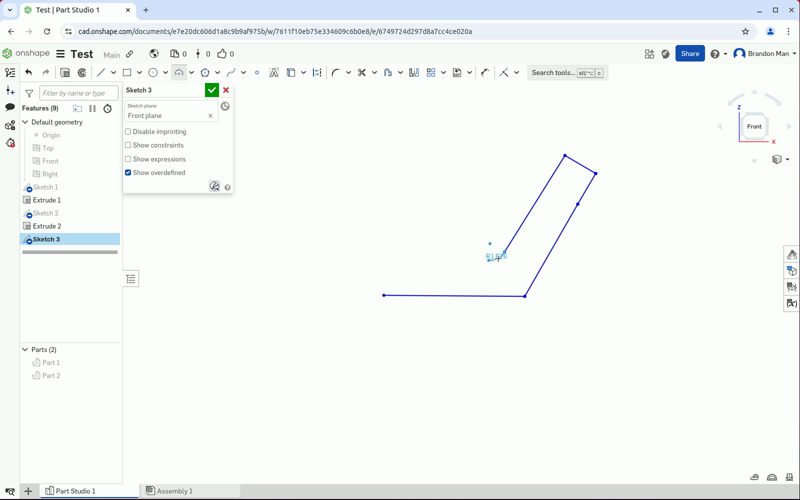
scroll(6)
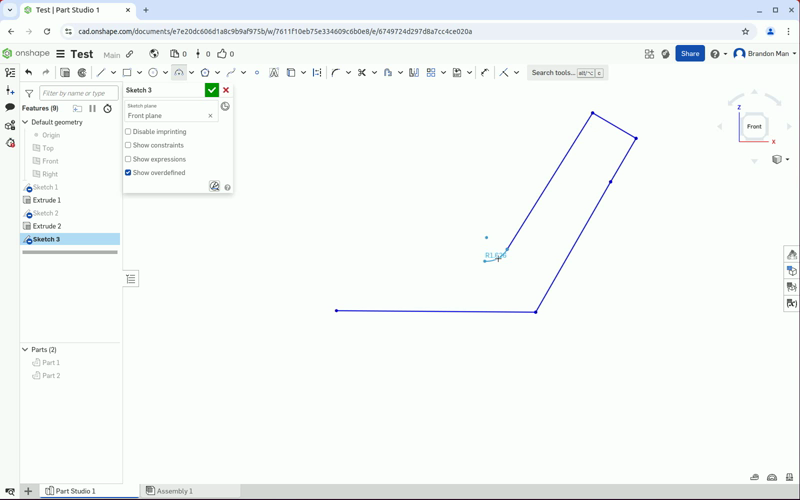
scroll(6)
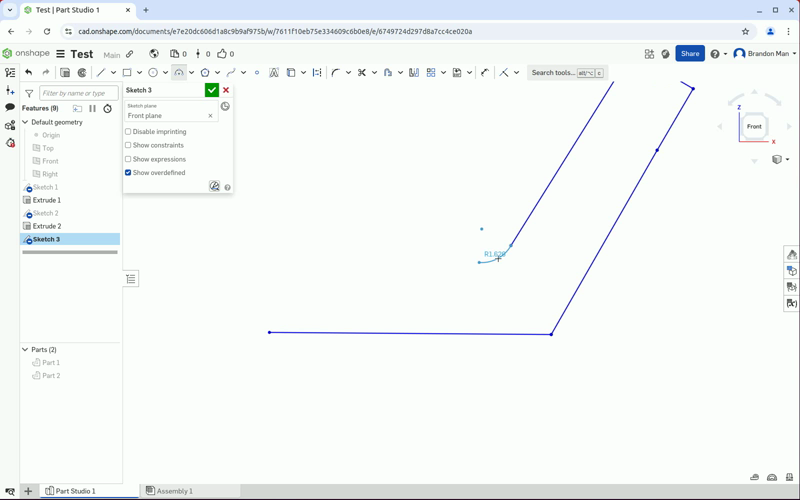
scroll(6)
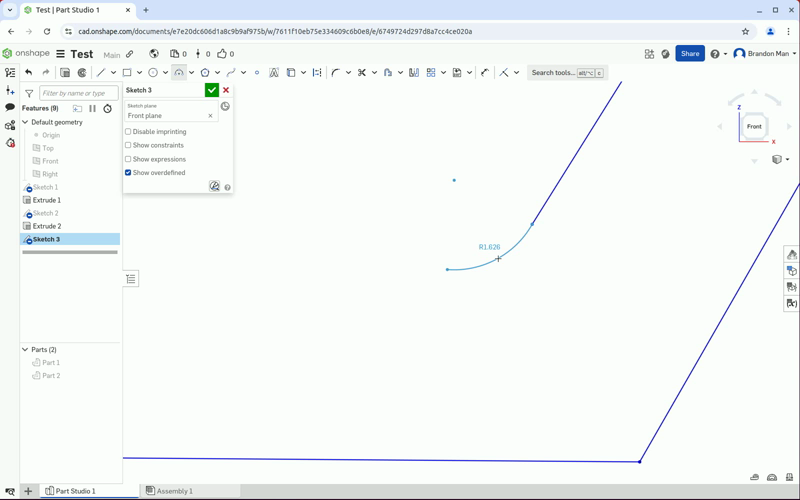
click(498, 258)
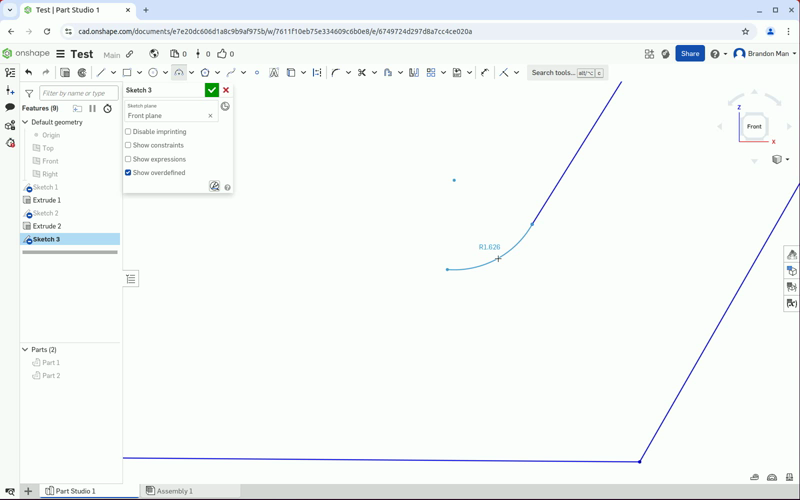
scroll(-6)
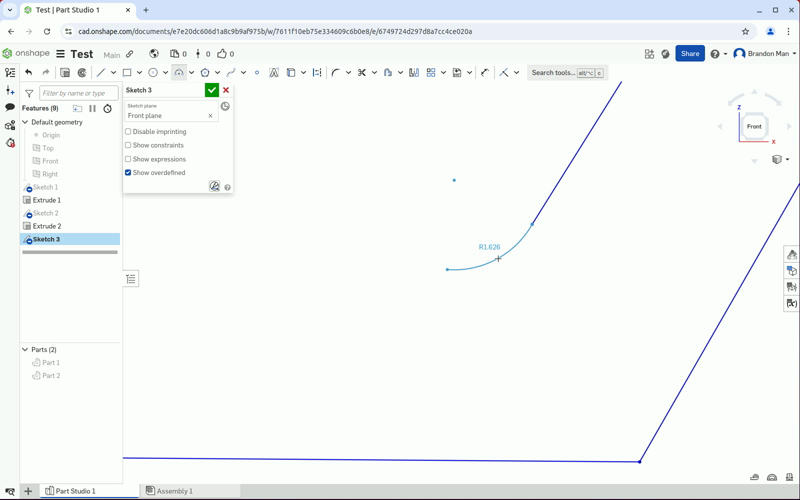
scroll(-6)
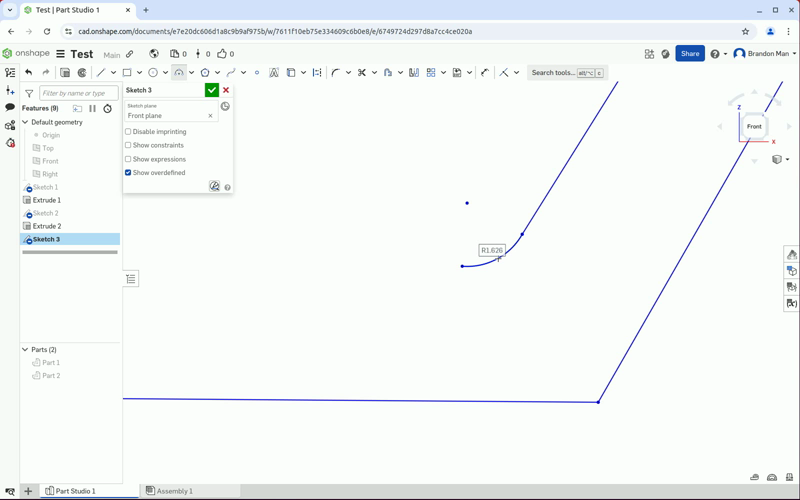
scroll(-6)
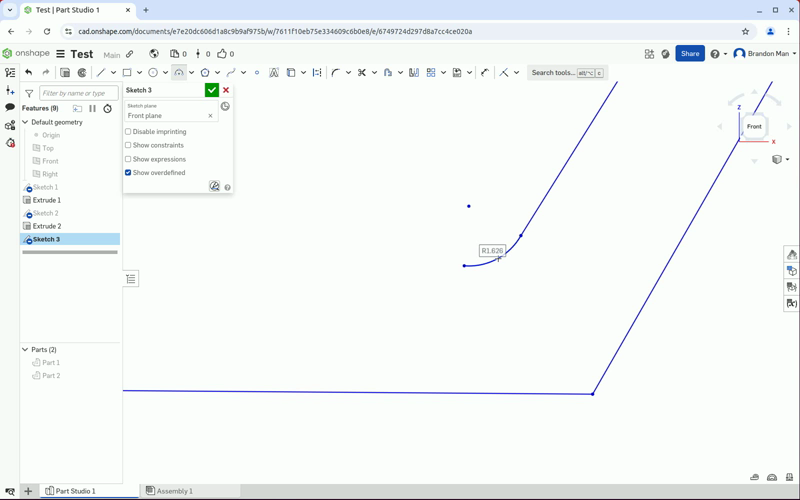
scroll(-6)
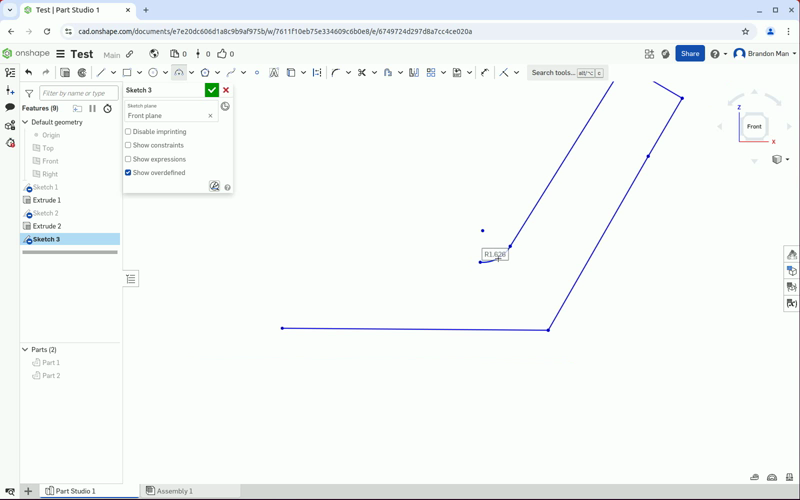
scroll(-6)
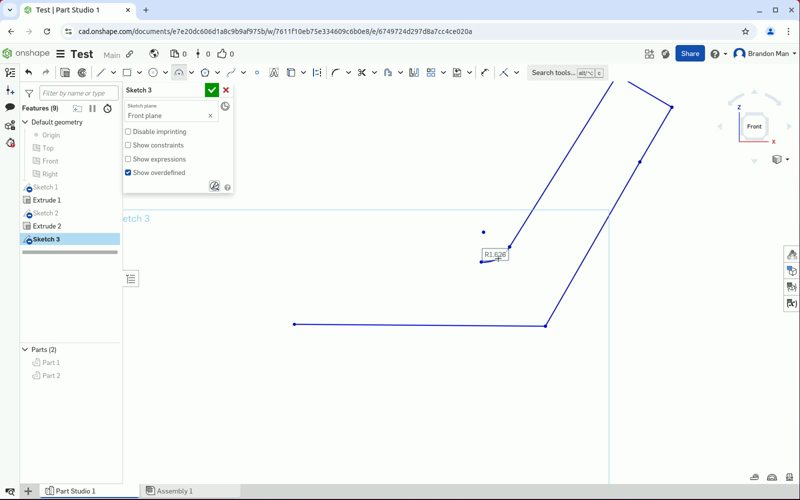
scroll(-6)
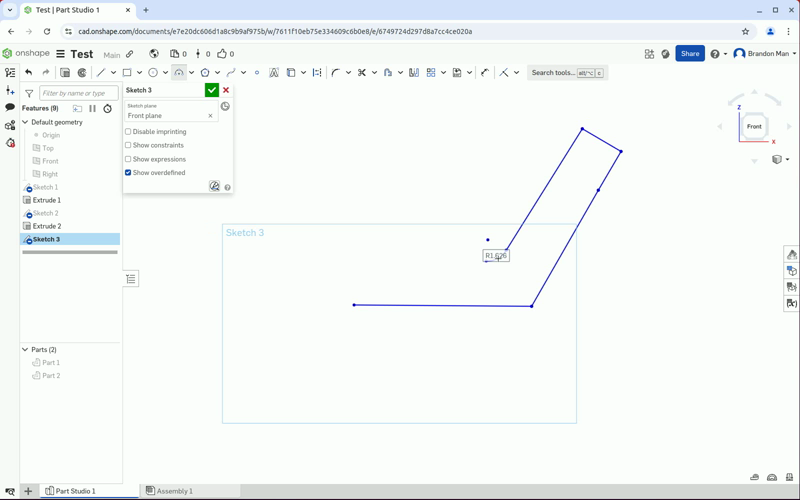
scroll(-6)
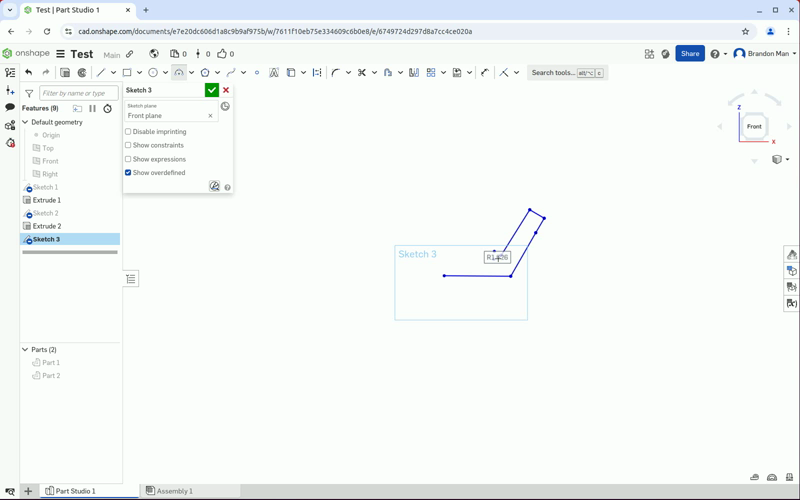
key_up(shift)
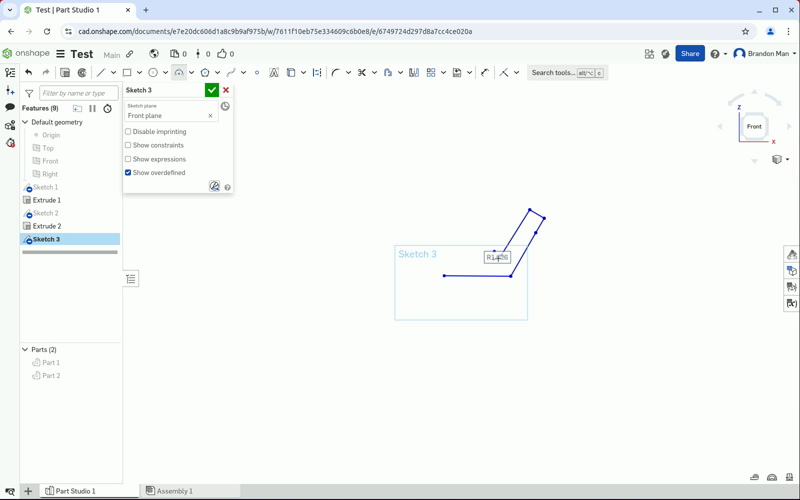
key(esc)
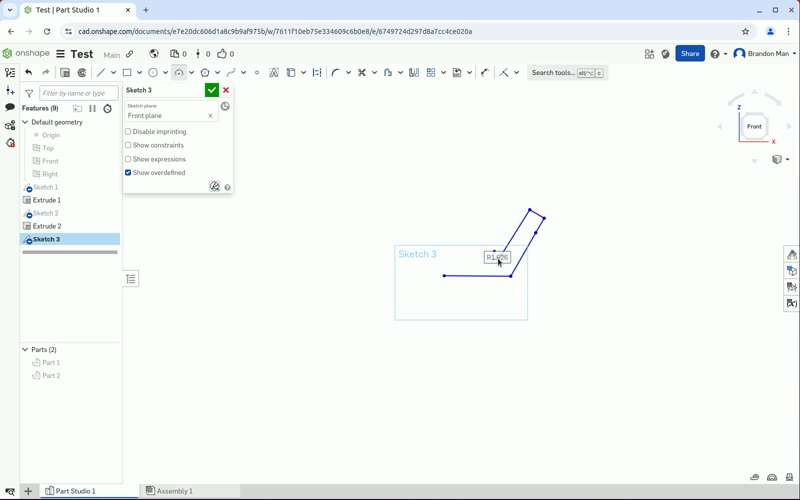
key(l)
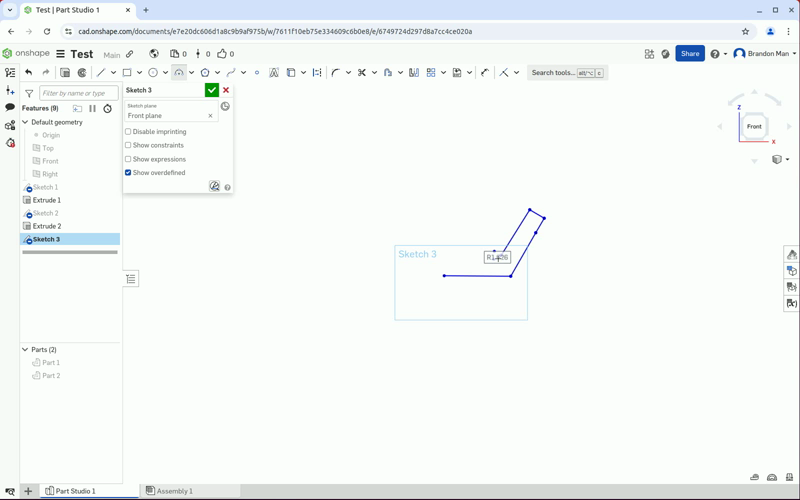
mouse_move(493, 259)
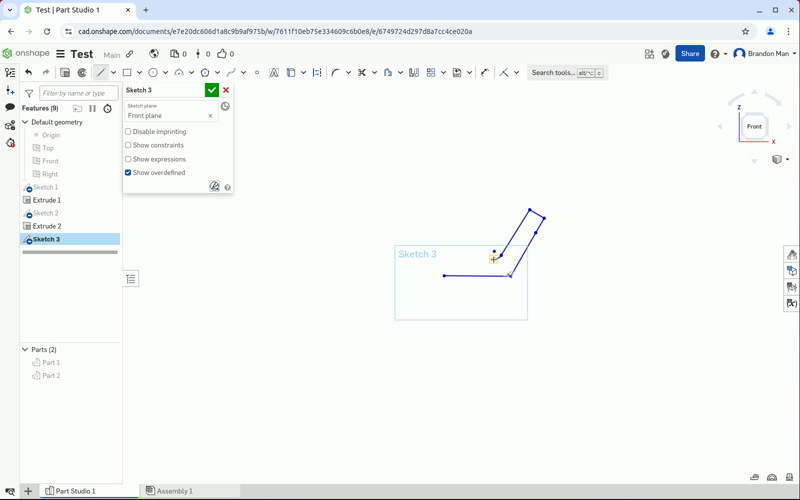
scroll(6)
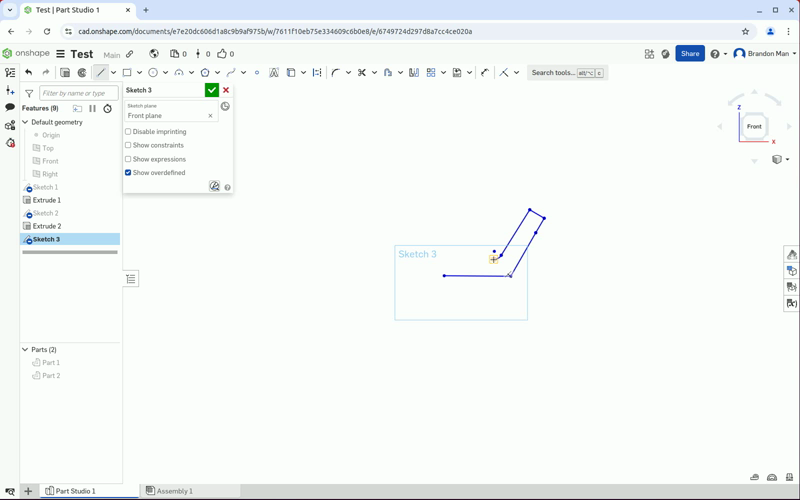
scroll(6)
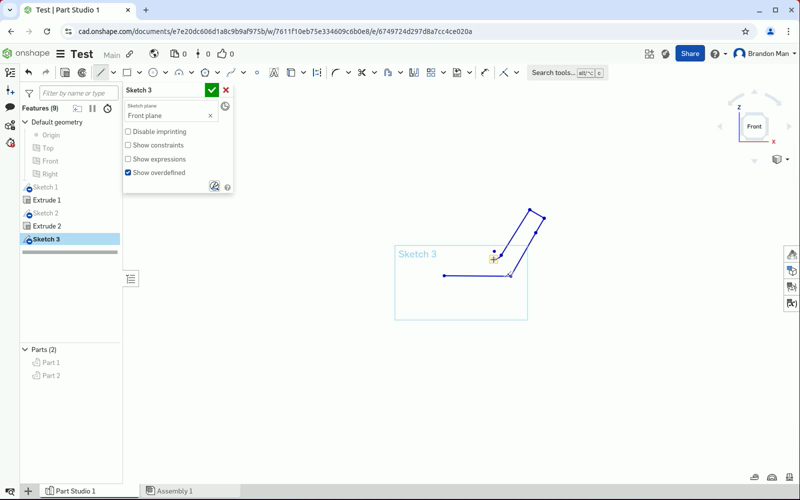
scroll(6)
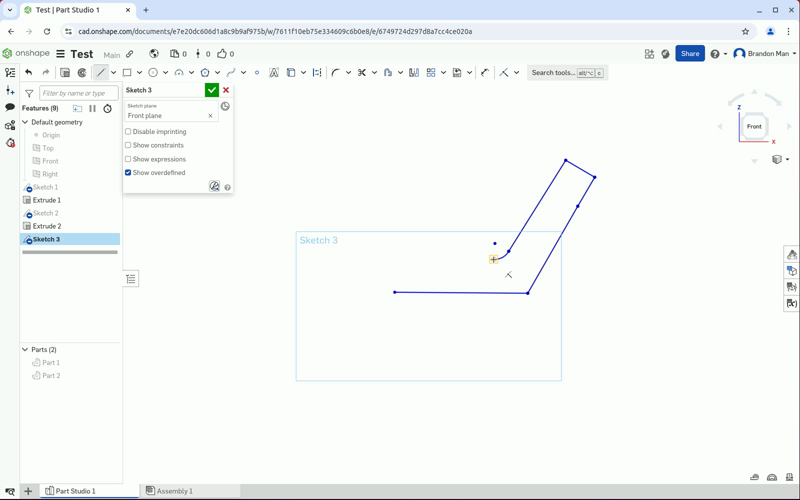
scroll(6)
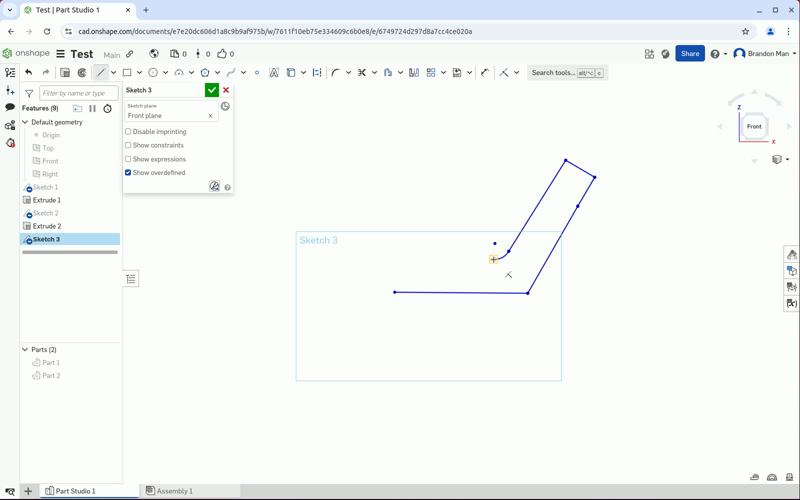
scroll(6)
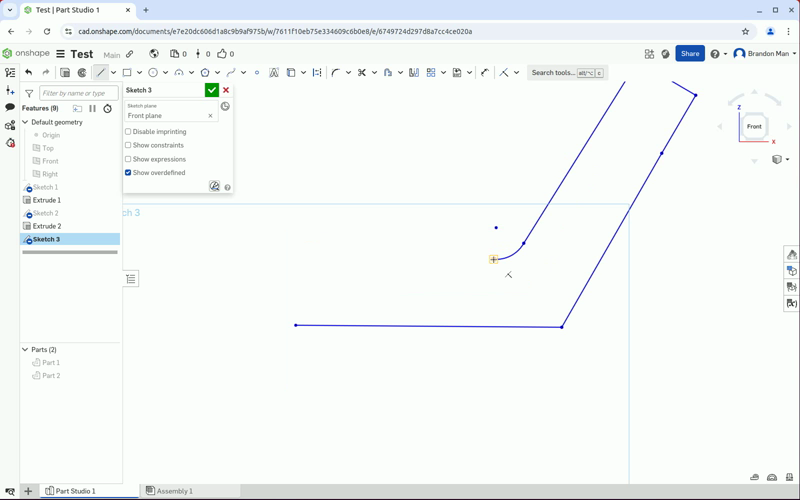
scroll(6)
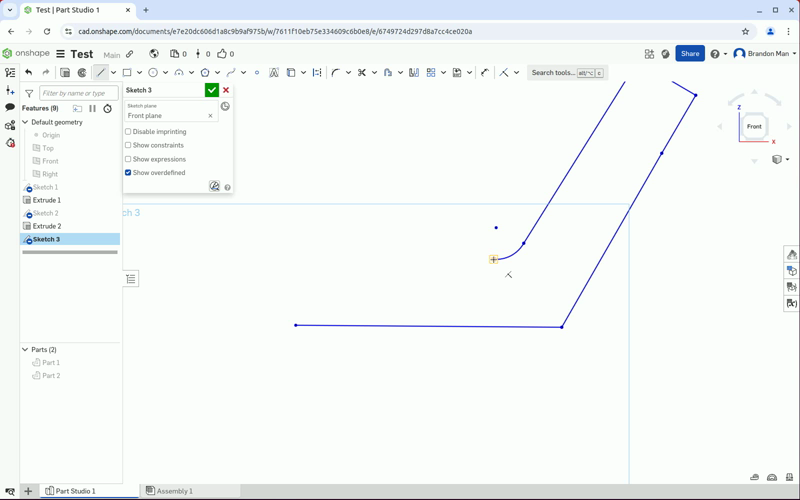
scroll(6)
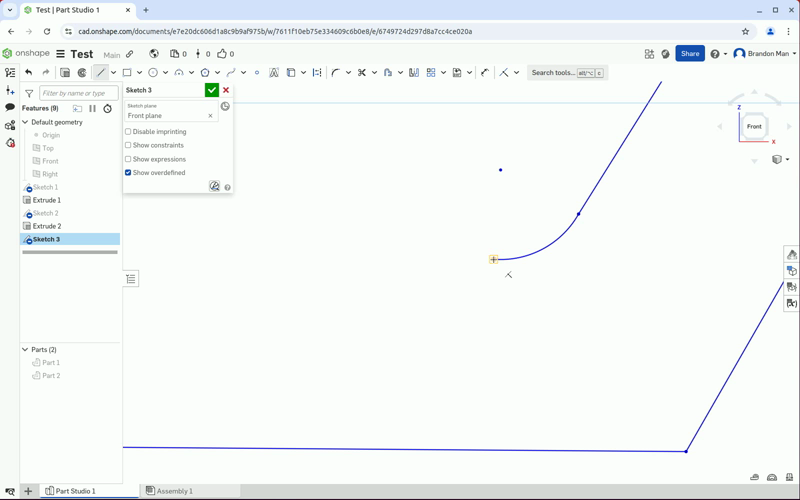
click(493, 259)
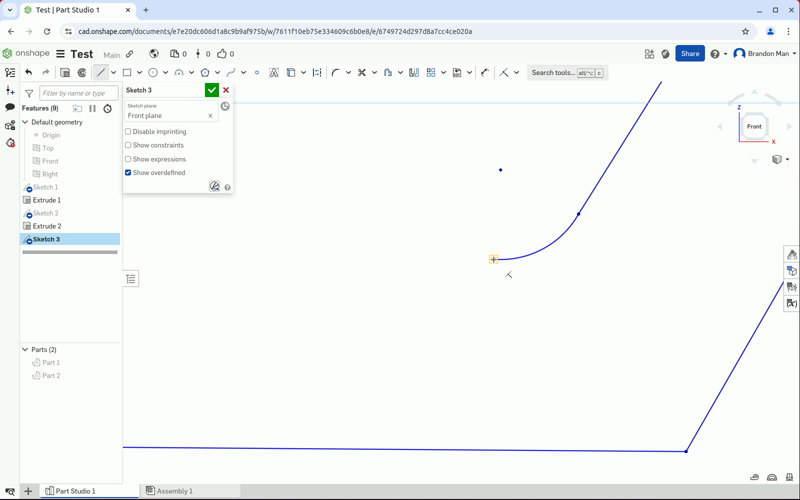
scroll(-6)
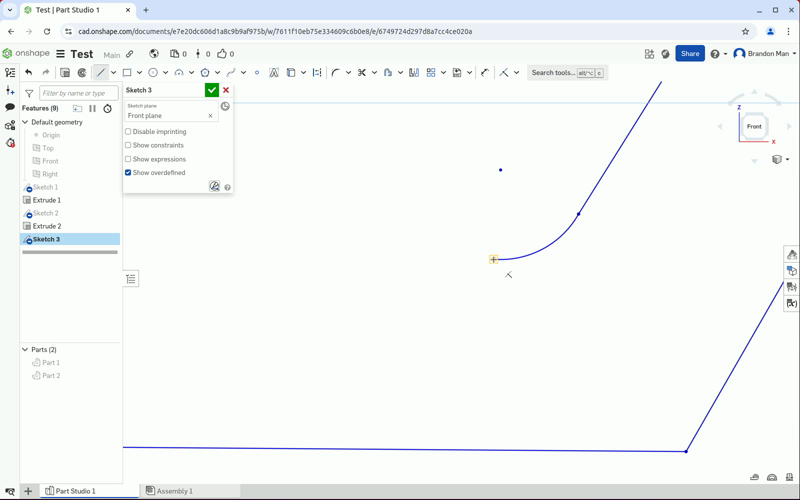
scroll(-6)
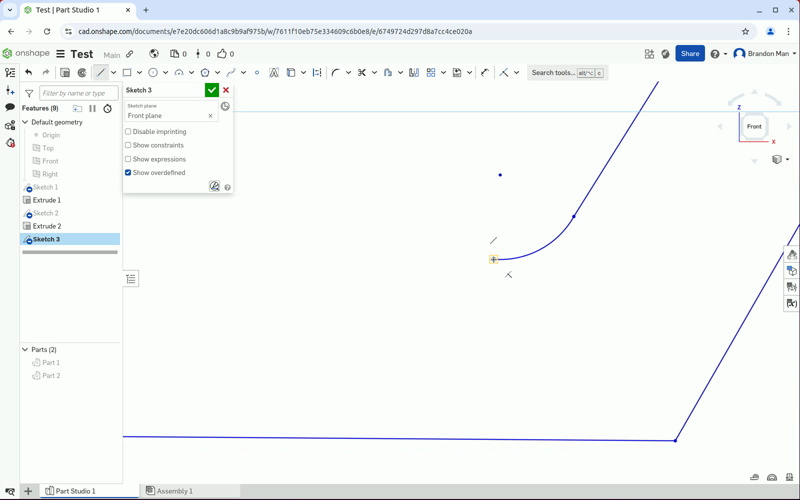
scroll(-6)
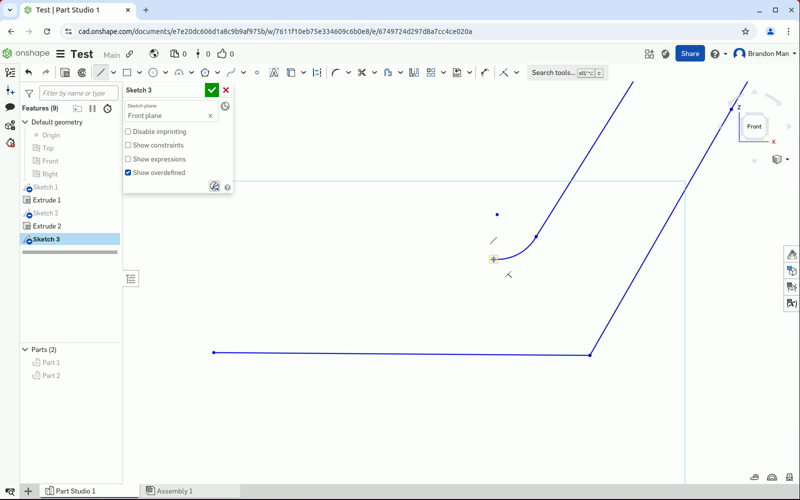
scroll(-6)
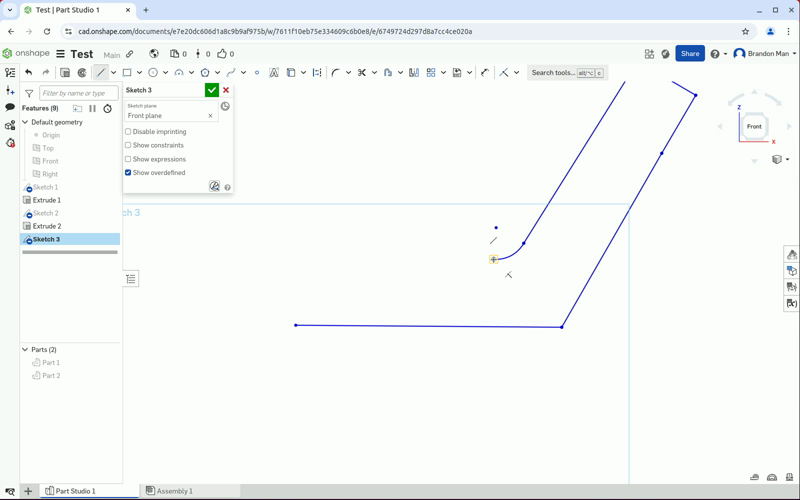
scroll(-6)
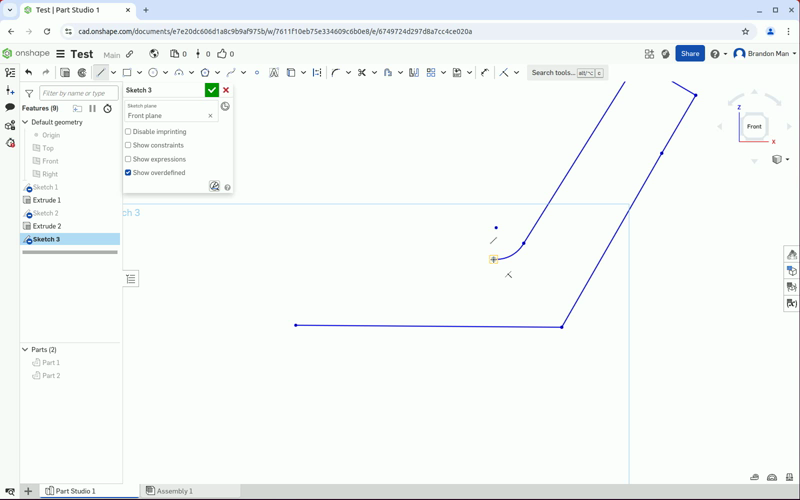
scroll(-6)
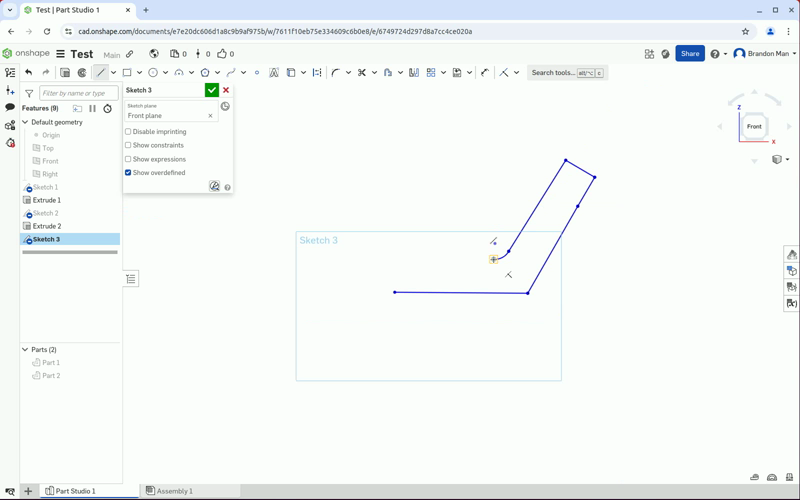
scroll(-6)
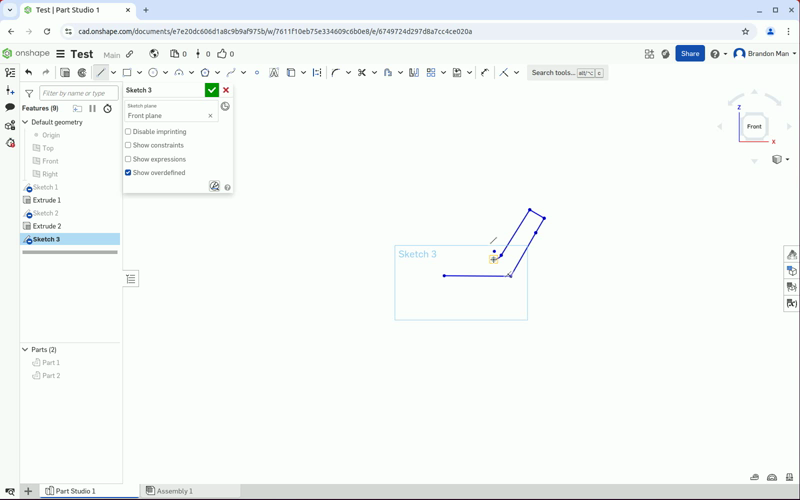
key_down(shift)
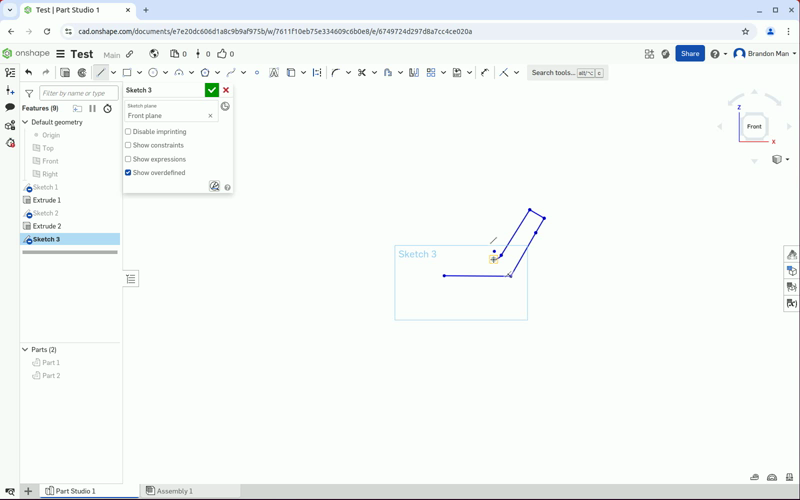
mouse_move(523, 259)
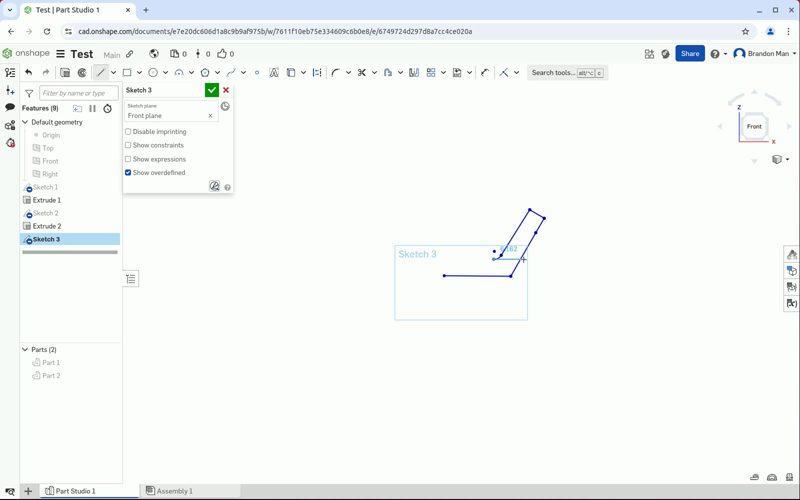
mouse_move(452, 259)
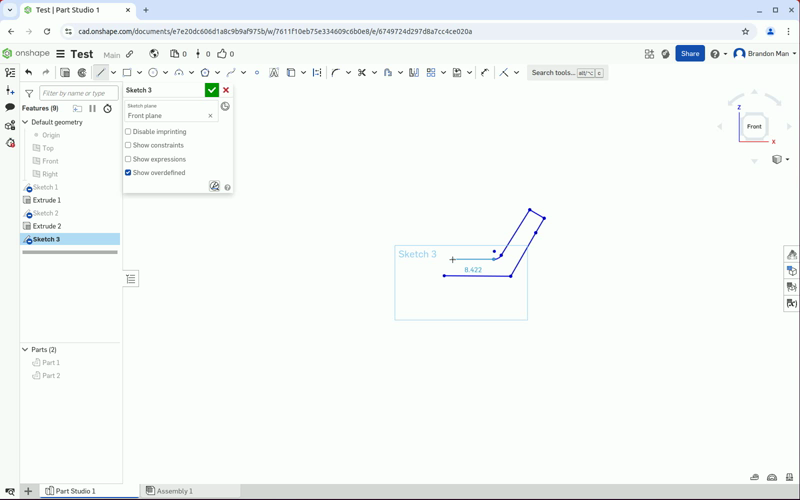
click(452, 259)
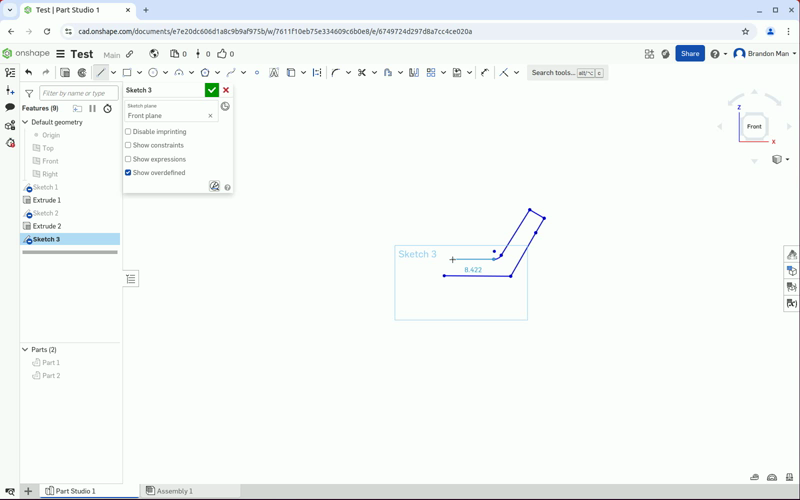
key_up(shift)
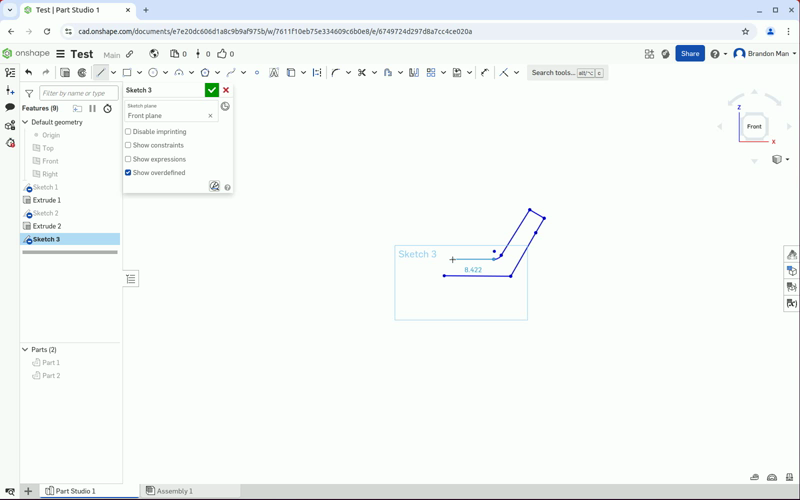
key(esc)
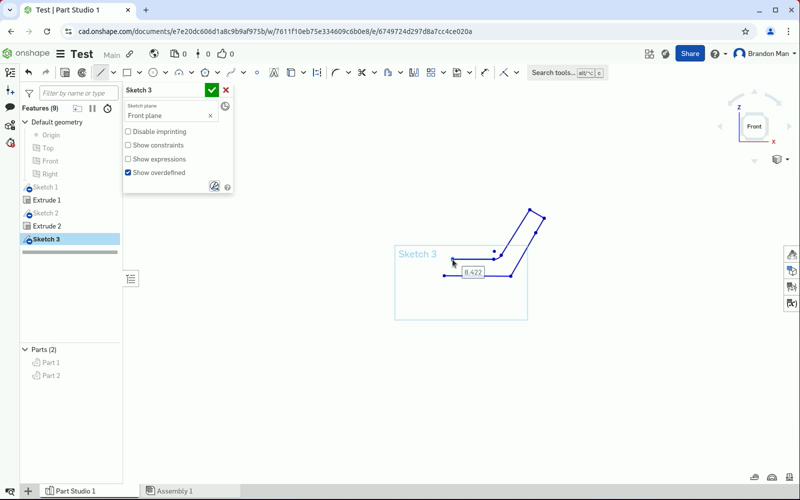
key(a)
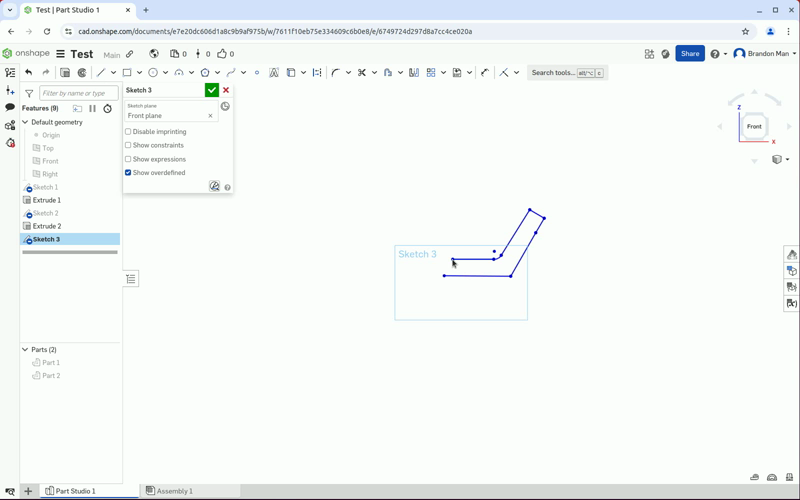
mouse_move(452, 259)
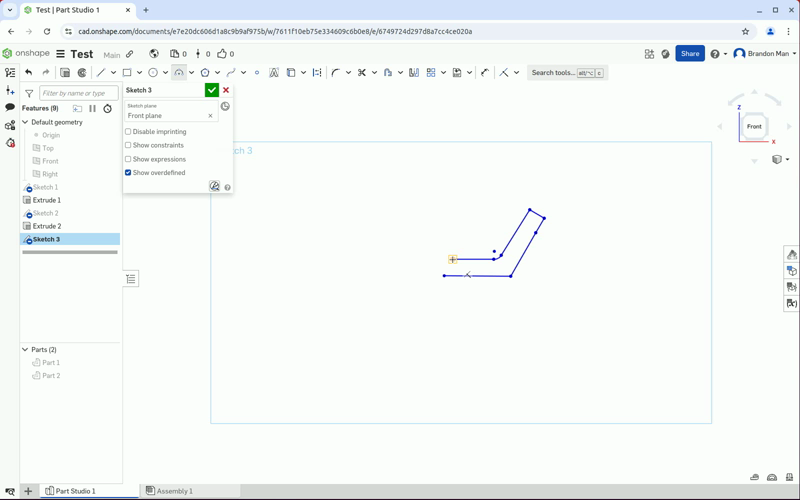
click(452, 259)
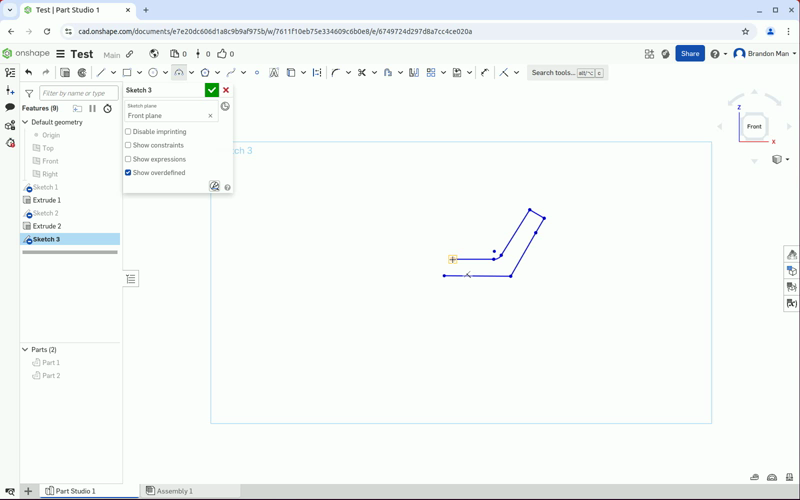
key_down(shift)
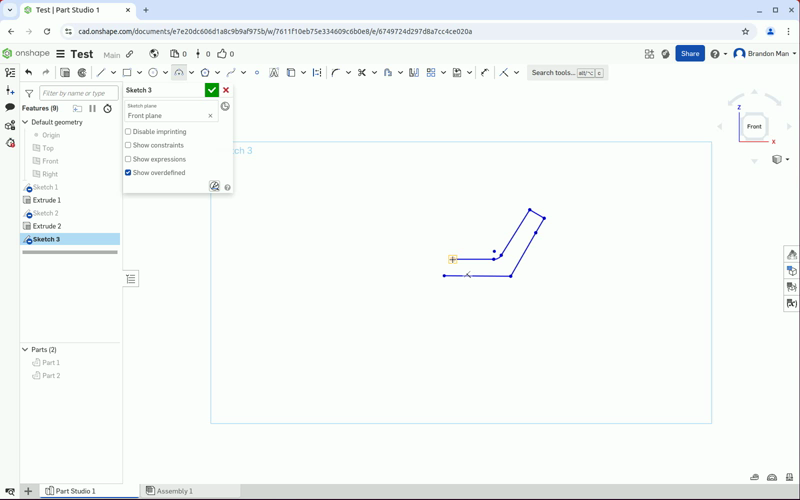
mouse_move(444, 267)
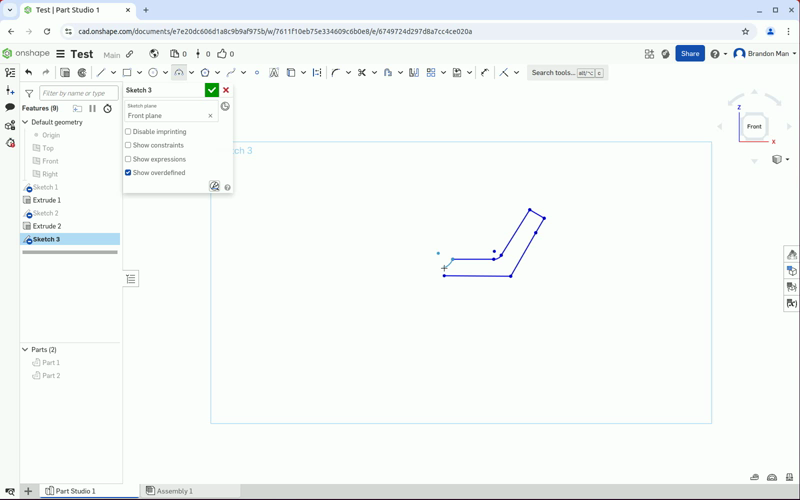
click(444, 267)
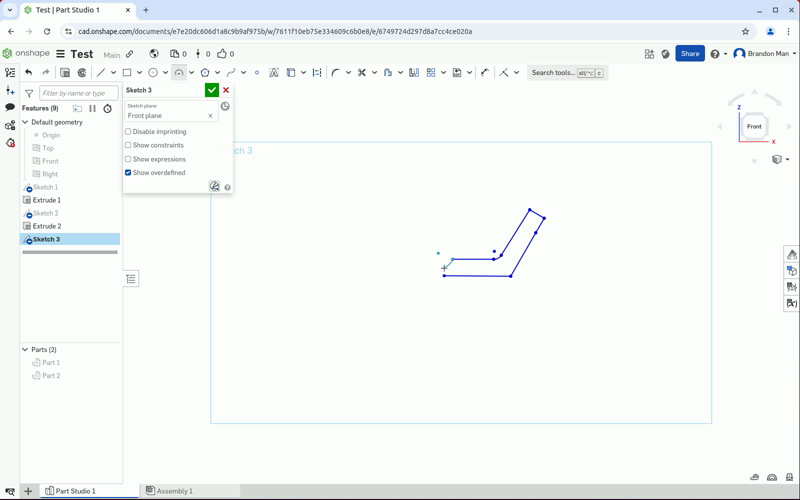
mouse_move(447, 261)
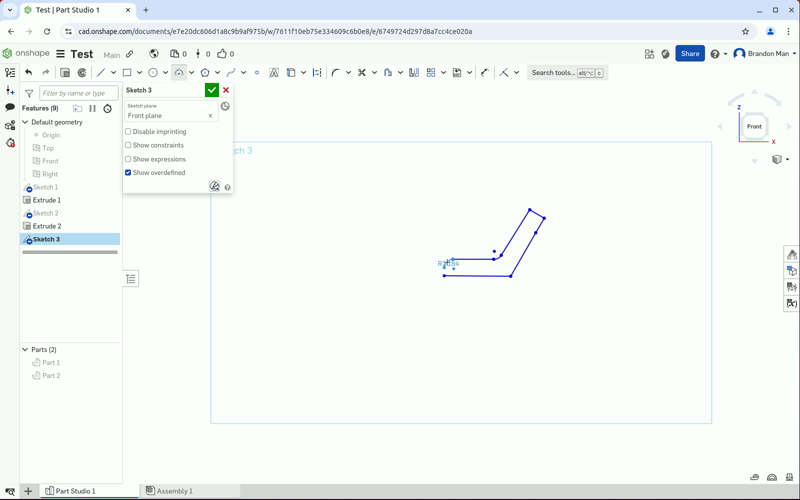
click(447, 261)
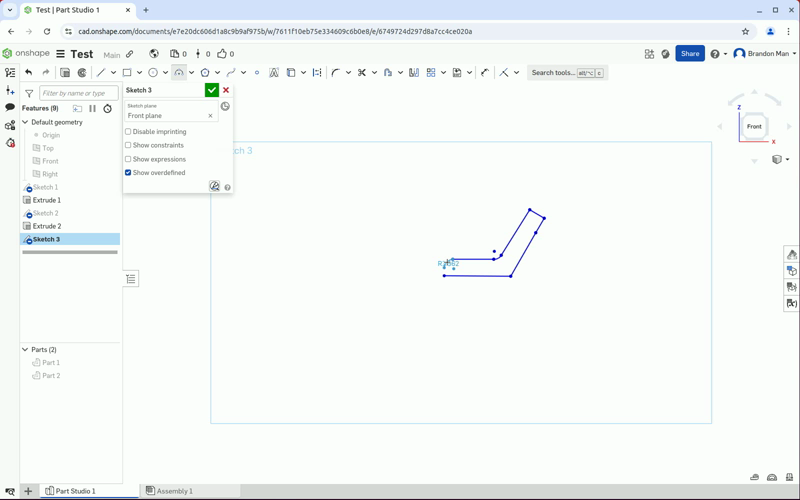
key_up(shift)
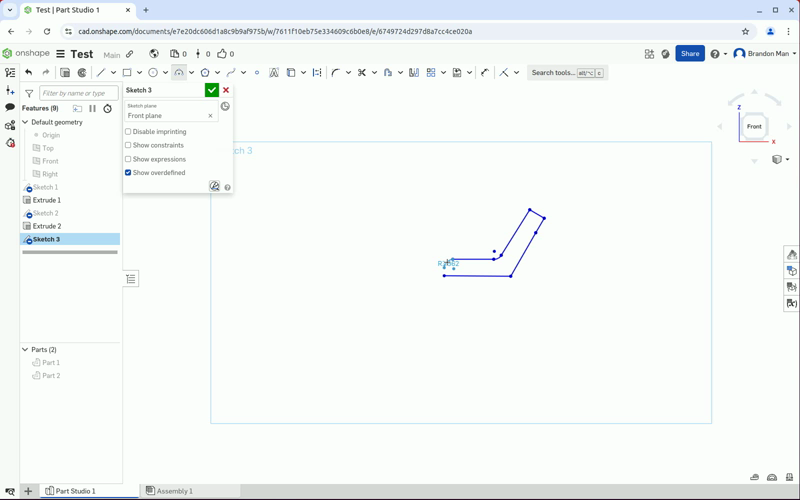
key(esc)
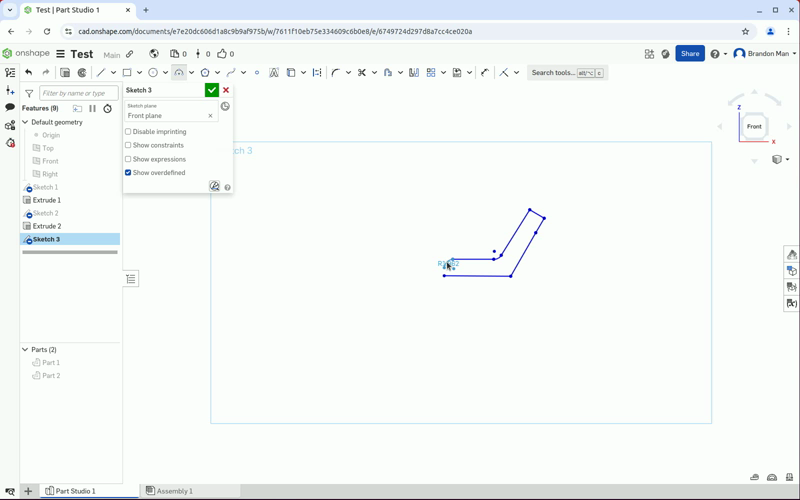
key(l)
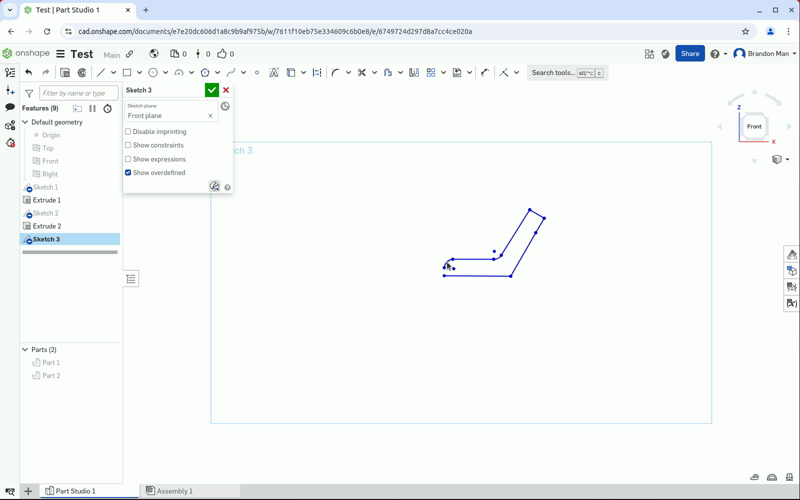
mouse_move(444, 267)
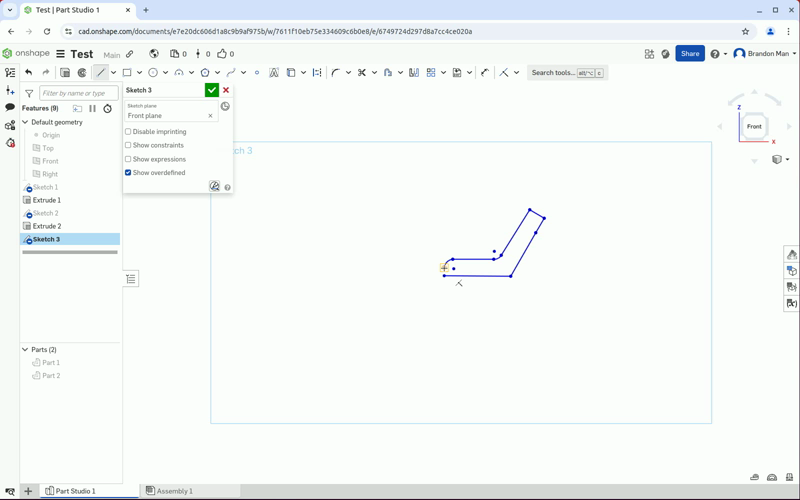
click(444, 267)
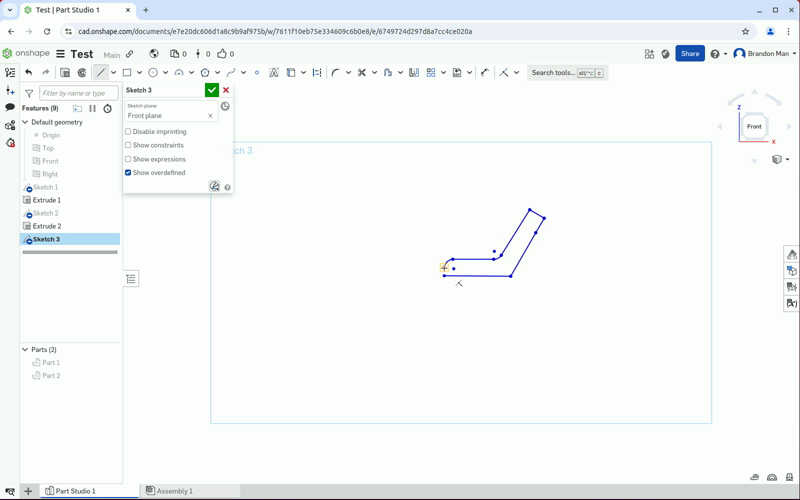
mouse_move(474, 267)
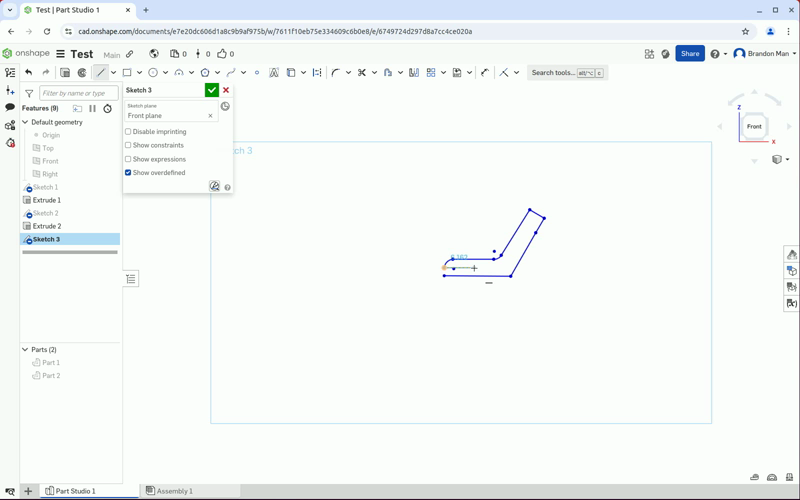
key_down(shift)
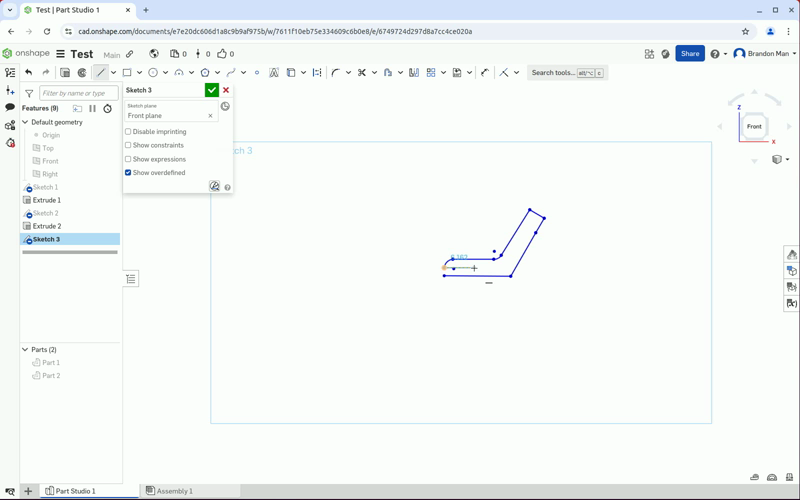
mouse_move(444, 275)
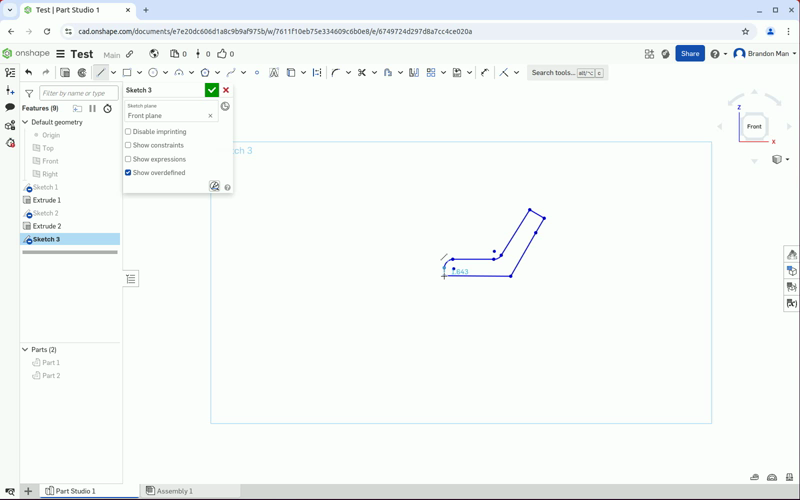
key_up(shift)
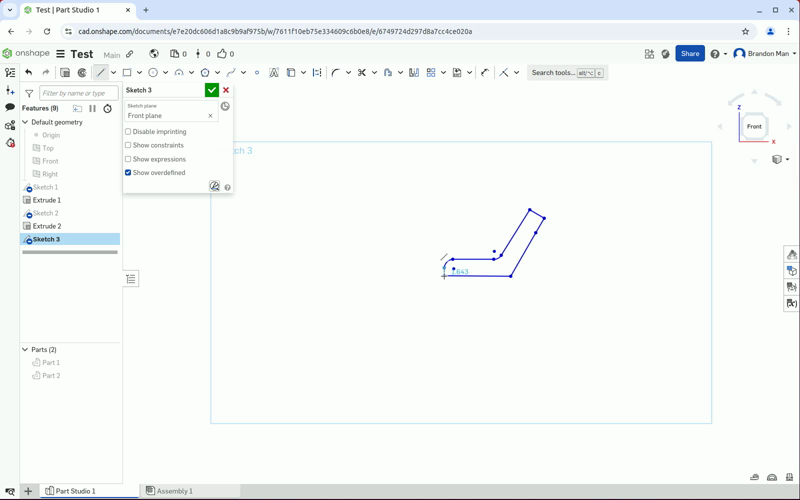
click(444, 275)
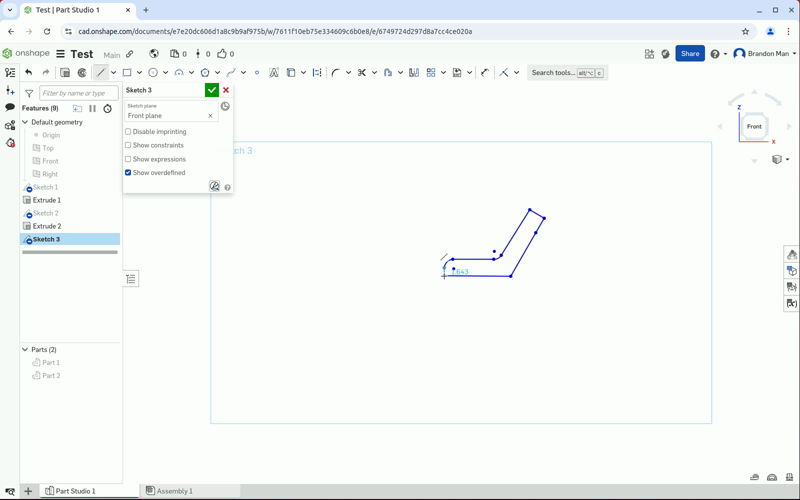
key(esc)
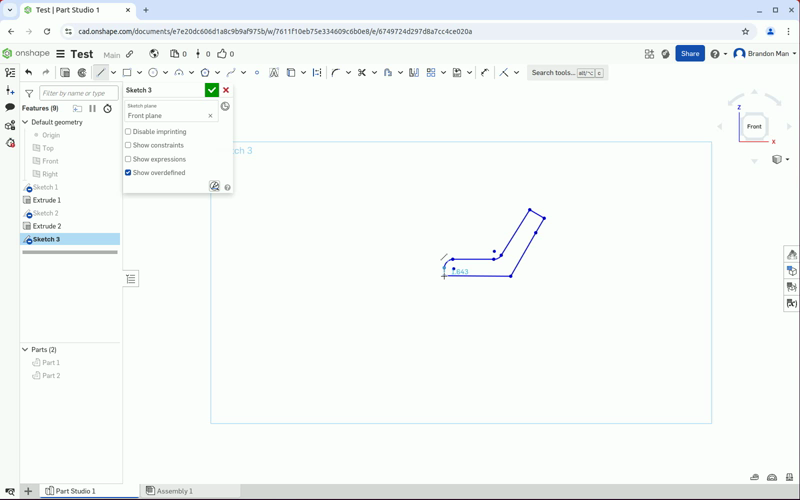
mouse_move(461, 273)
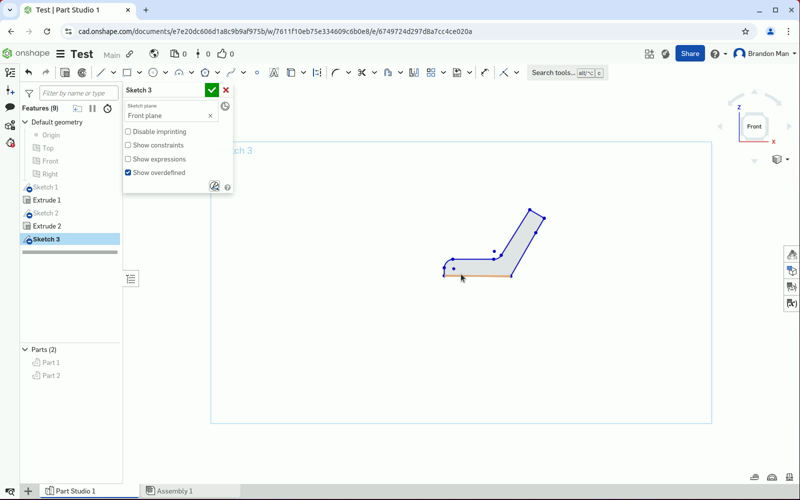
click(461, 273)
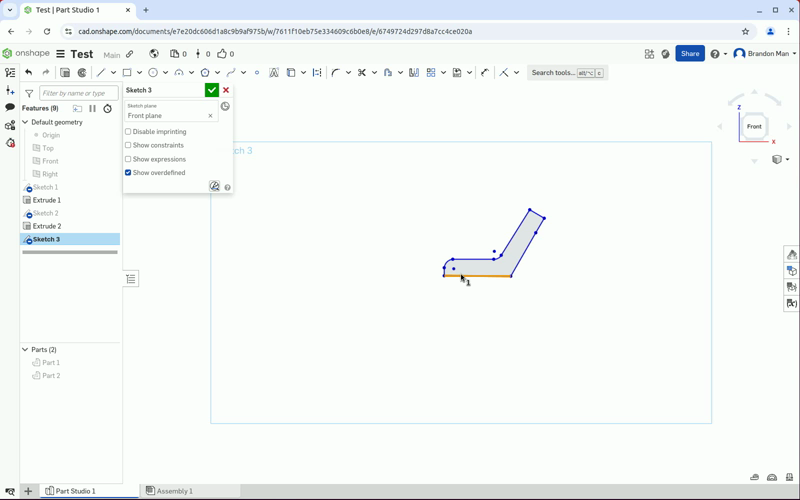
mouse_move(73, 352)
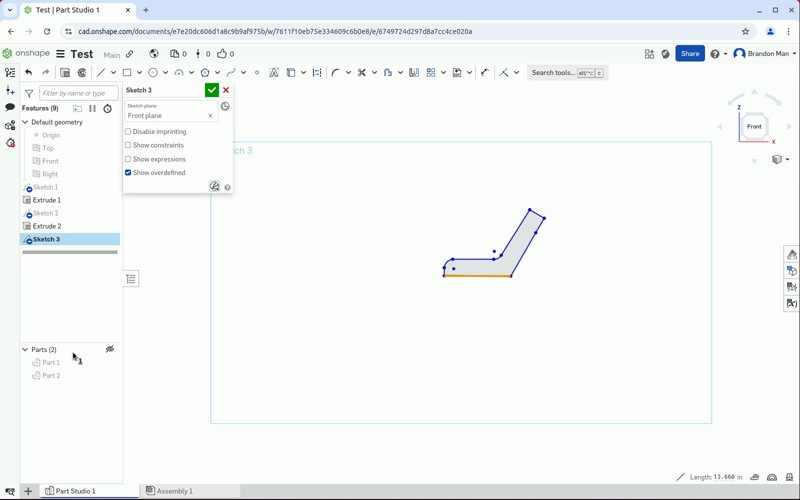
key(shift+y)
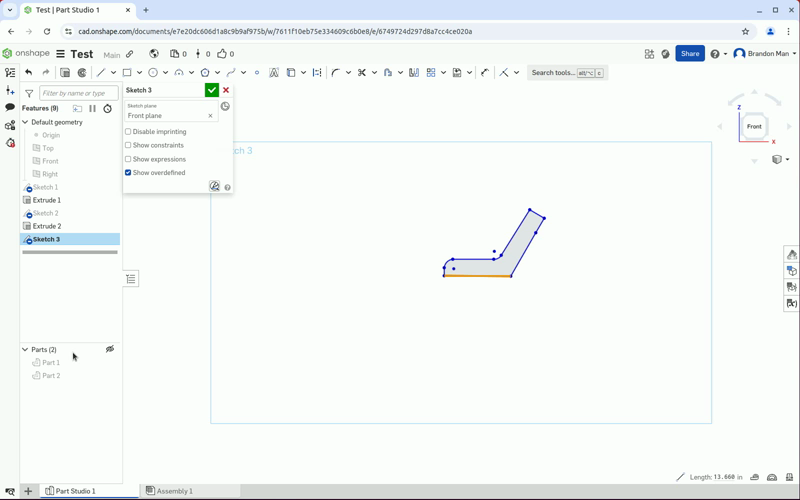
key(shift+e)
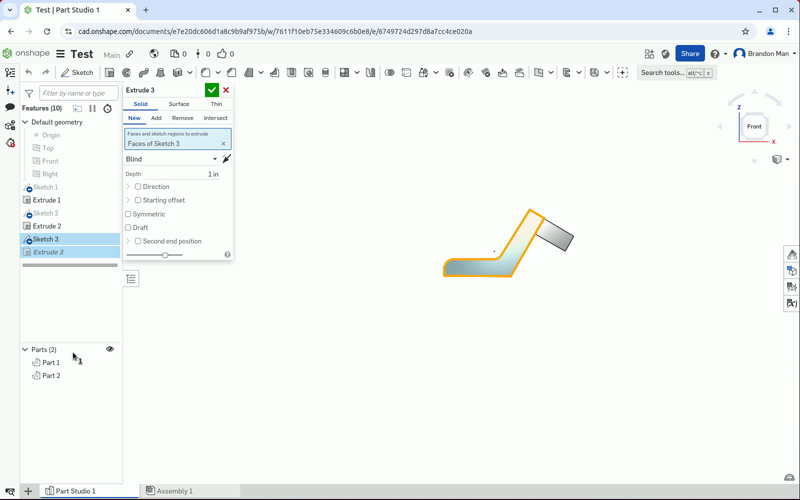
mouse_move(143, 106)
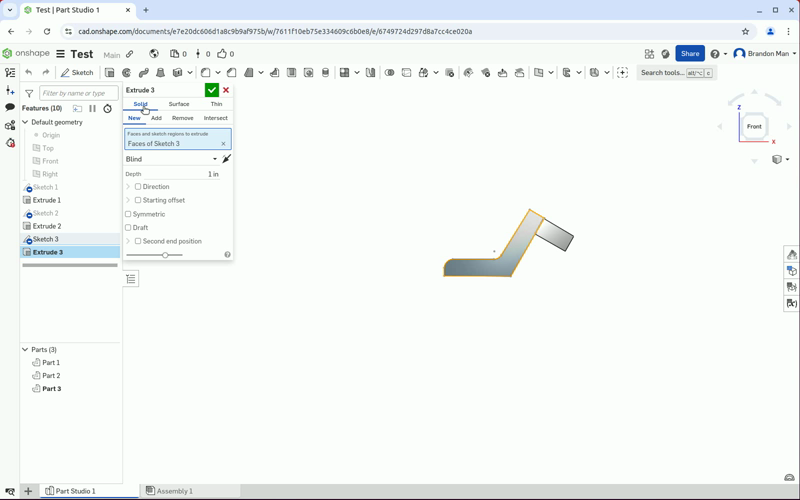
click(143, 106)
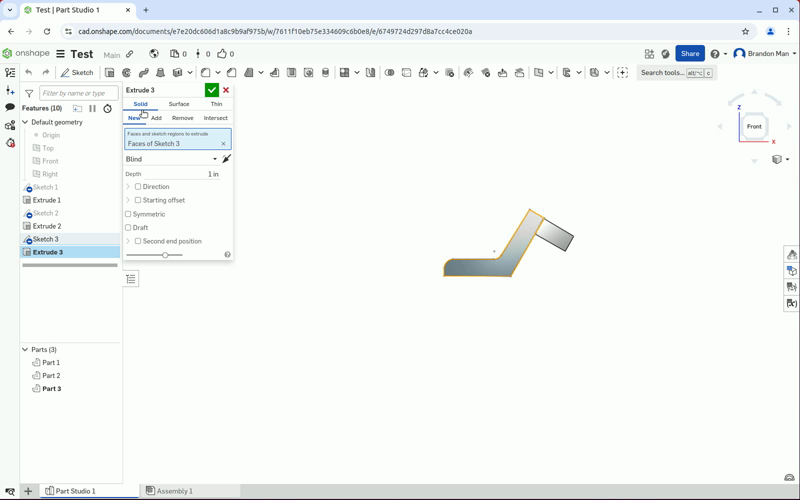
mouse_move(137, 120)
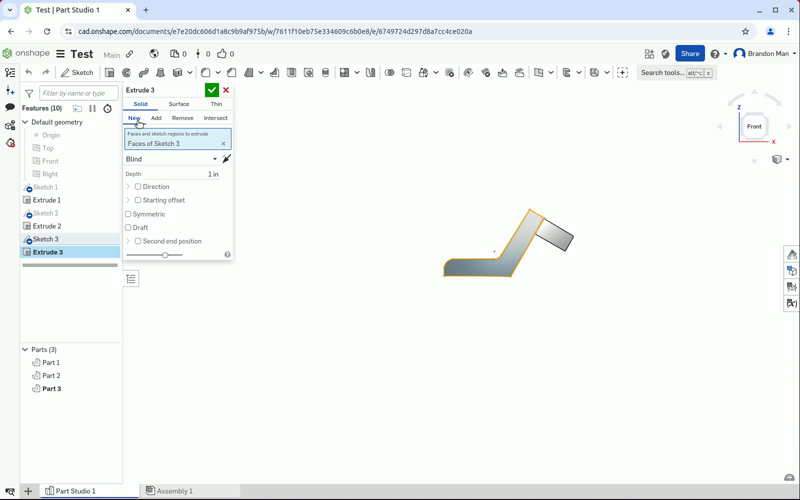
click(137, 120)
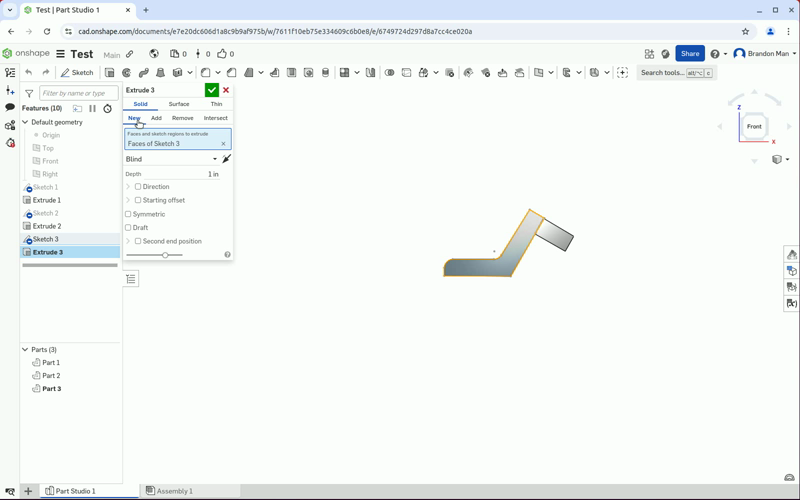
key(tab, 4)
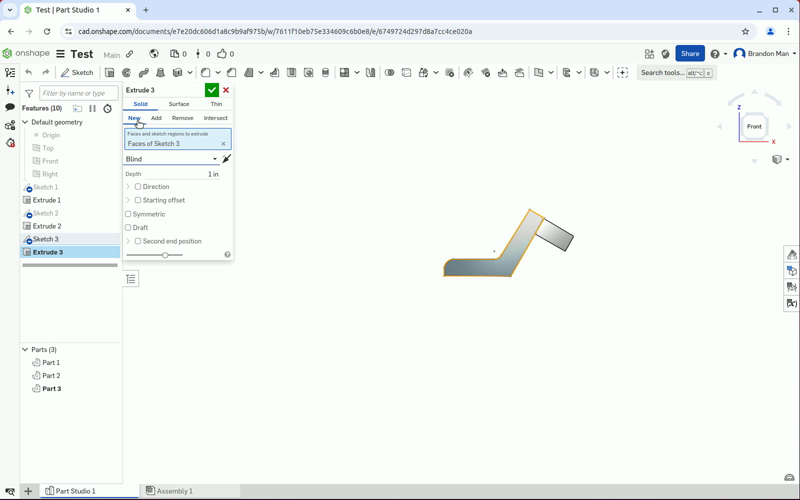
text(9.147)
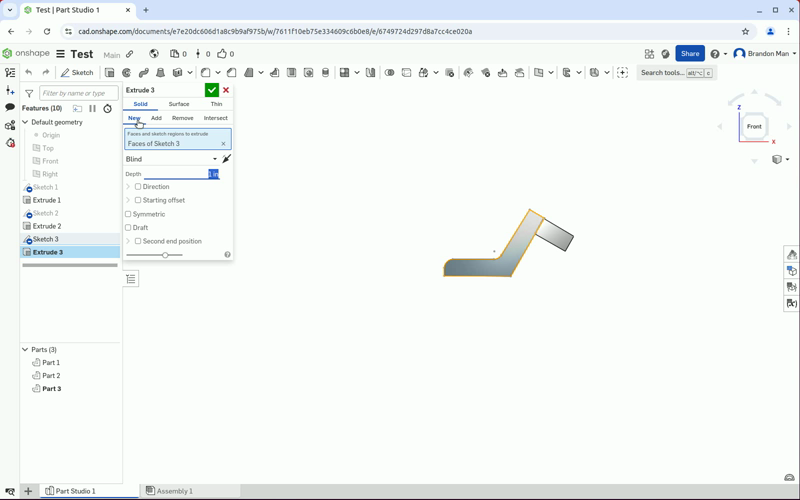
key(enter)
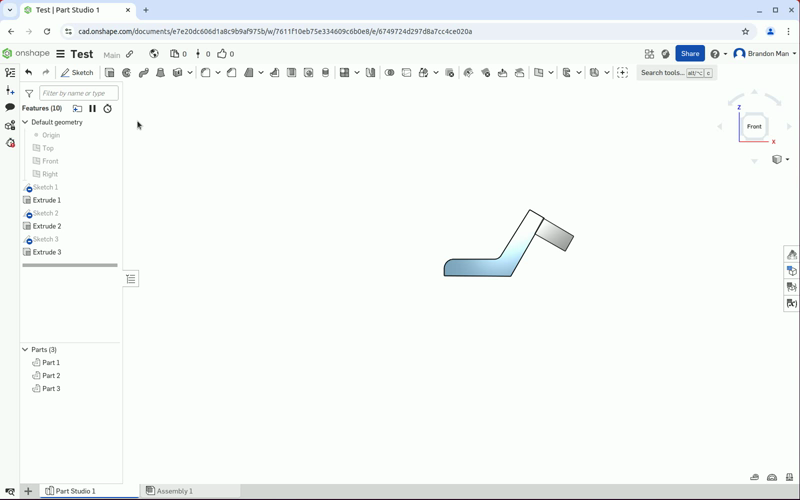
key(shift+h)
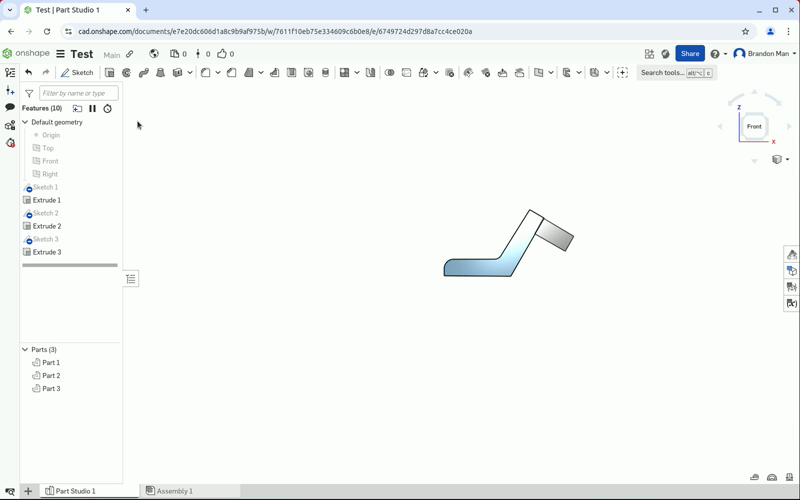
key(shift+h)
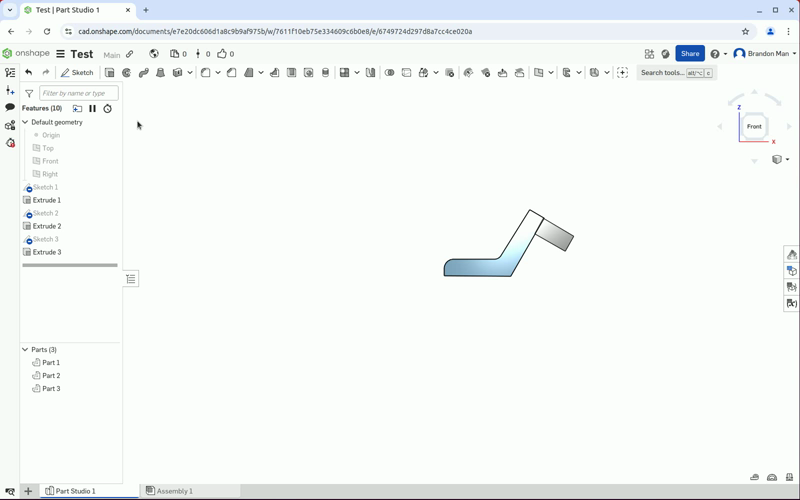
key(shift+7)
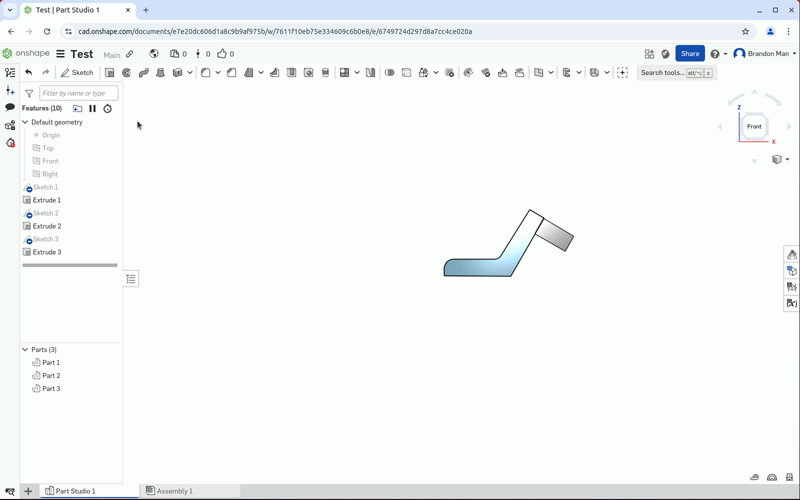
key(left, 2)
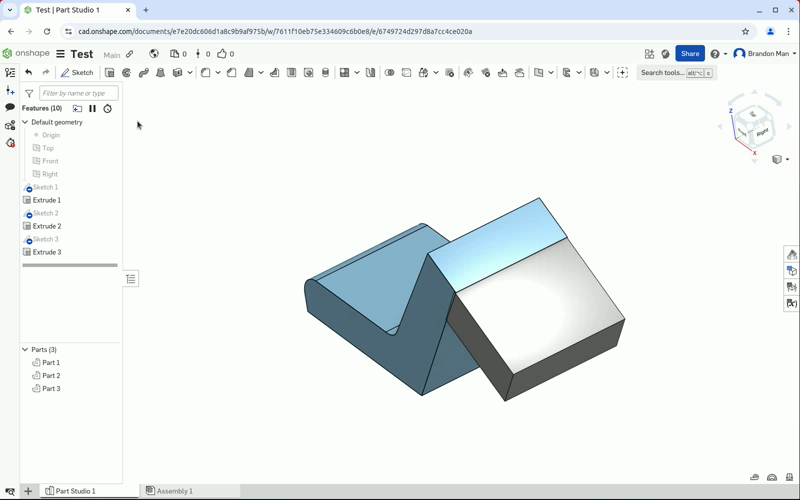
key(down, 2)
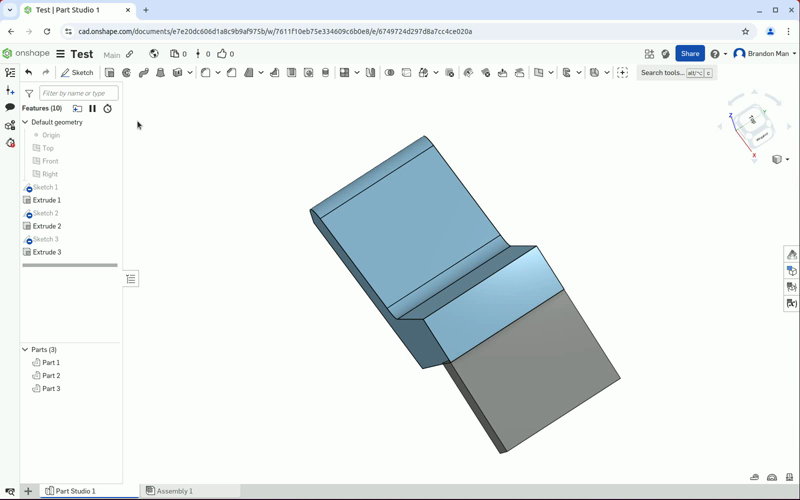
key(up, 2)
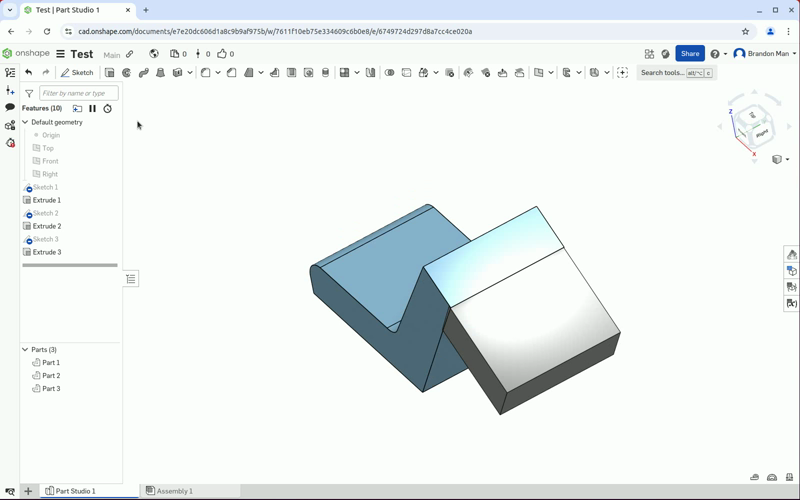
key(right, 2)
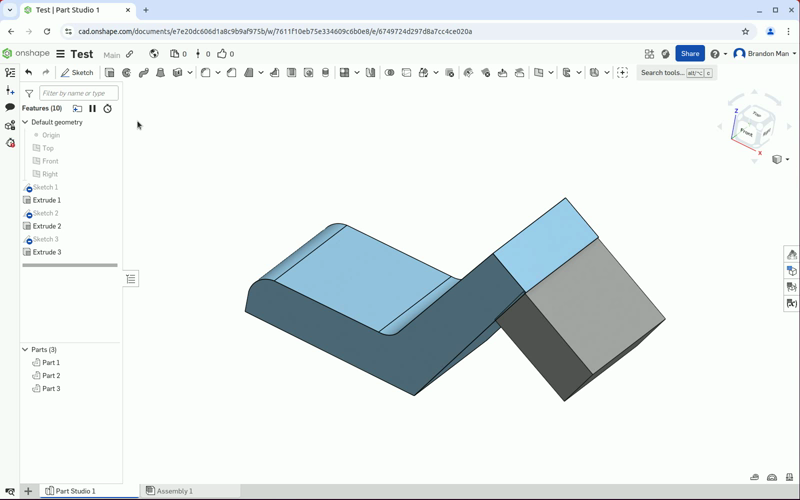
mouse_move(73, 189)
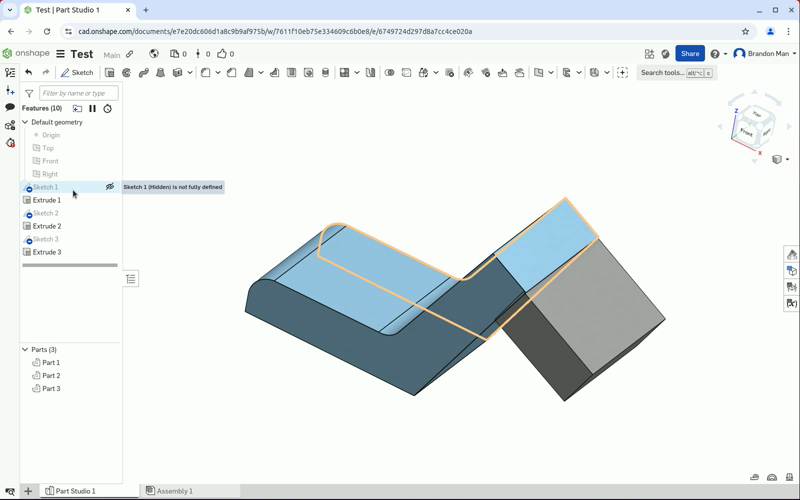
click(73, 189)